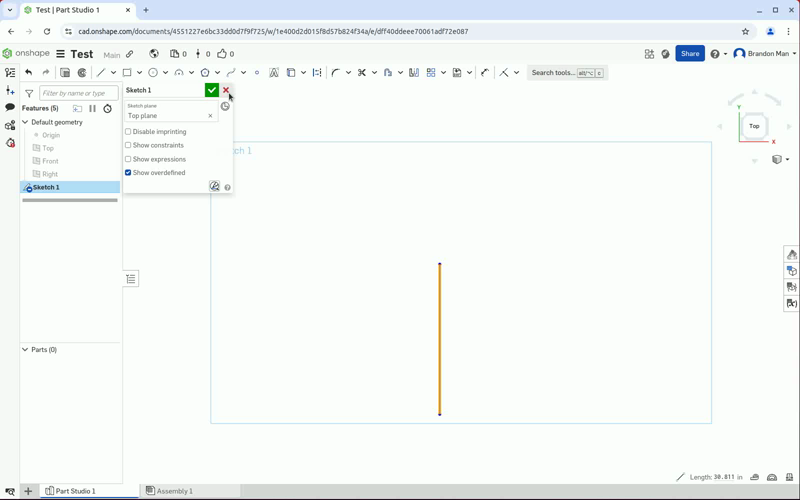
key(shift+h)
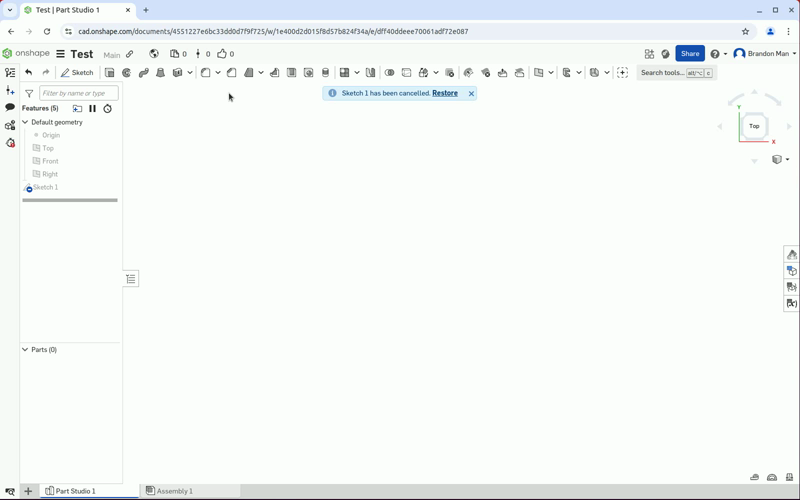
mouse_move(73, 352)
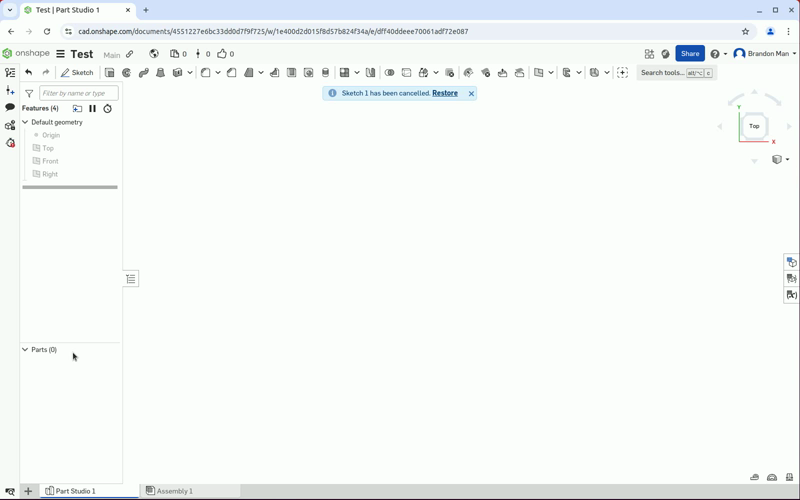
key(y)
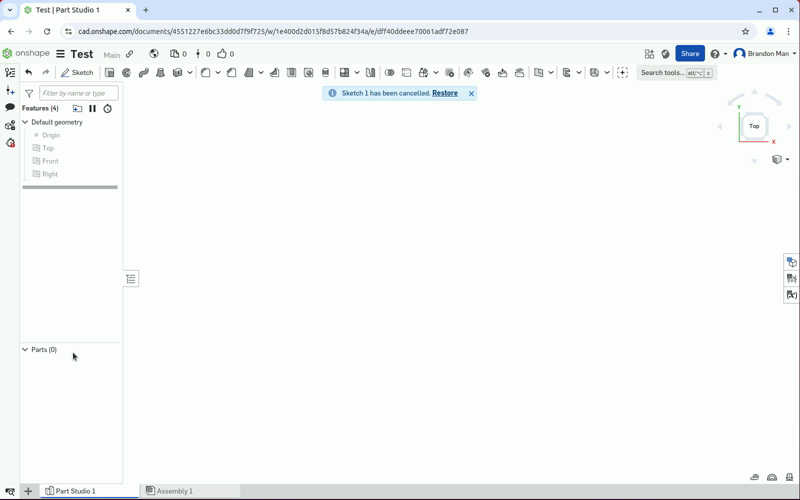
key(shift+p)
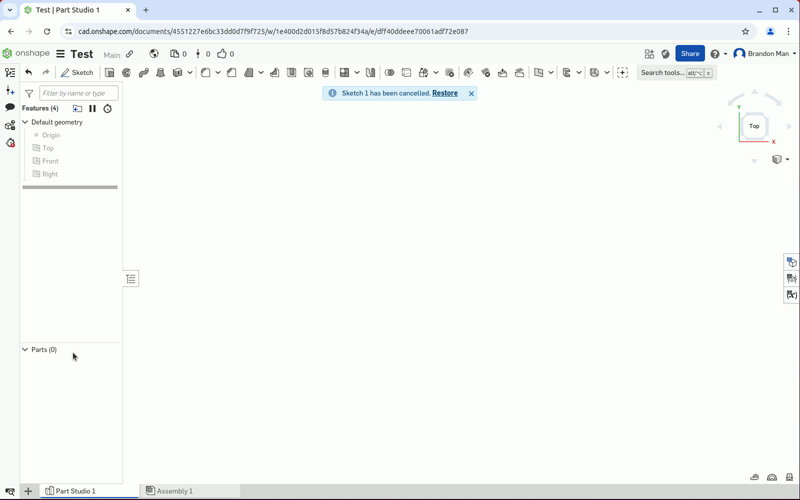
key(space)
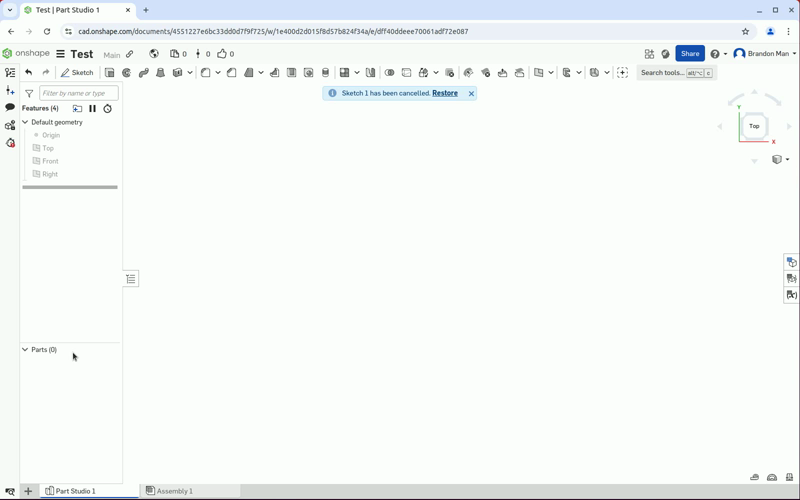
key_down(shift)
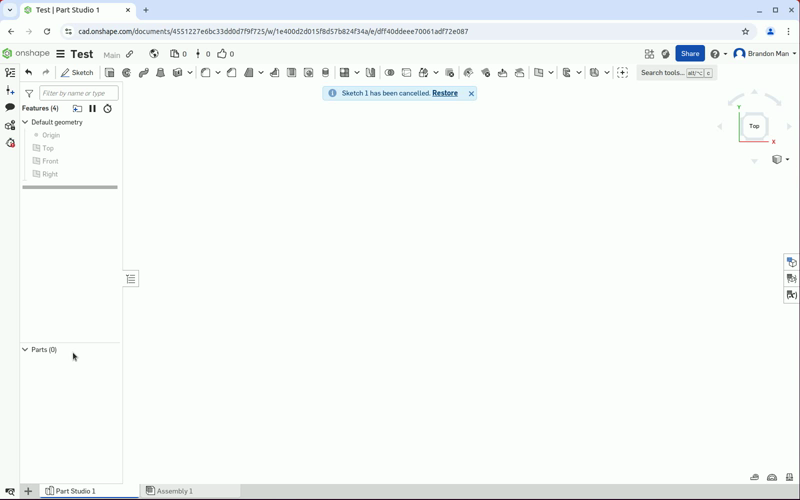
key(up)
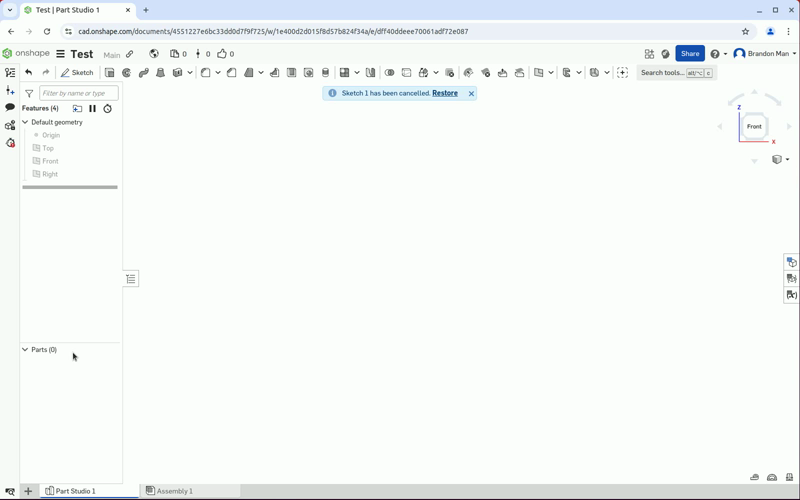
key_up(shift)
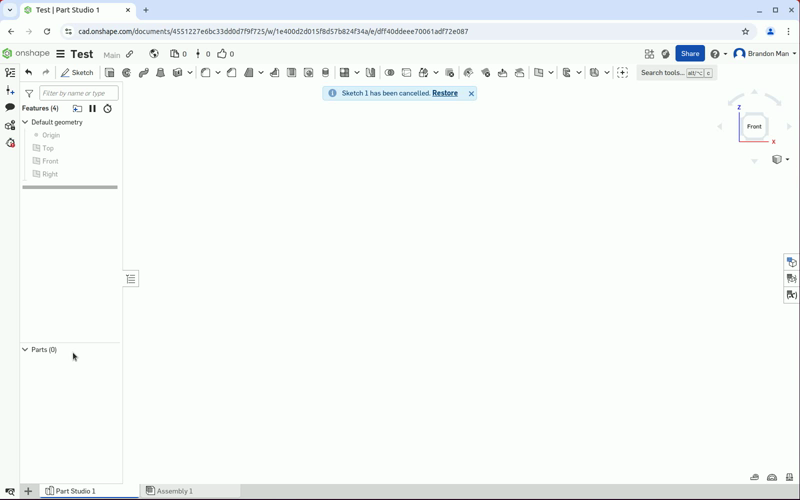
mouse_move(73, 352)
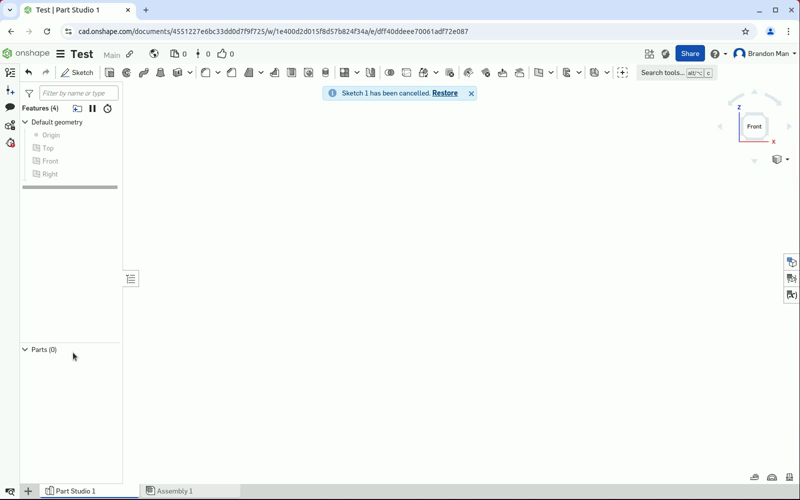
key(shift+y)
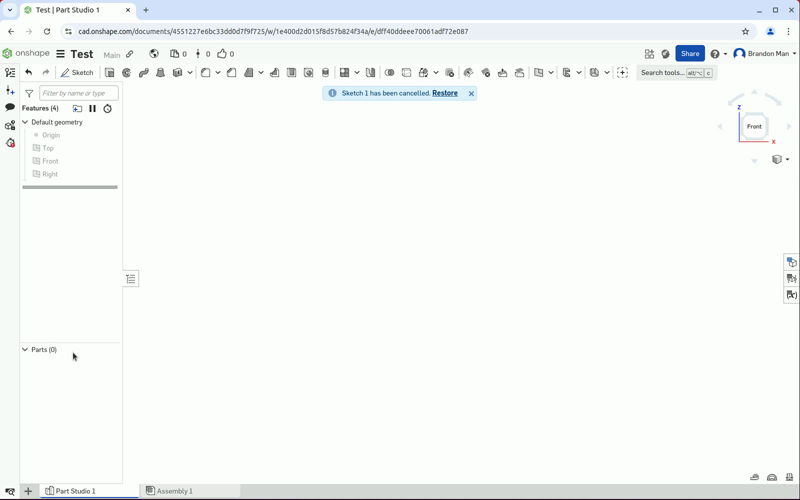
key(shift+s)
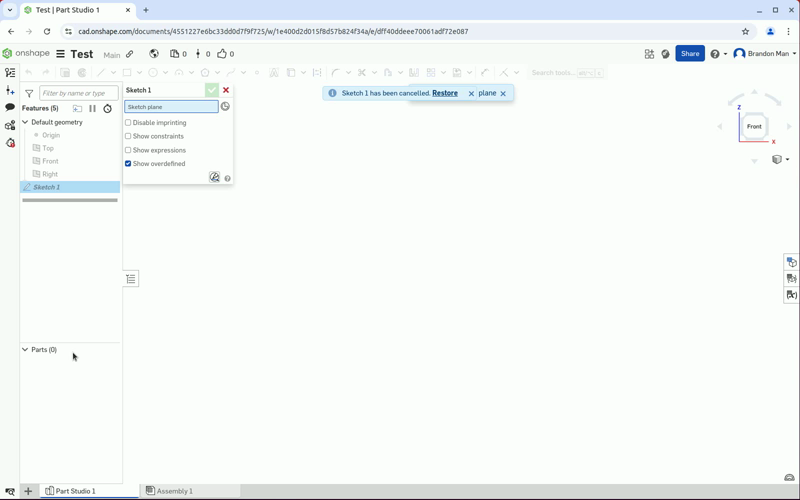
mouse_move(73, 163)
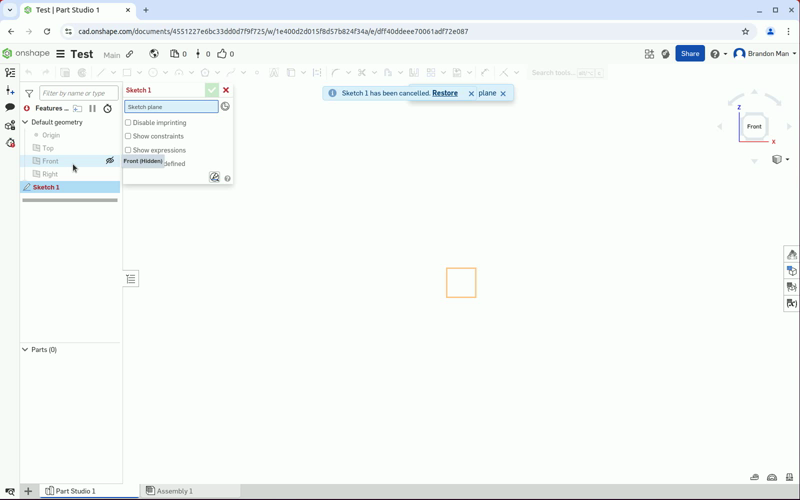
click(73, 163)
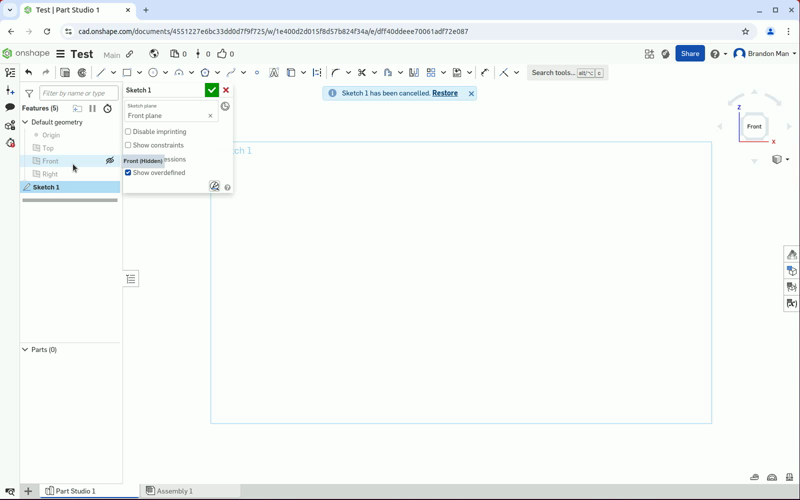
mouse_move(73, 352)
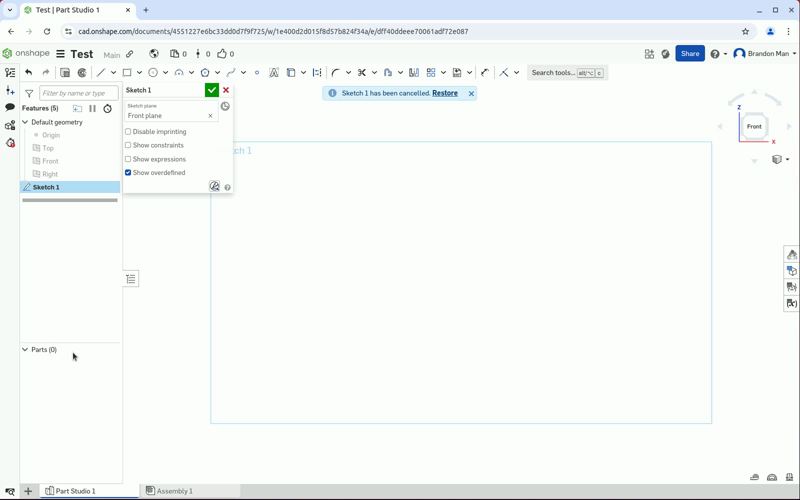
key(y)
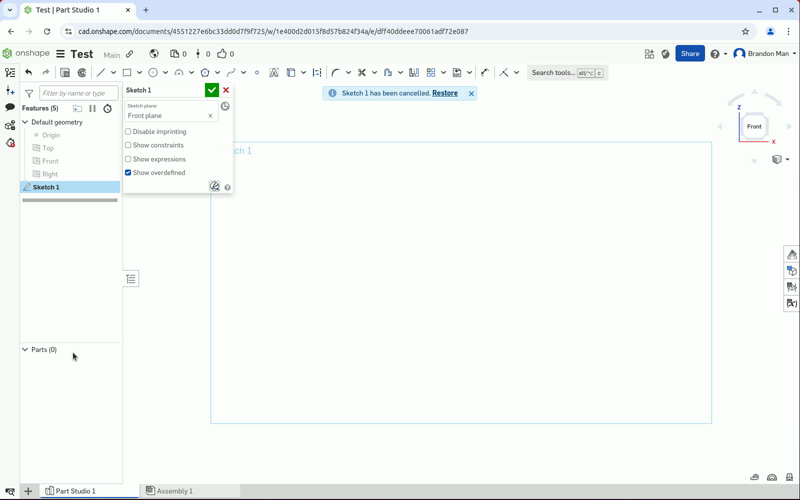
key(l)
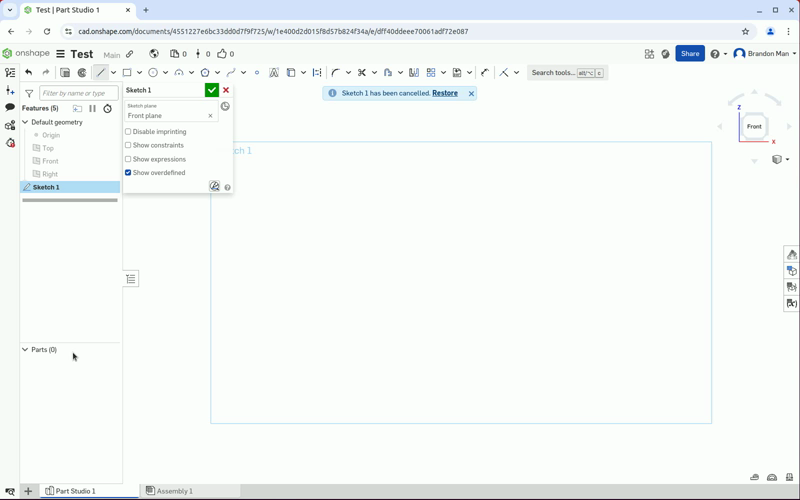
key_down(shift)
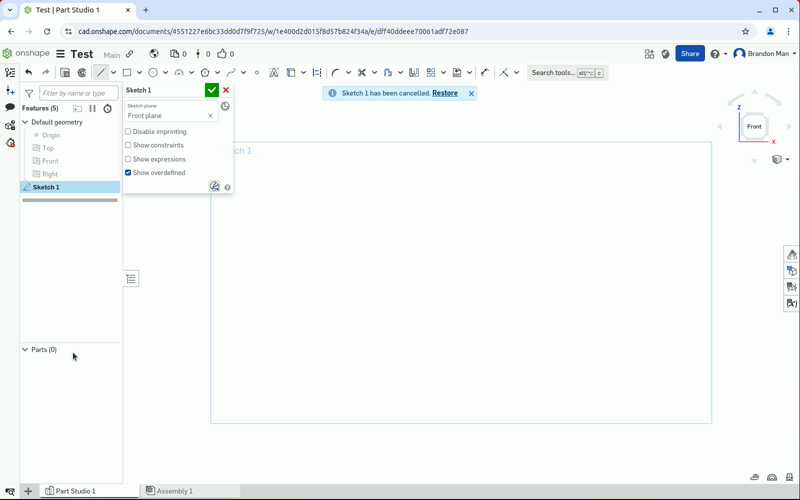
mouse_move(460, 282)
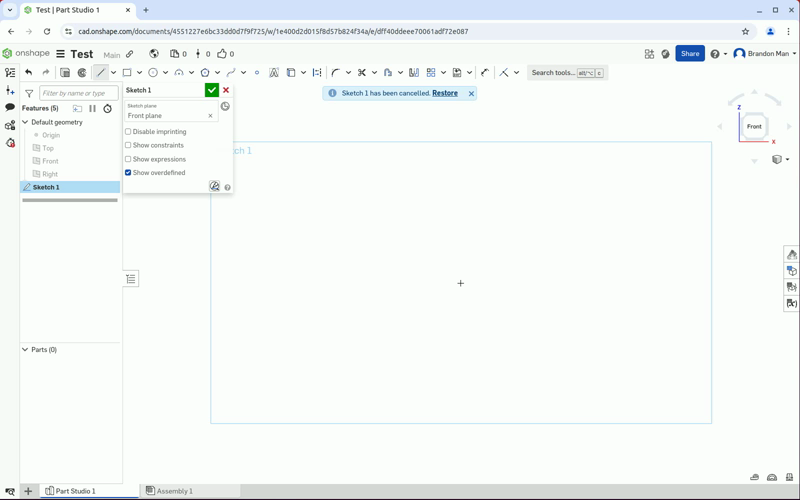
click(460, 282)
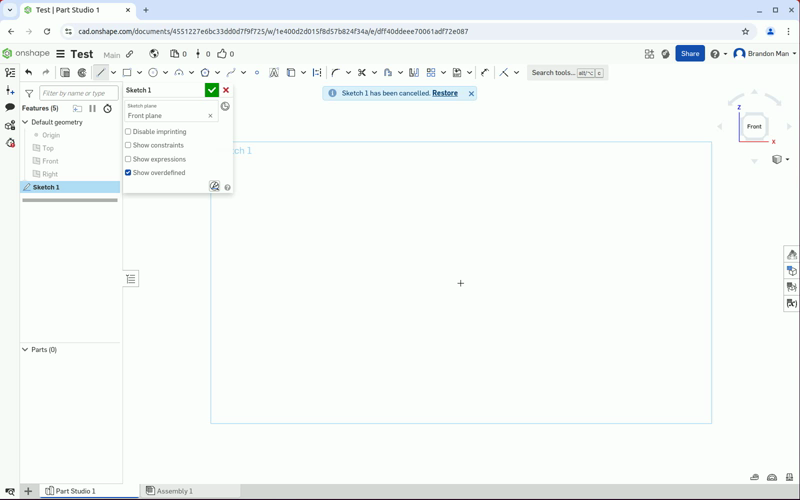
key_up(shift)
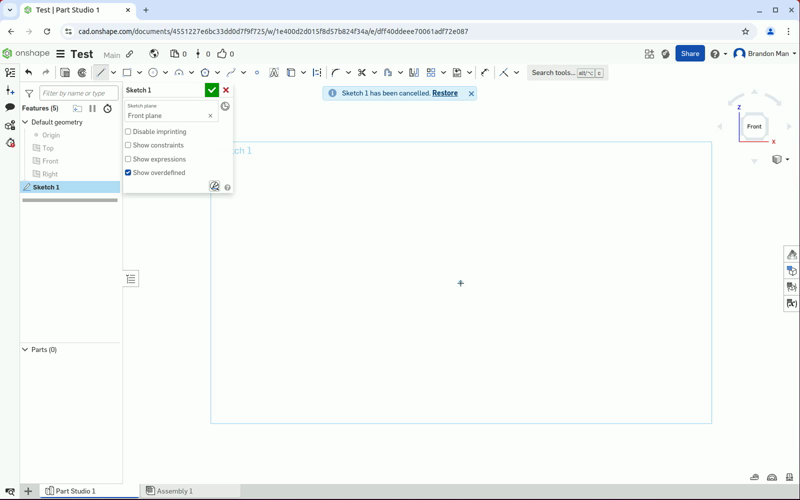
key_down(shift)
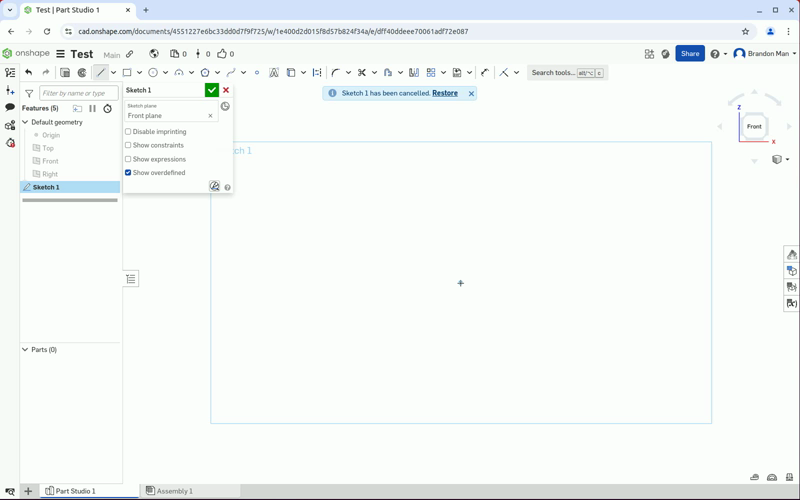
mouse_move(490, 282)
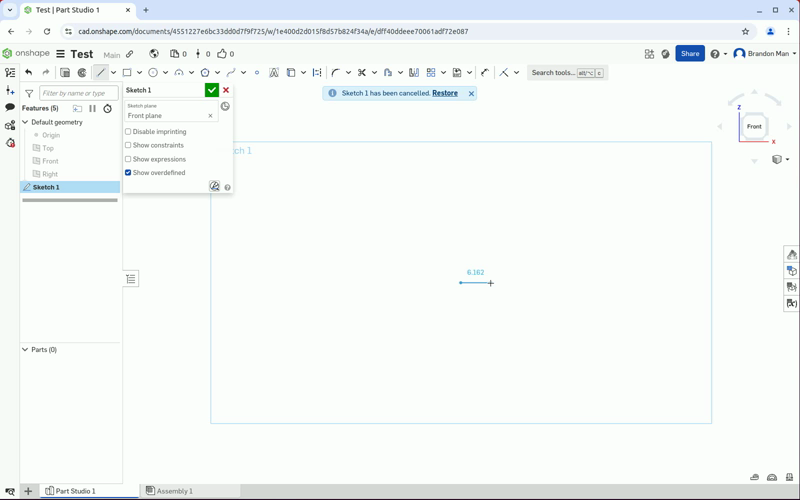
mouse_move(506, 282)
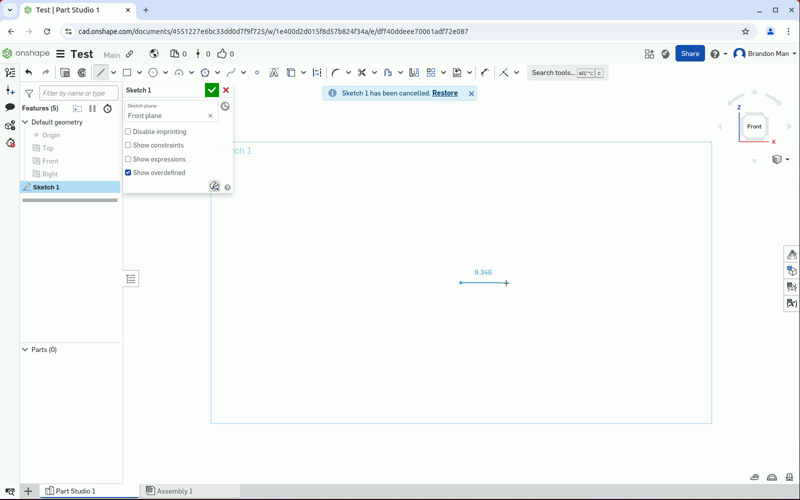
click(506, 282)
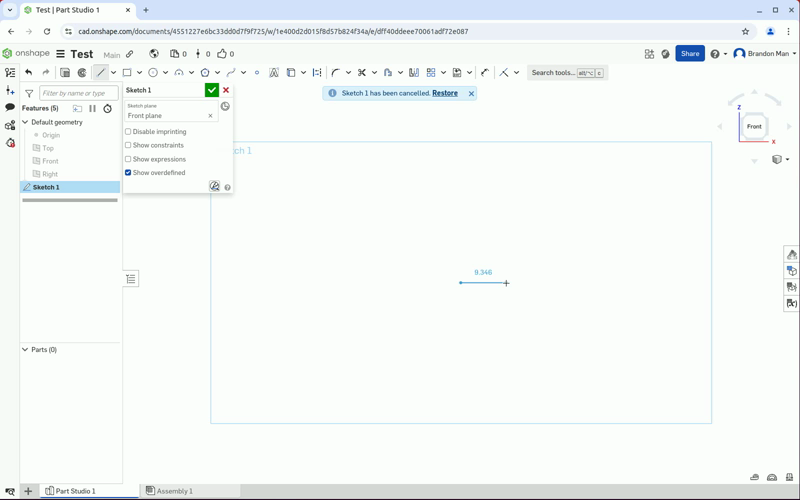
key_up(shift)
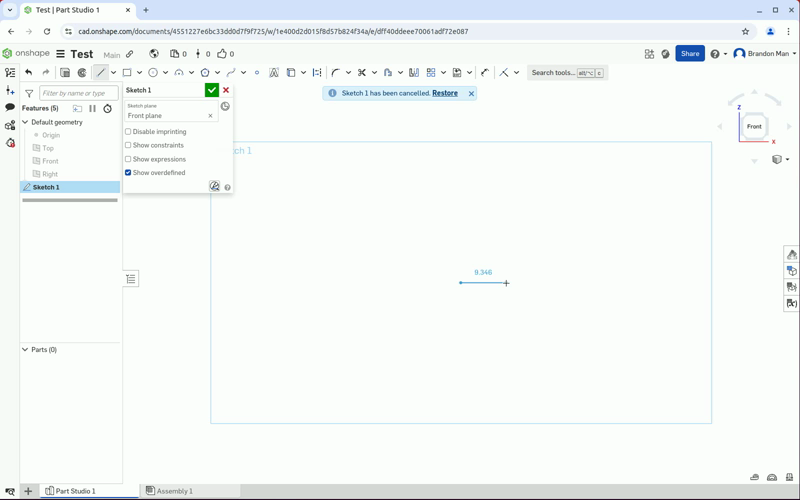
key_down(shift)
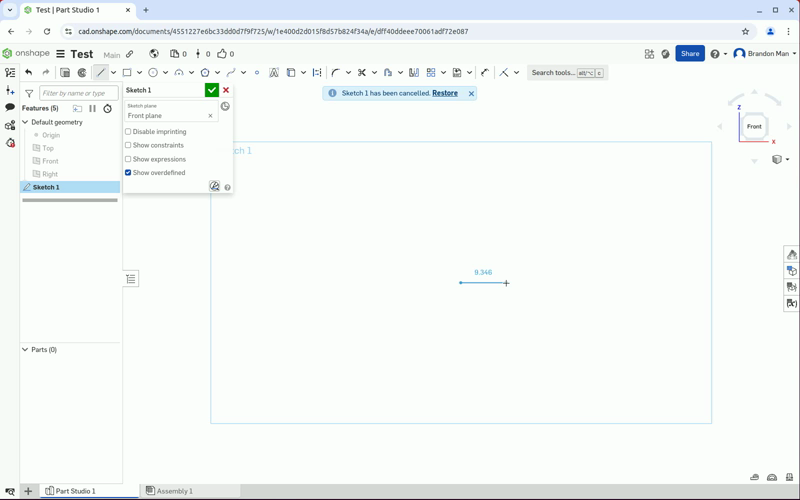
mouse_move(506, 192)
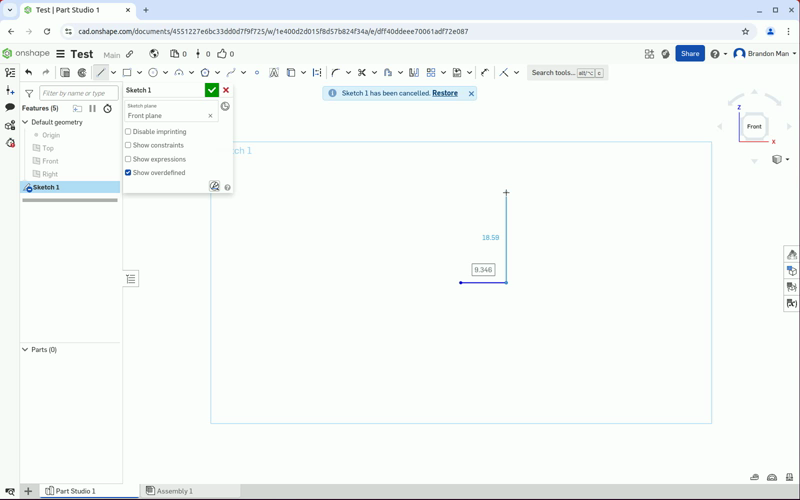
click(506, 192)
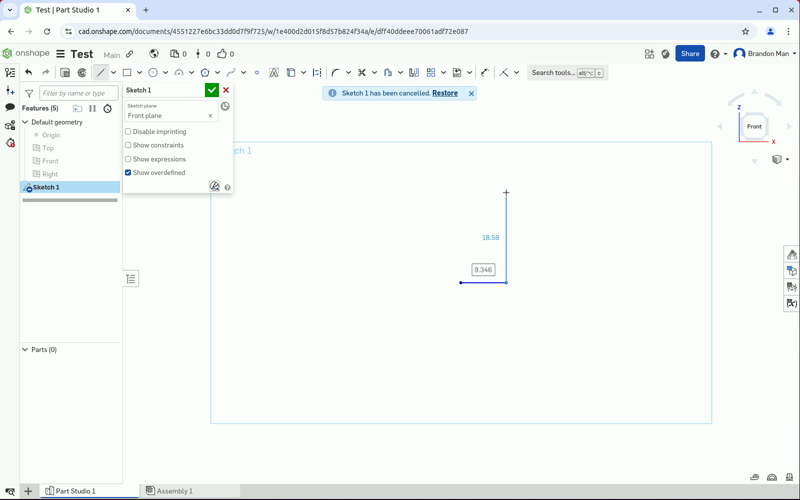
key_up(shift)
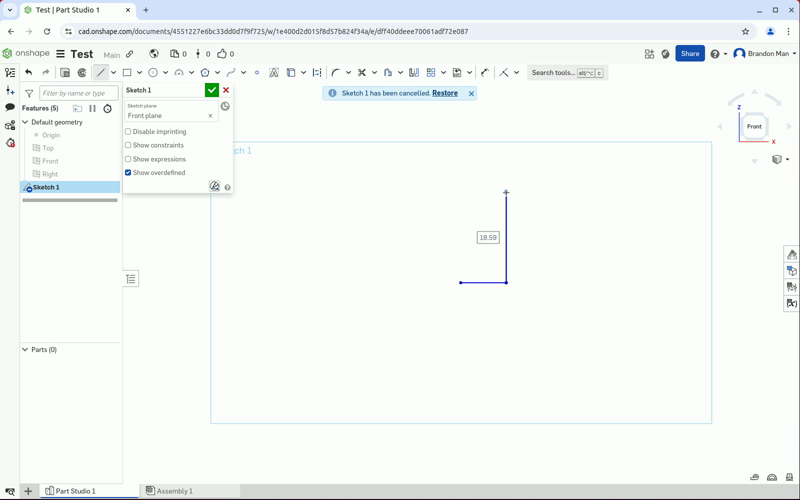
key_down(shift)
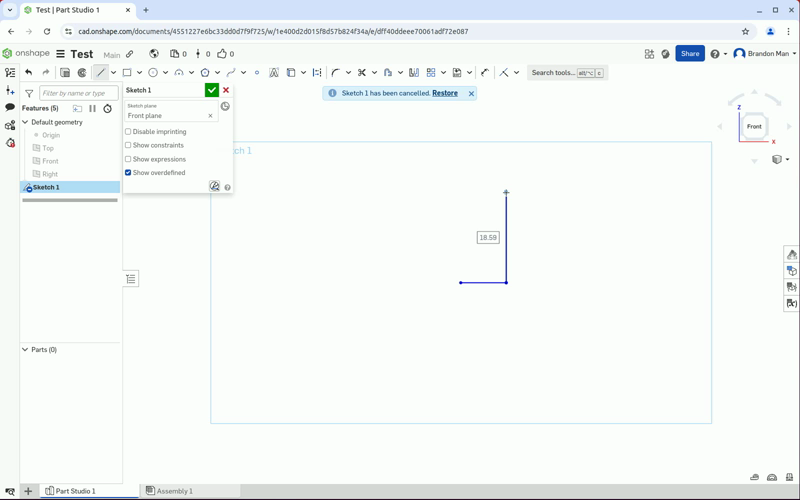
mouse_move(536, 192)
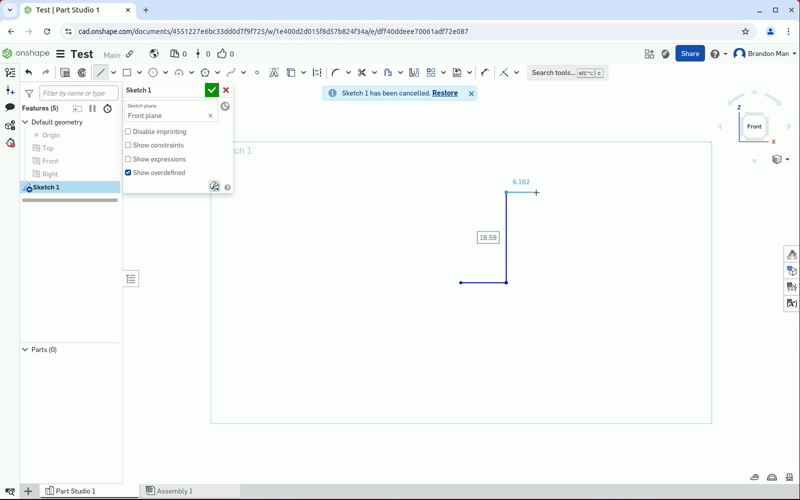
mouse_move(460, 192)
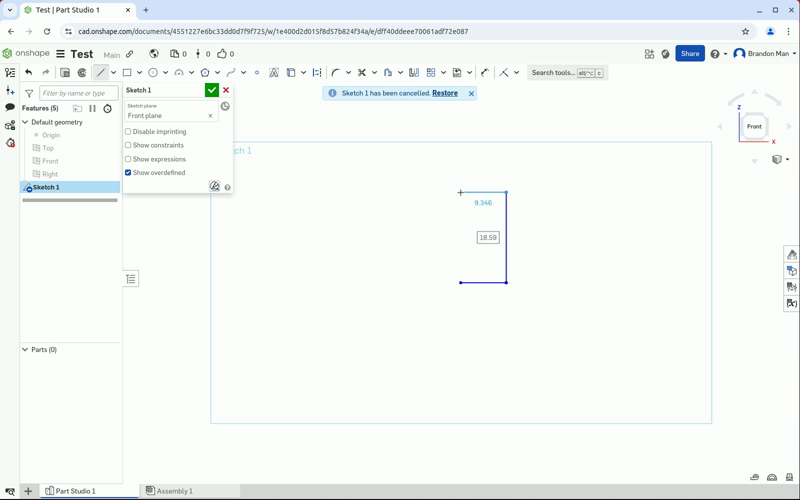
click(460, 192)
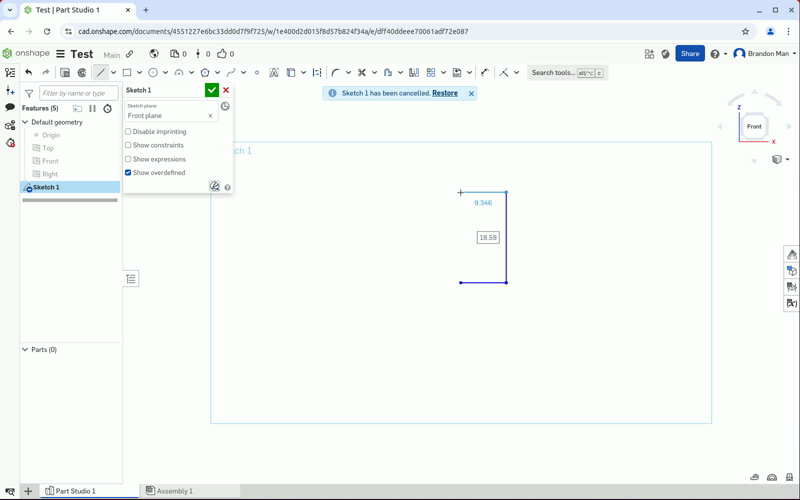
key_up(shift)
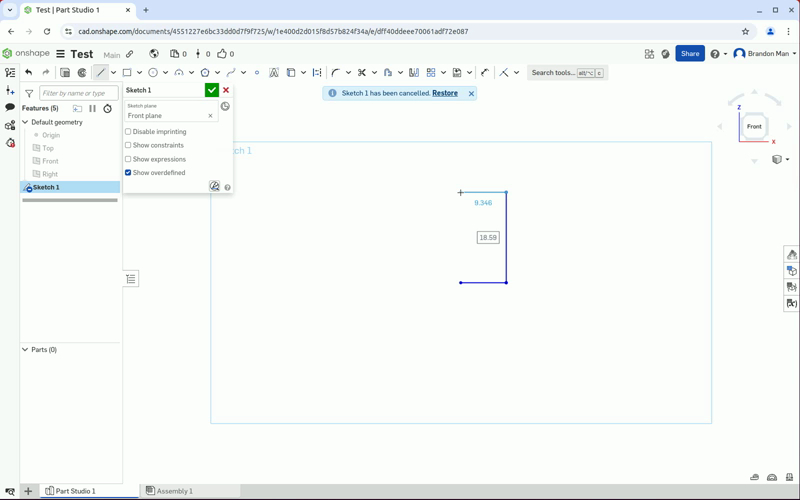
key_down(shift)
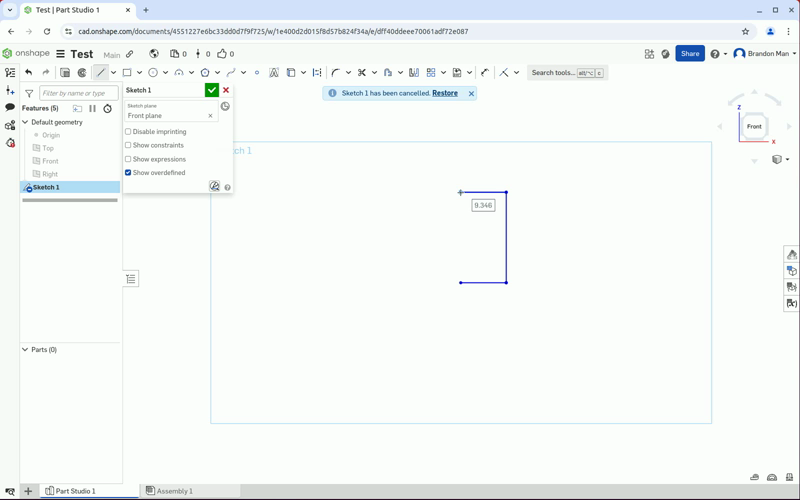
mouse_move(460, 282)
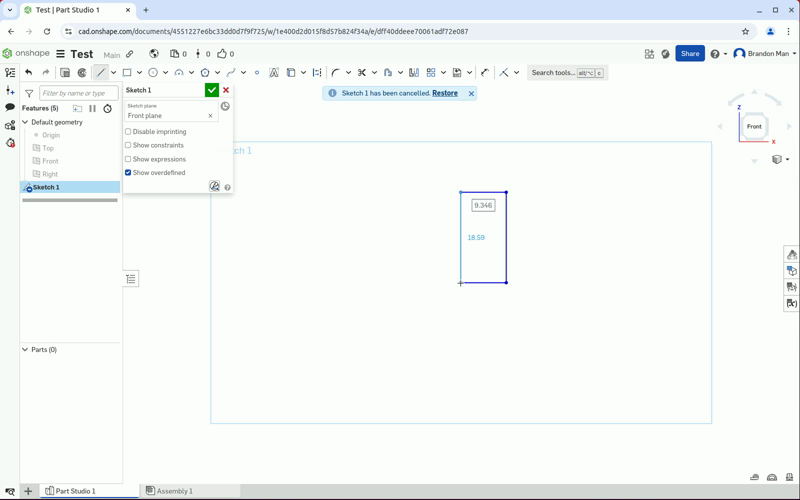
key_up(shift)
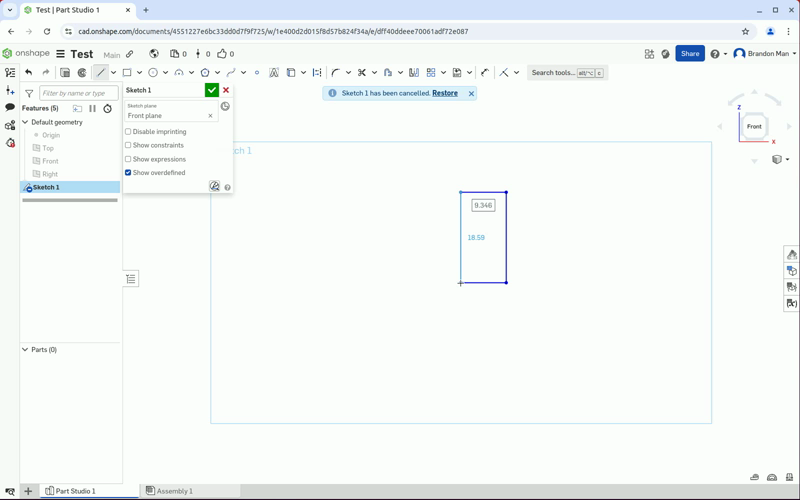
click(460, 282)
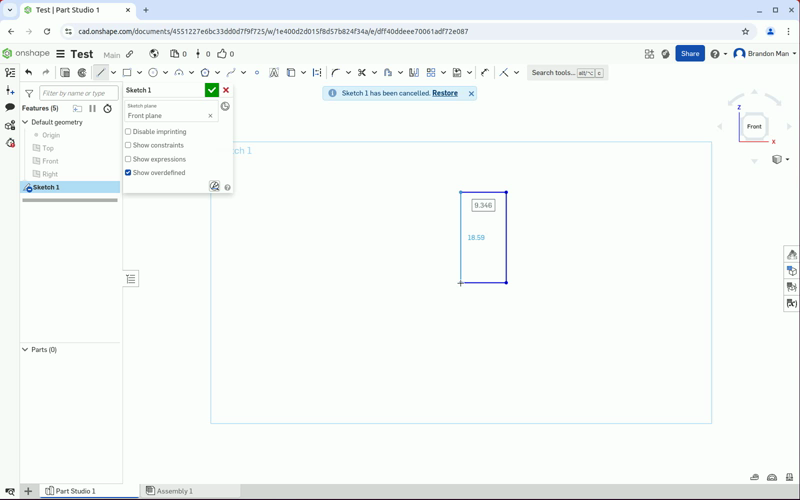
key(esc)
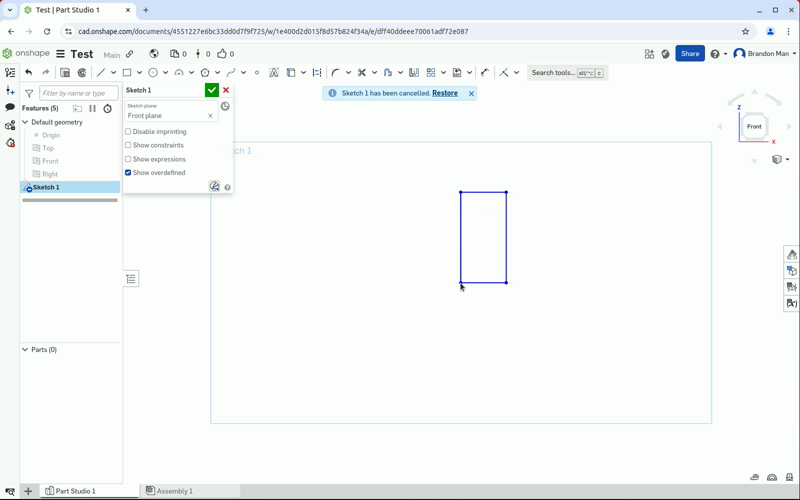
mouse_move(487, 220)
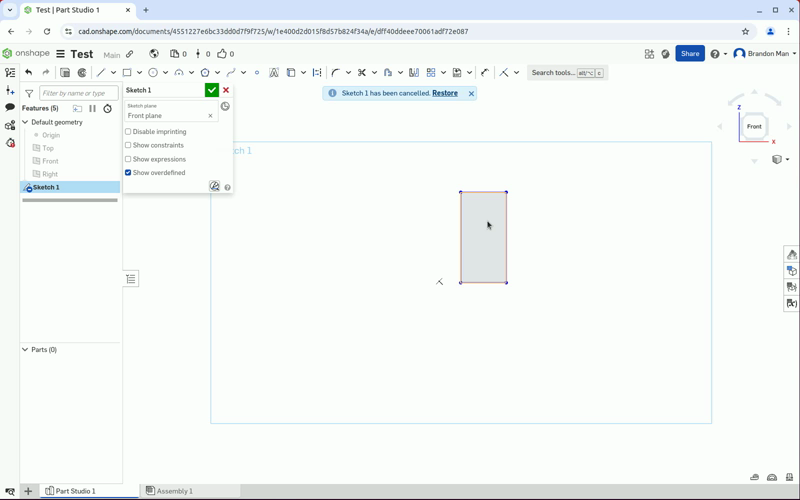
click(487, 220)
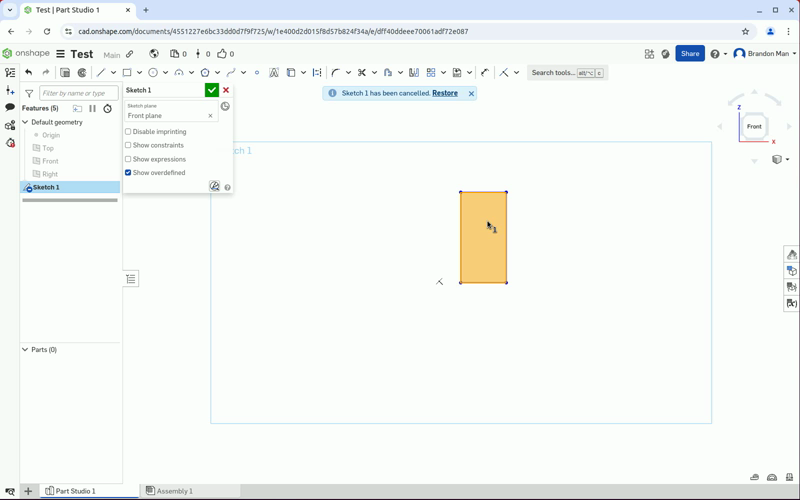
mouse_move(73, 352)
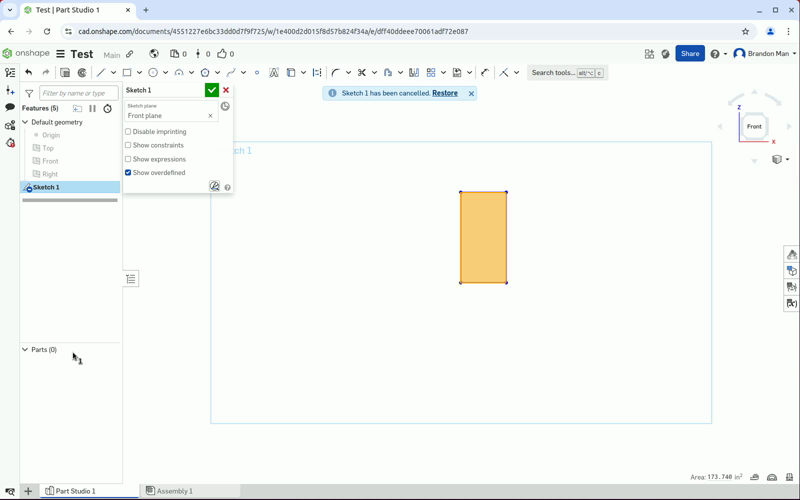
key(shift+y)
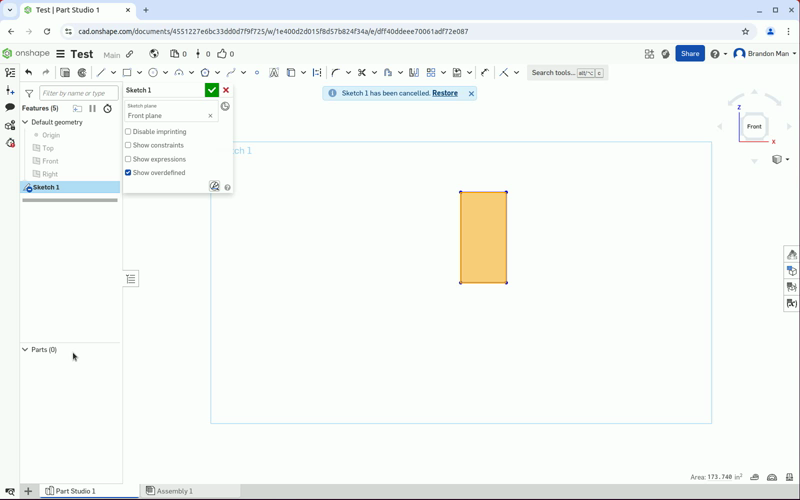
key(shift+e)
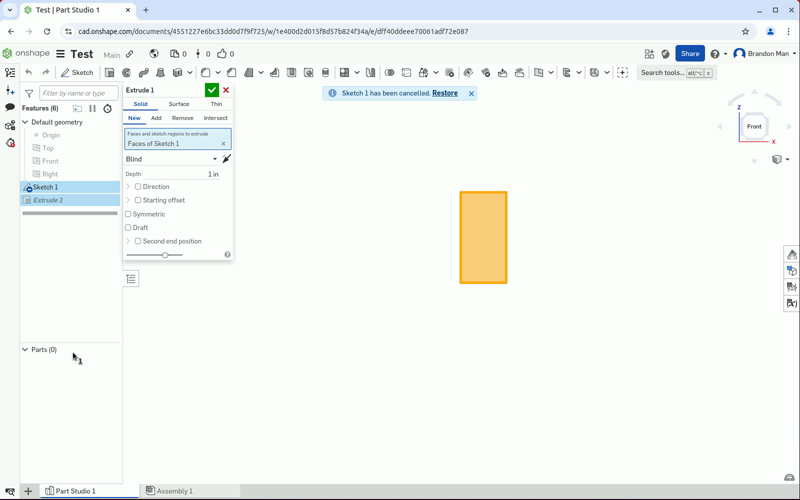
mouse_move(143, 106)
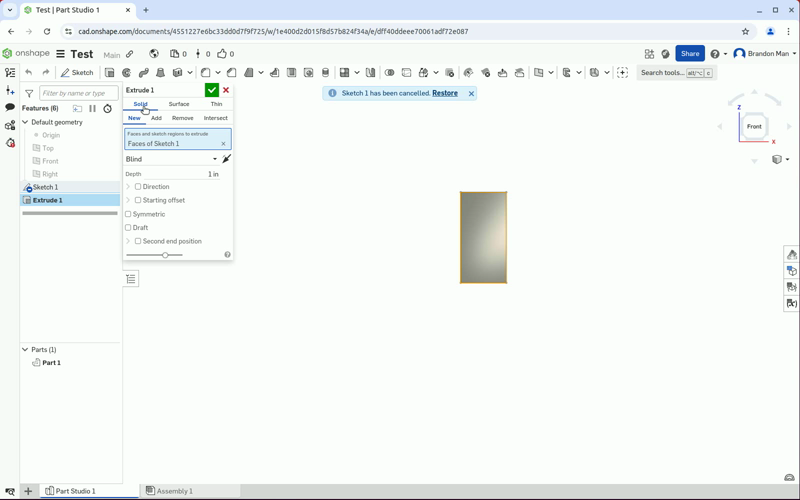
click(143, 106)
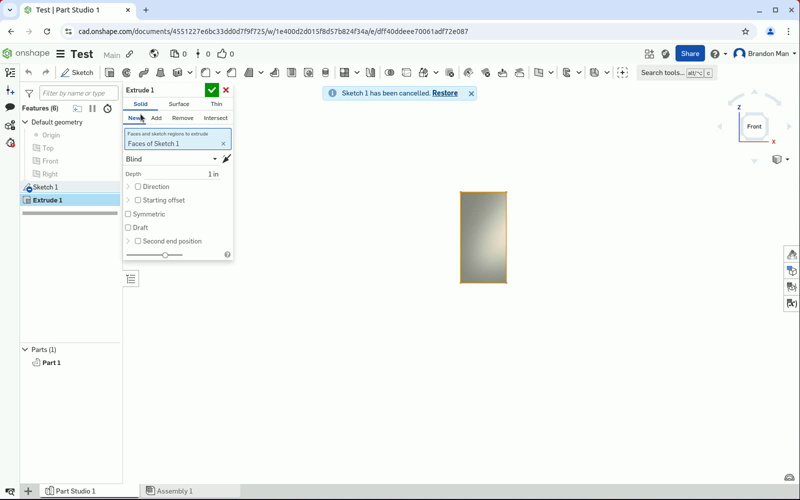
mouse_move(137, 120)
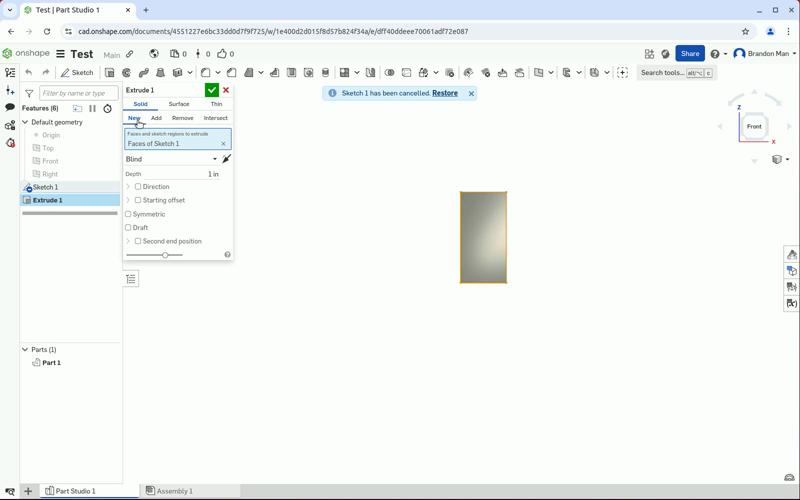
click(137, 120)
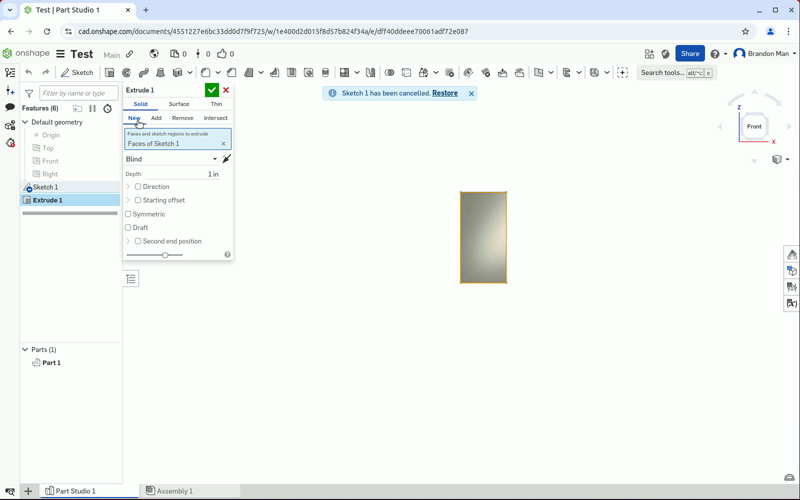
key(tab, 4)
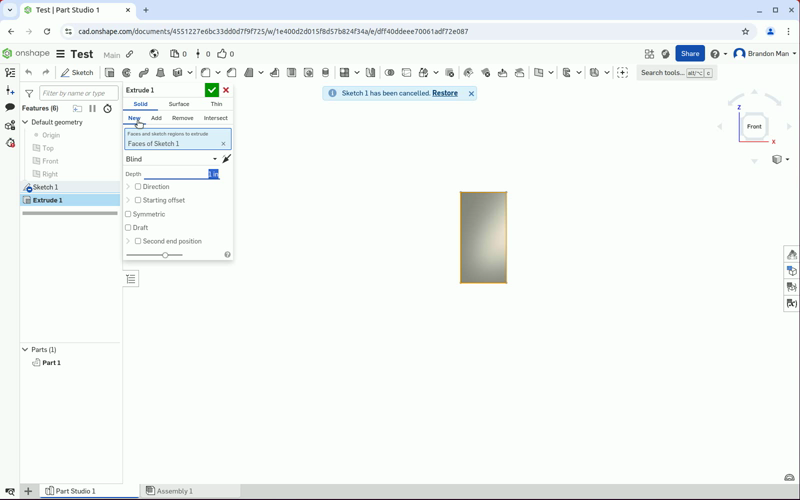
text(-18.535)
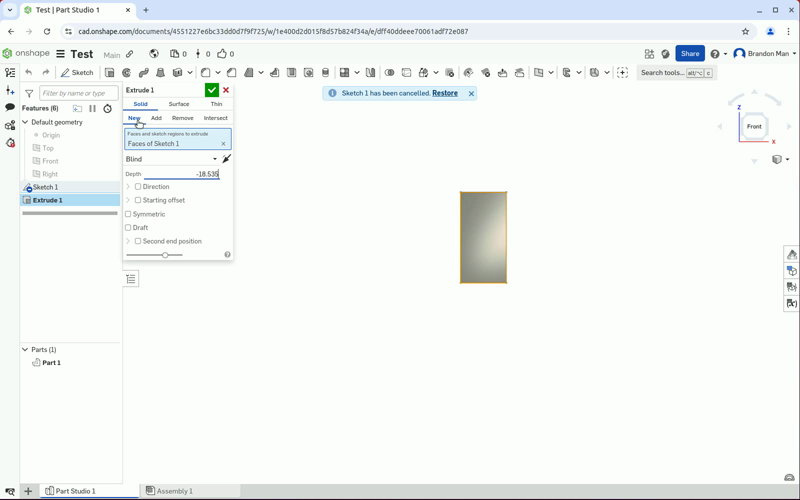
key(enter)
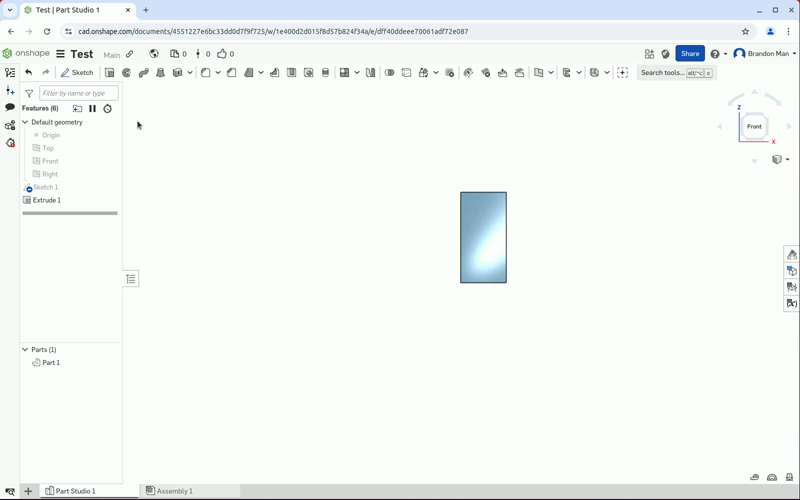
key(shift+h)
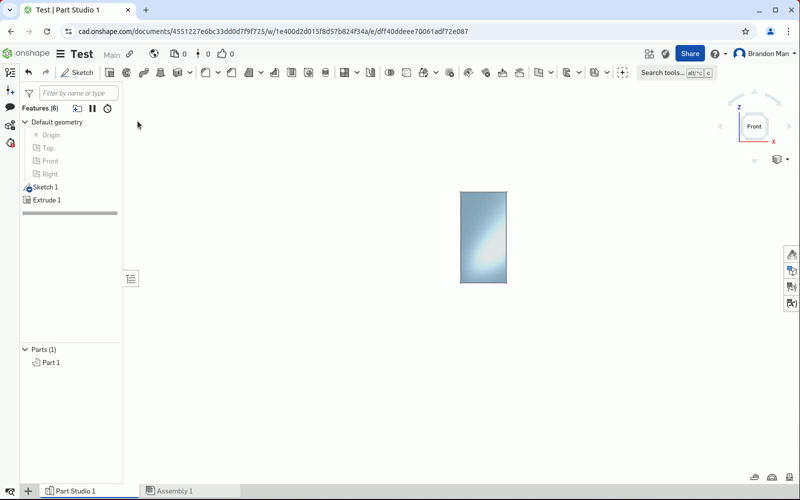
key(shift+h)
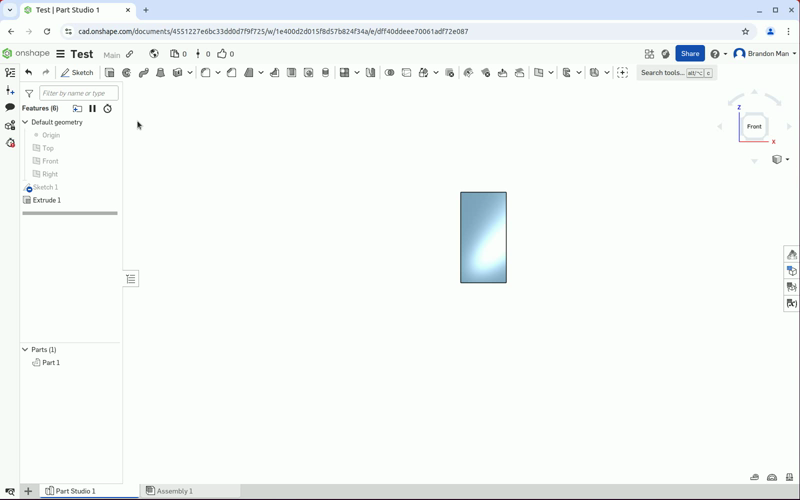
mouse_move(73, 189)
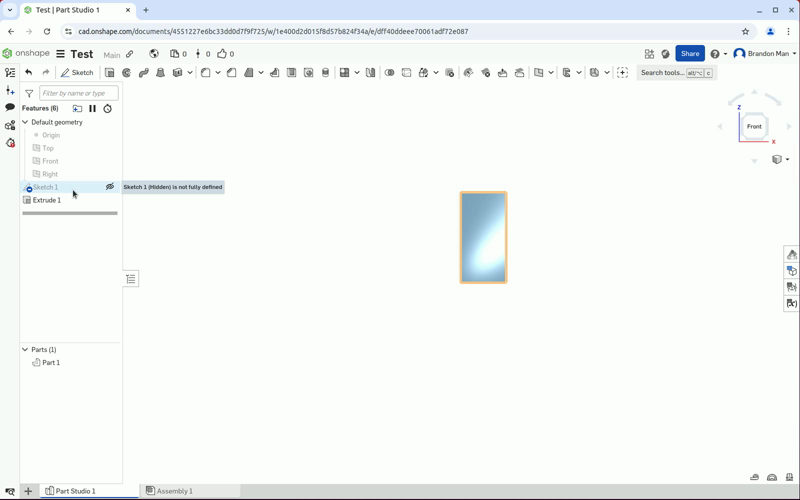
click(73, 189)
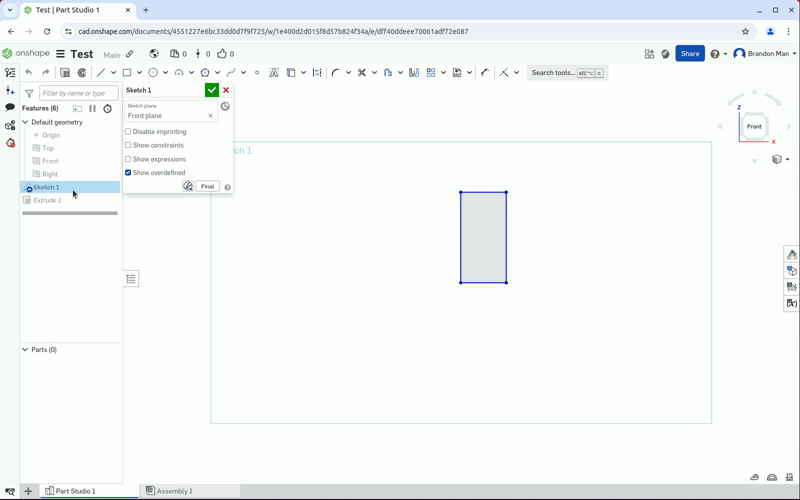
mouse_move(229, 92)
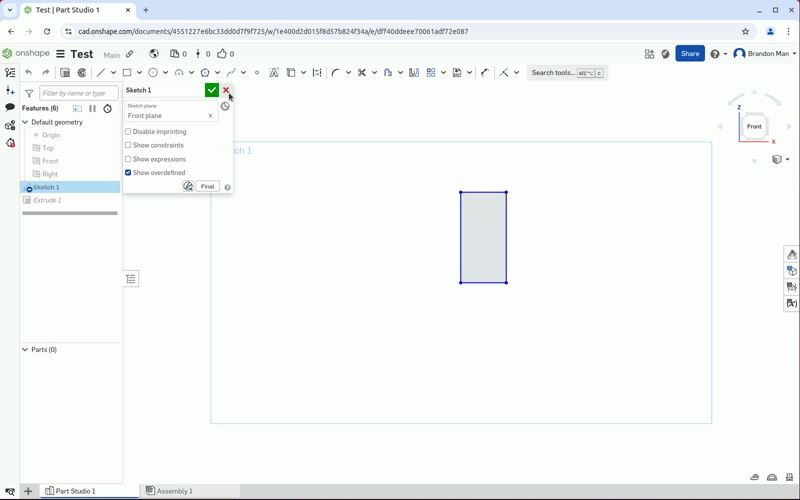
click(229, 92)
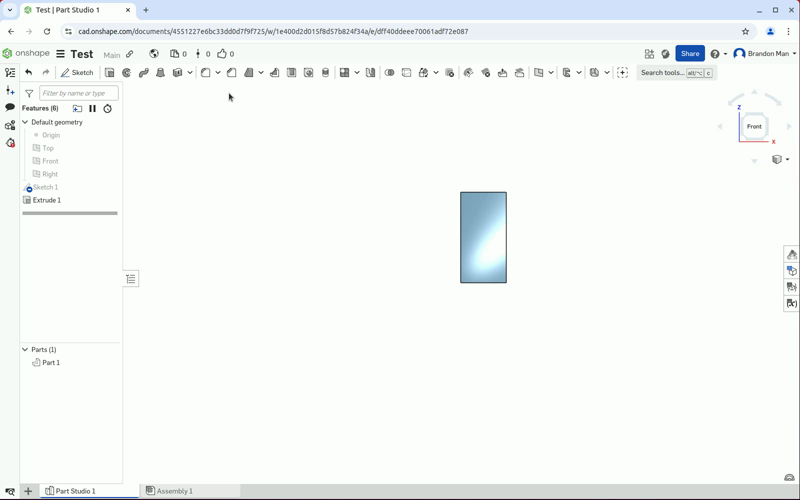
mouse_move(73, 352)
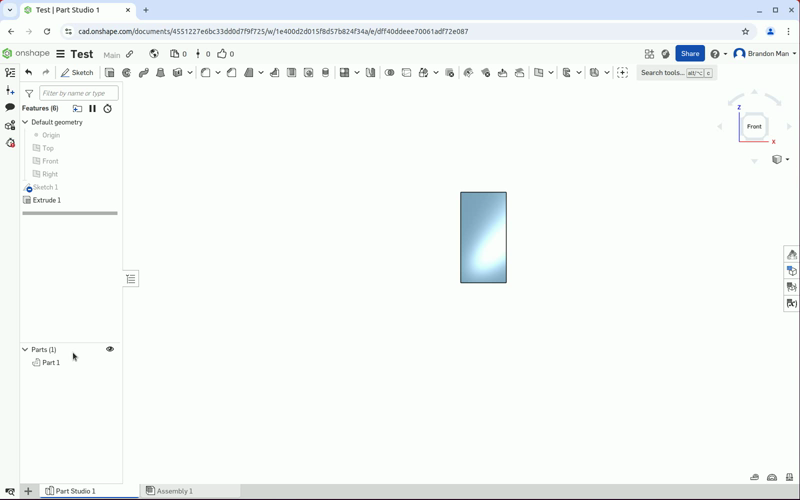
key(y)
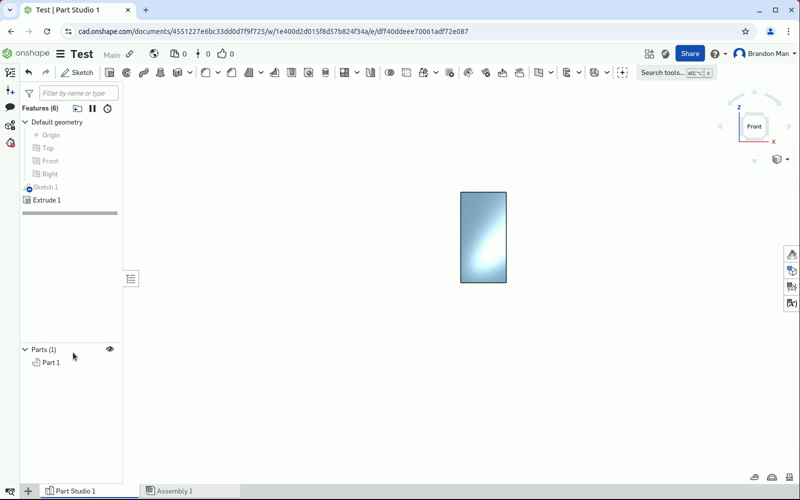
key(shift+p)
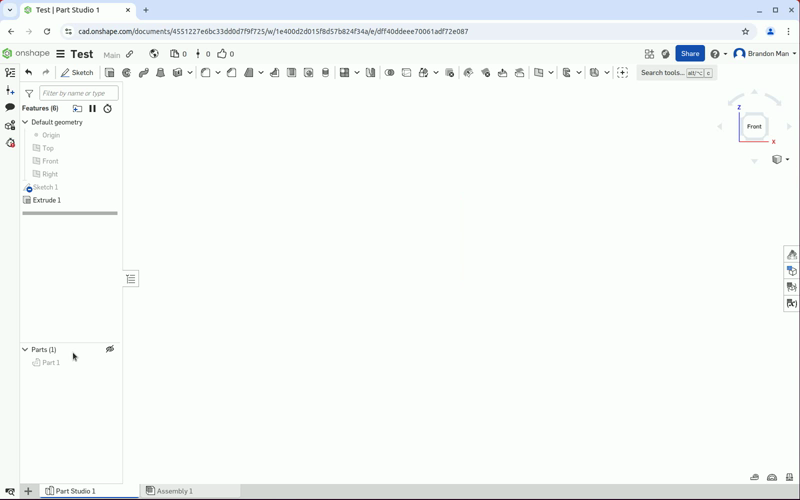
key(space)
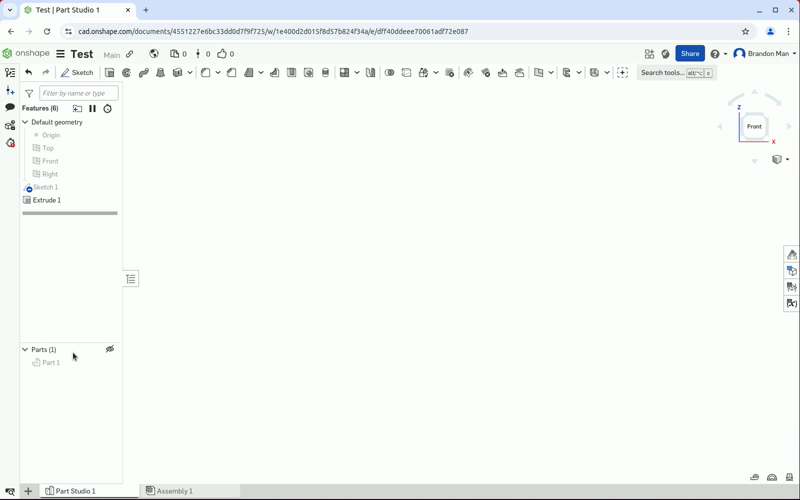
key_down(shift)
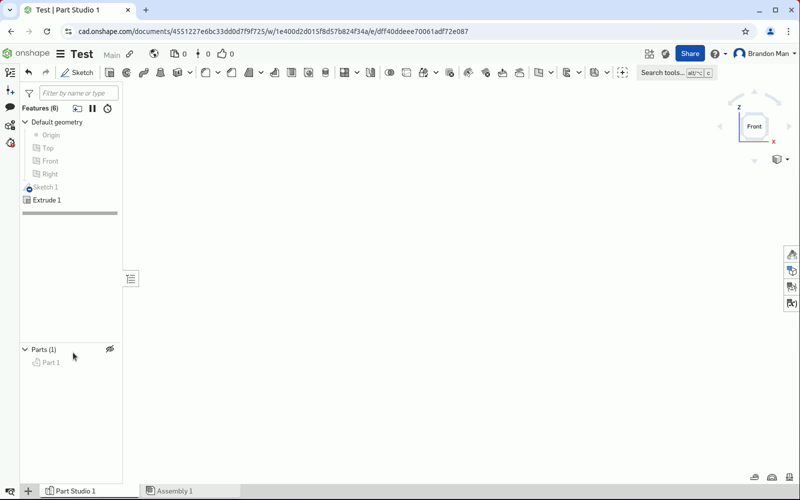
key(left)
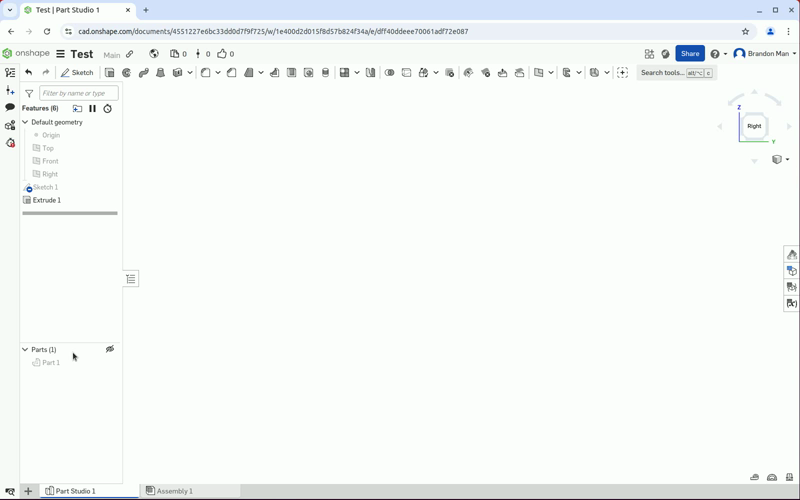
key_up(shift)
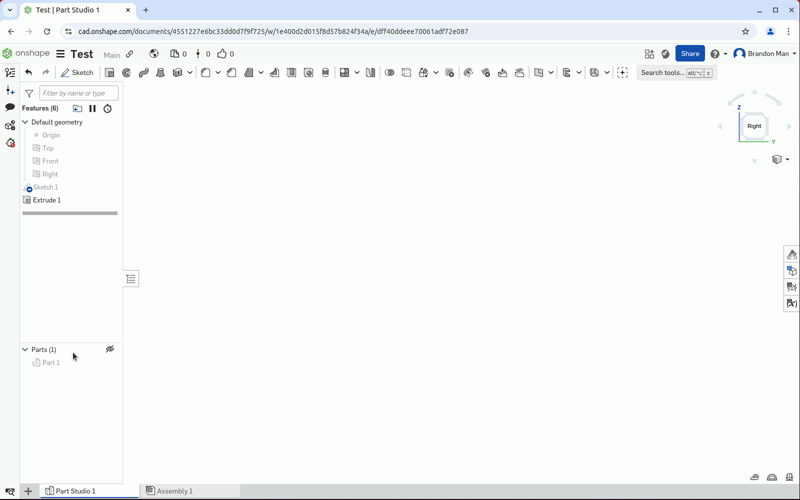
mouse_move(73, 352)
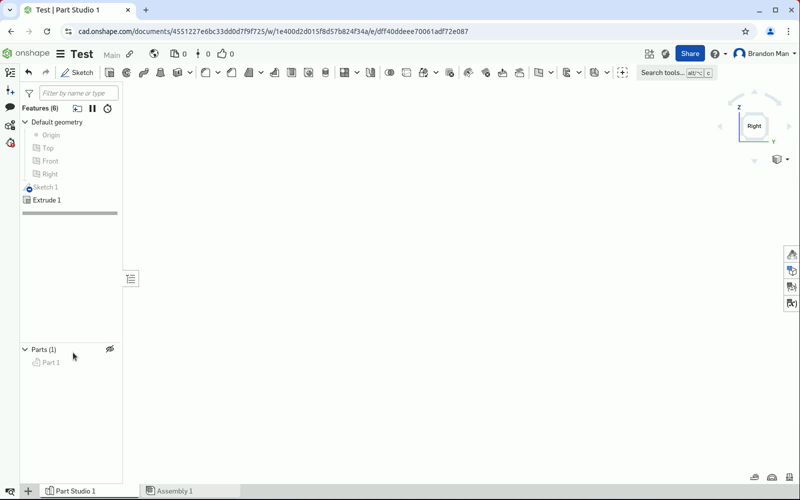
key(shift+y)
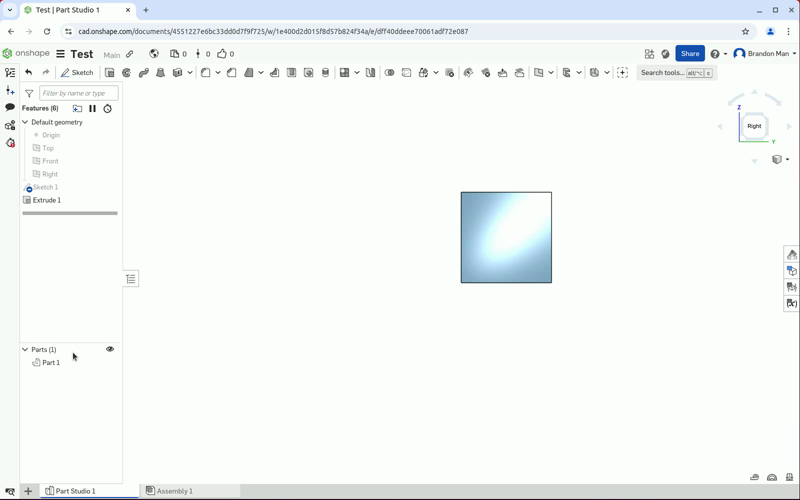
mouse_move(541, 75)
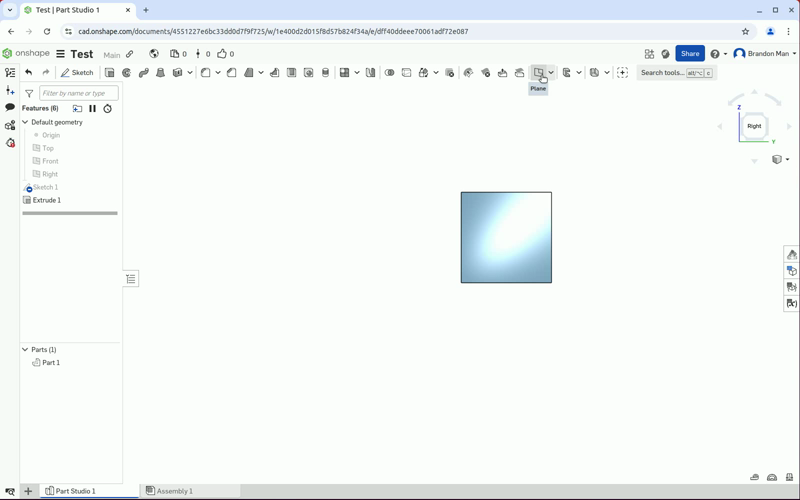
click(541, 75)
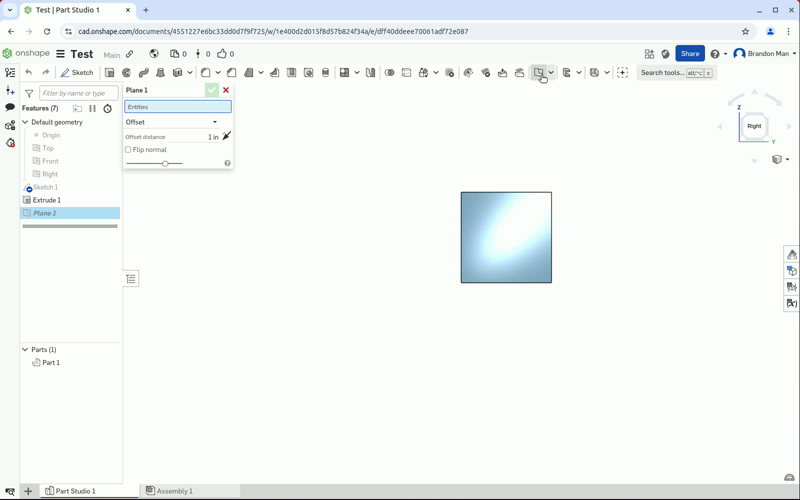
mouse_move(73, 176)
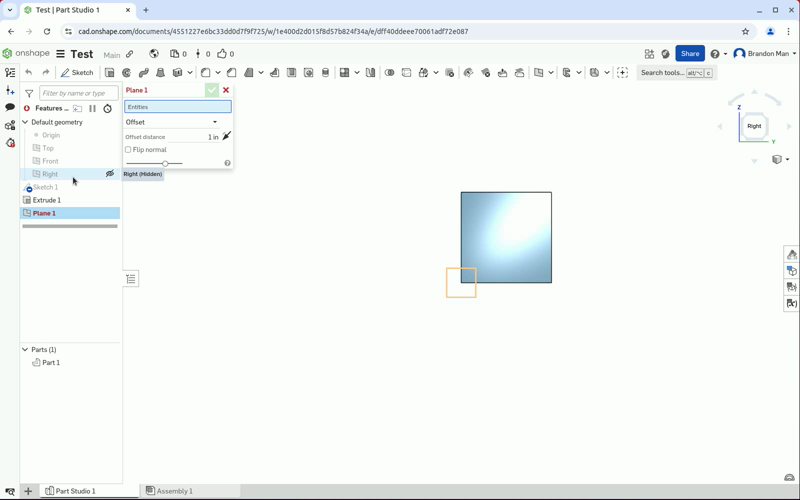
click(73, 176)
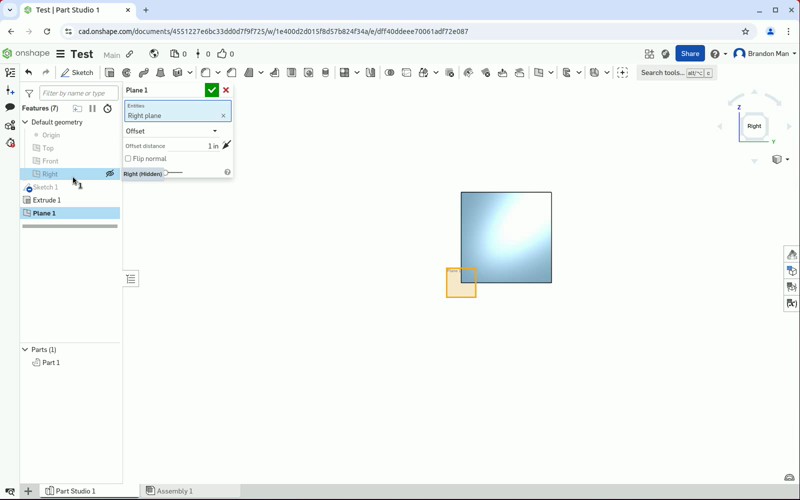
key(tab, 2)
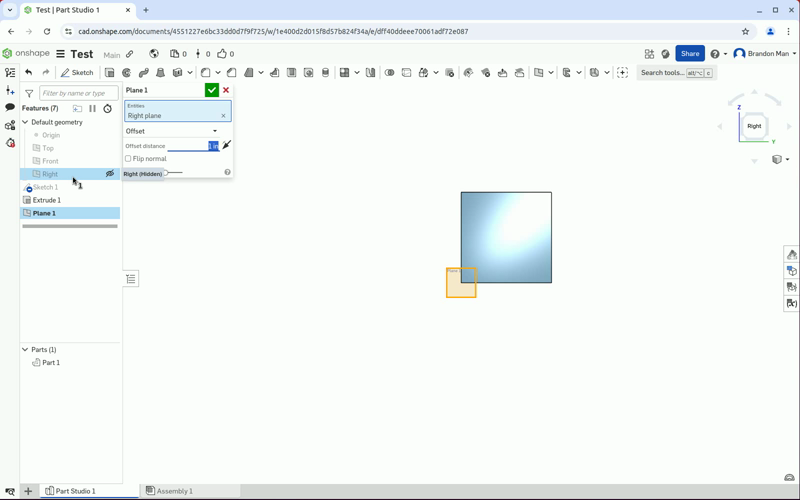
text(9.151)
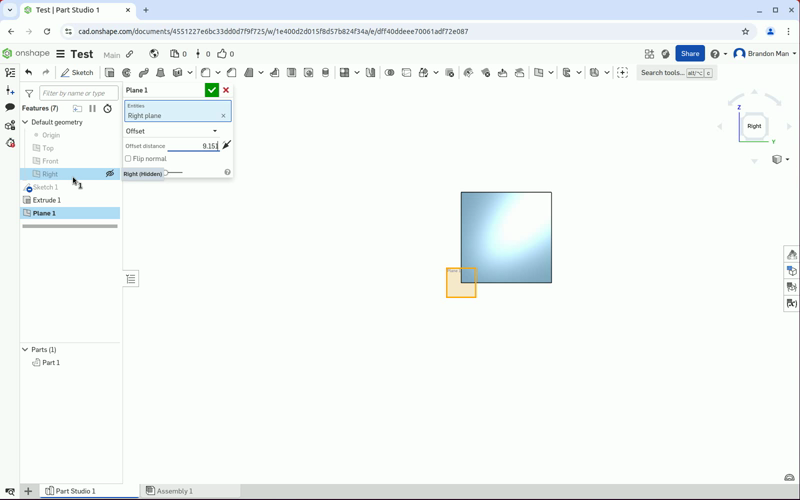
key(enter, 2)
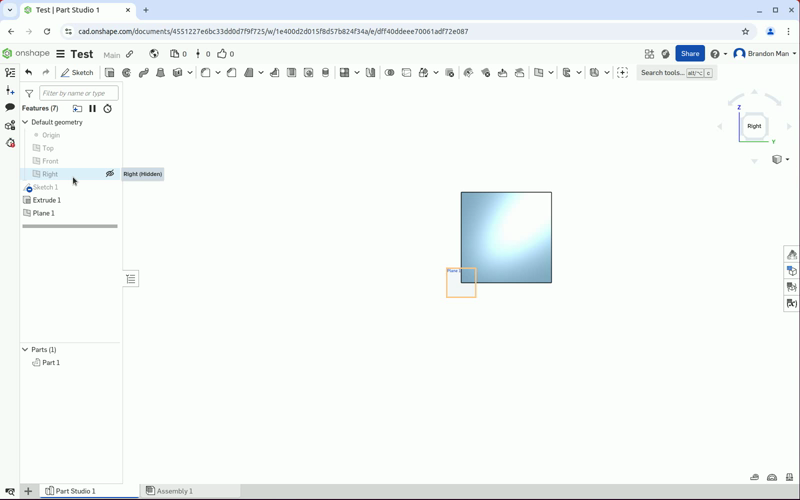
key(shift+s)
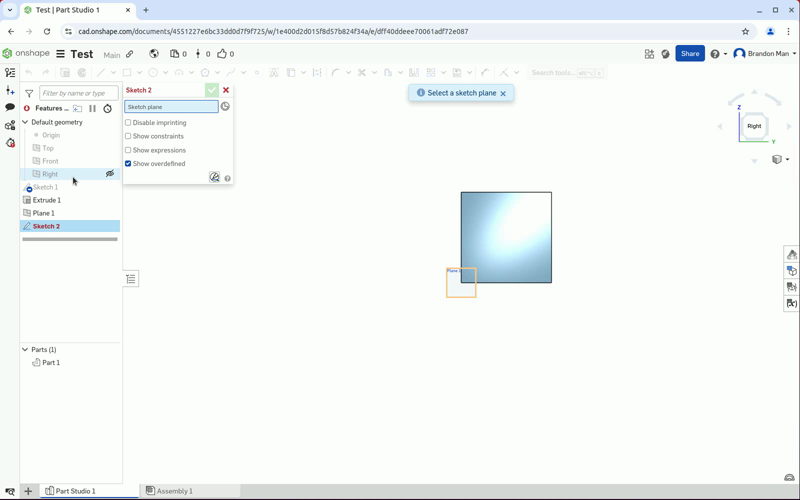
mouse_move(73, 215)
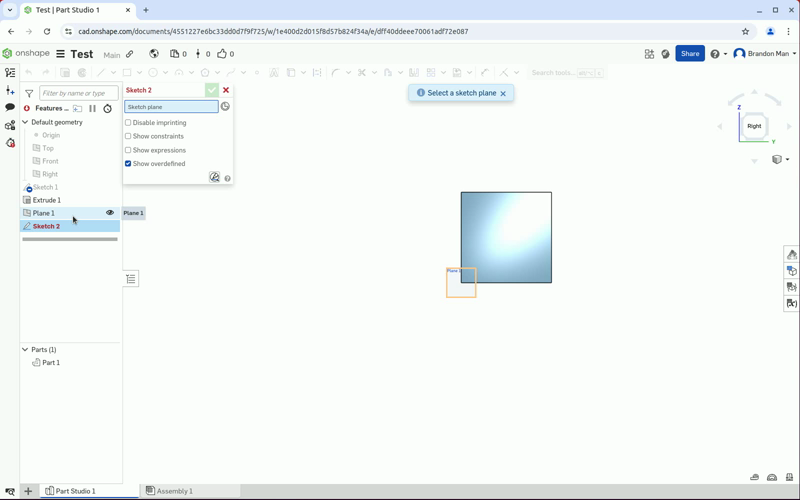
click(73, 215)
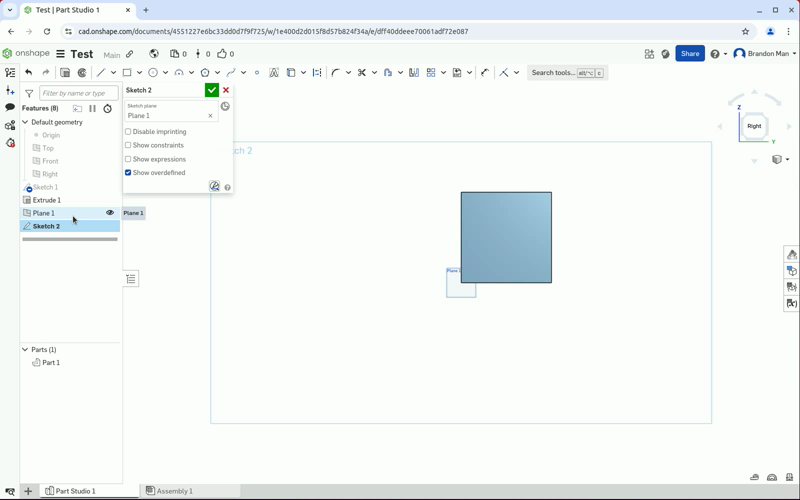
mouse_move(73, 352)
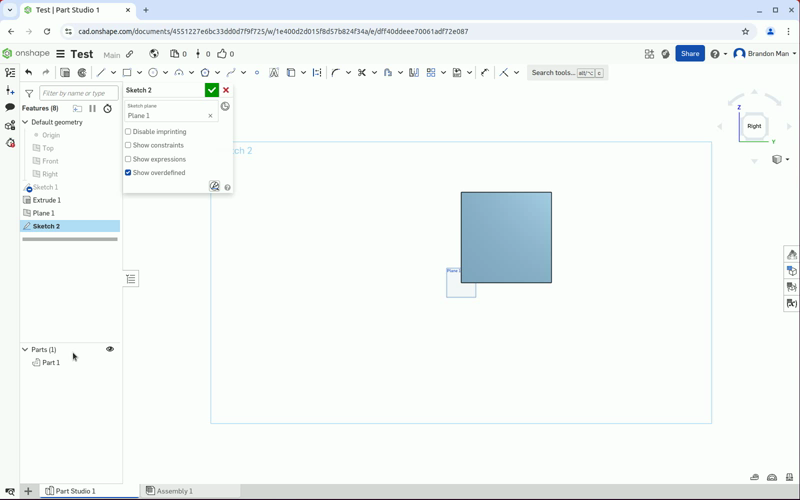
key(y)
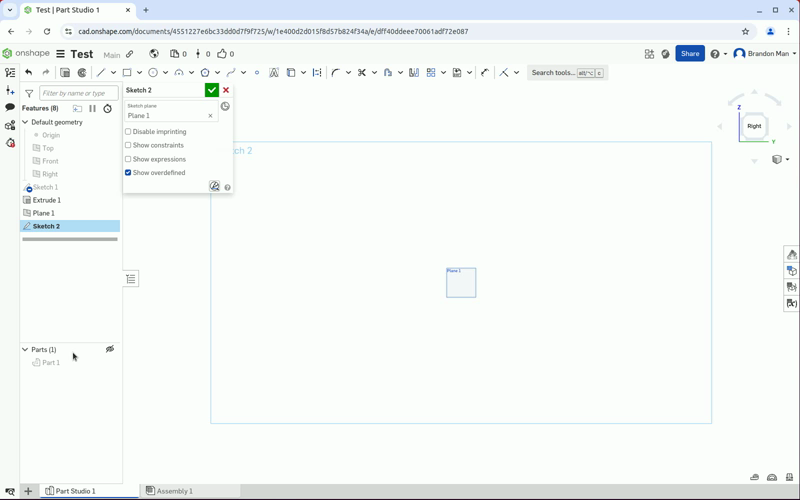
key(l)
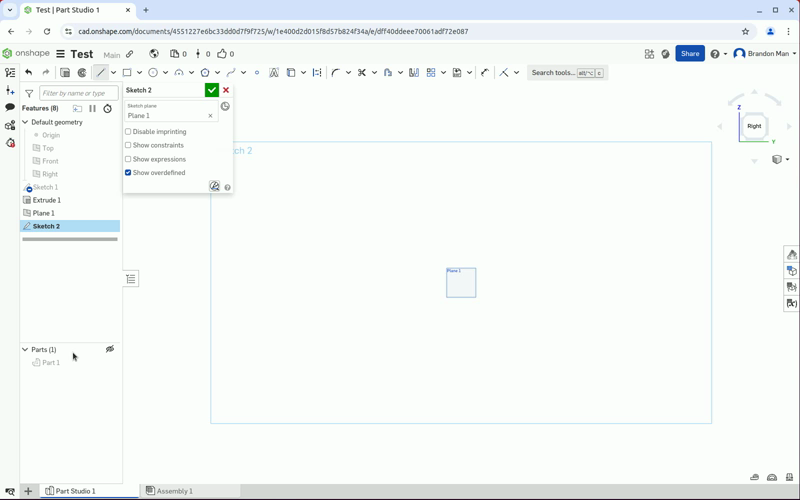
key_down(shift)
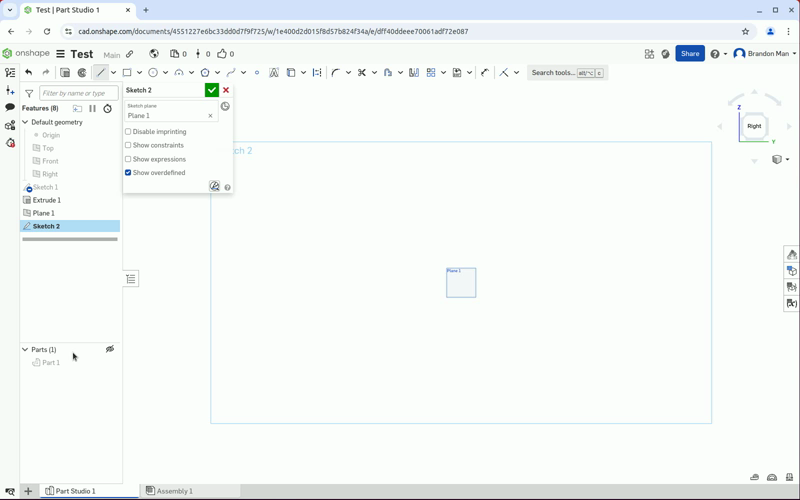
mouse_move(460, 215)
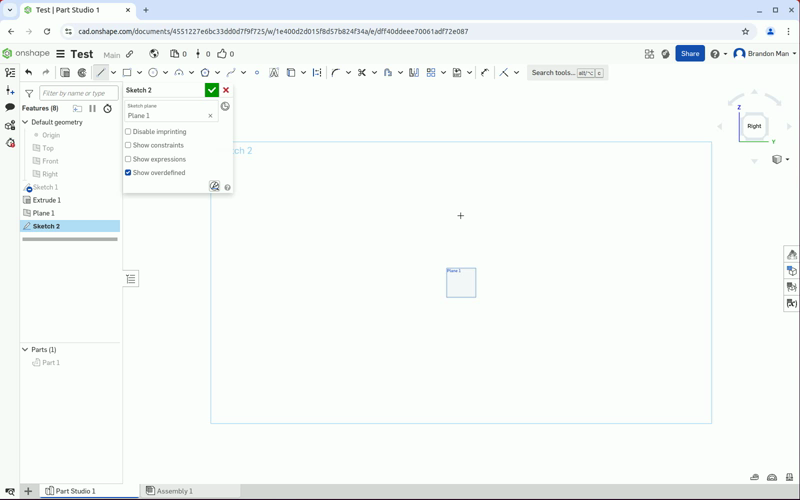
click(460, 215)
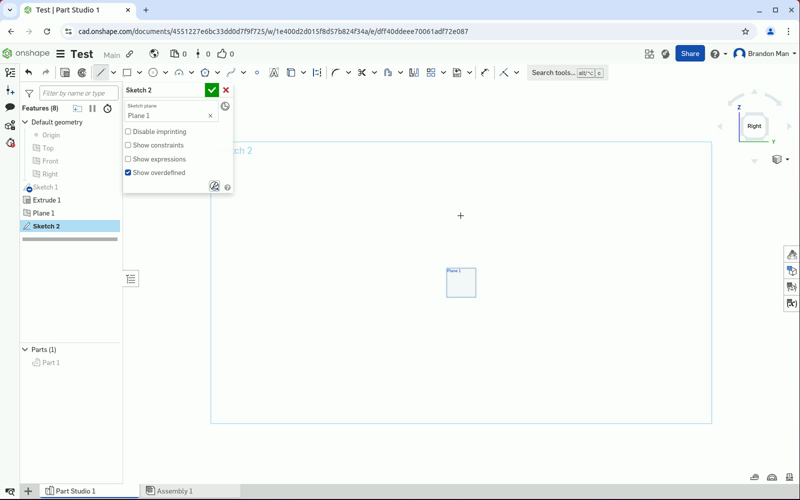
key_up(shift)
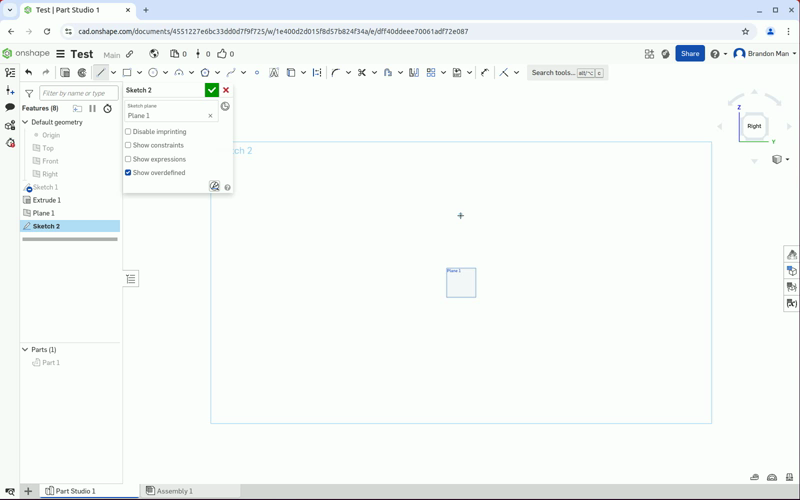
key_down(shift)
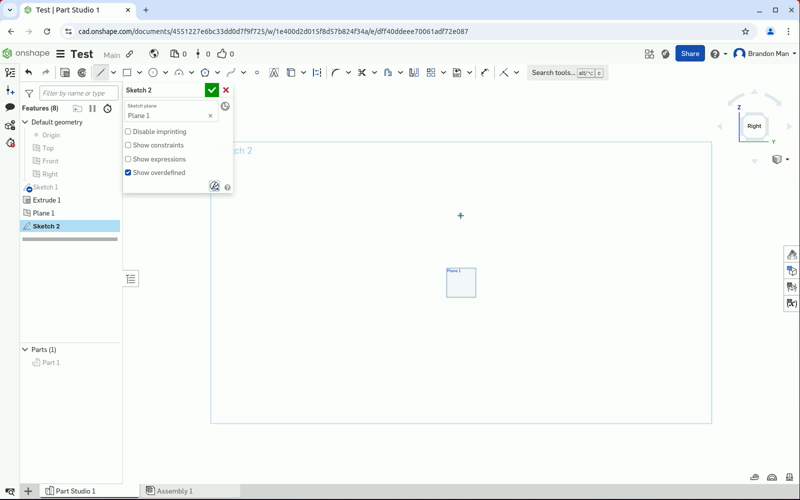
mouse_move(490, 215)
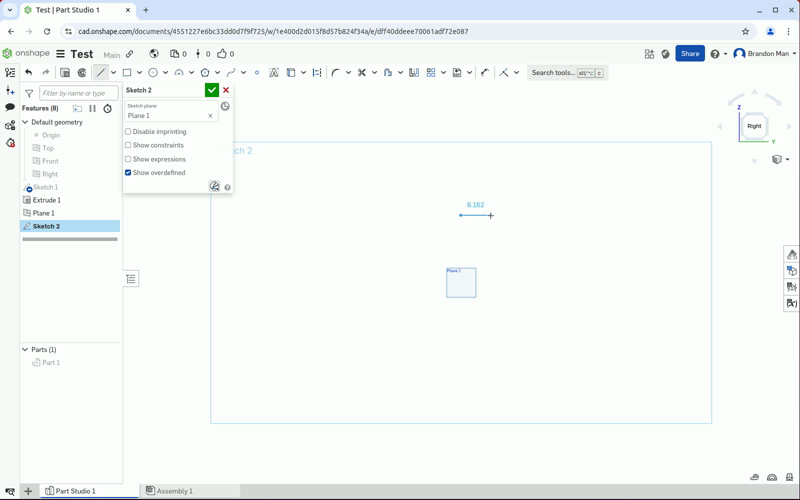
mouse_move(483, 191)
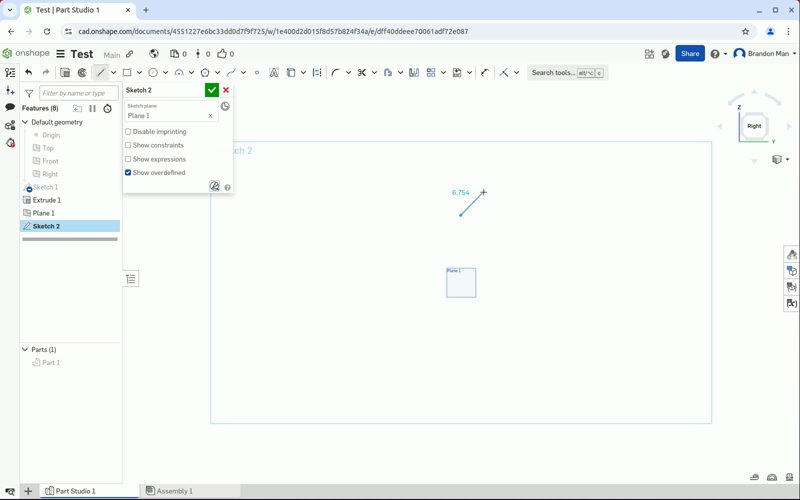
click(483, 191)
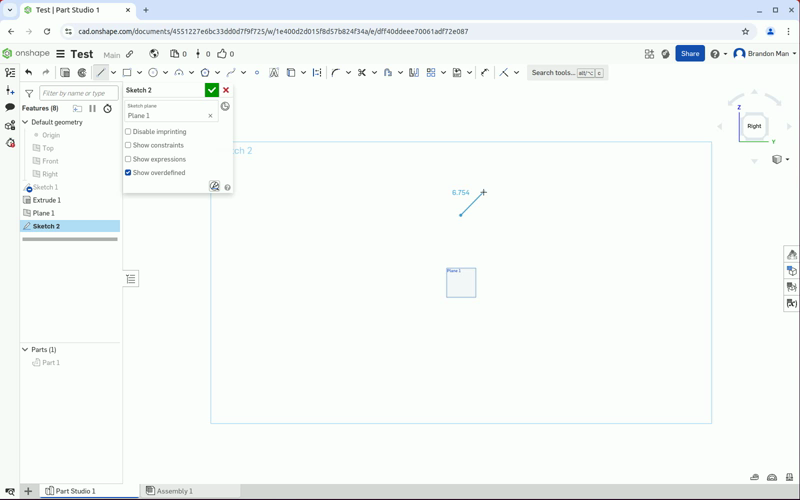
key_up(shift)
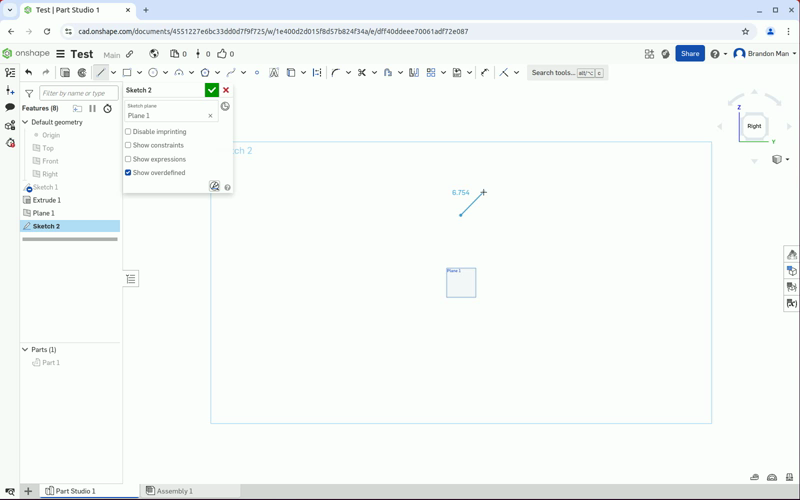
key_down(shift)
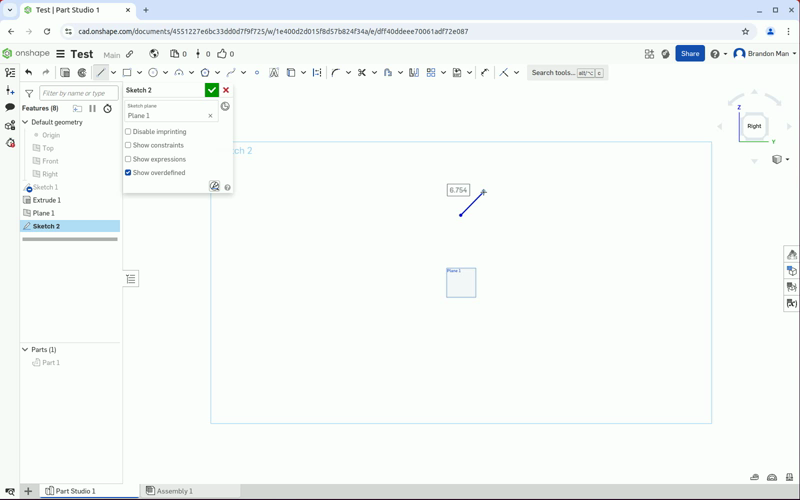
mouse_move(513, 191)
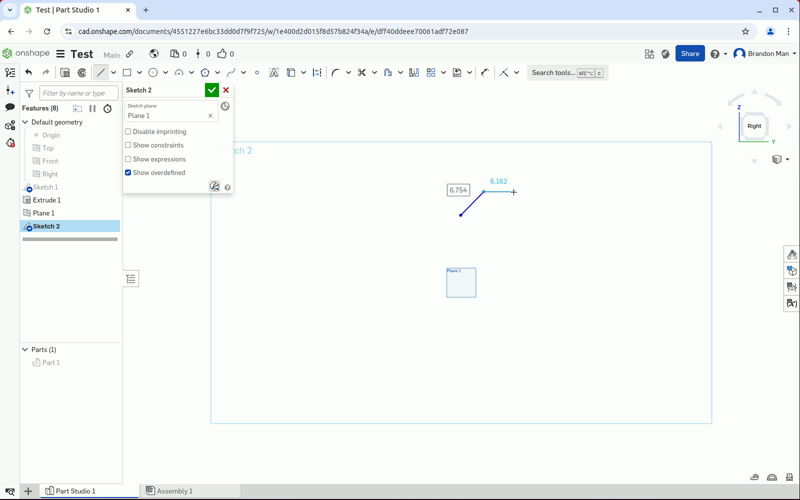
mouse_move(460, 191)
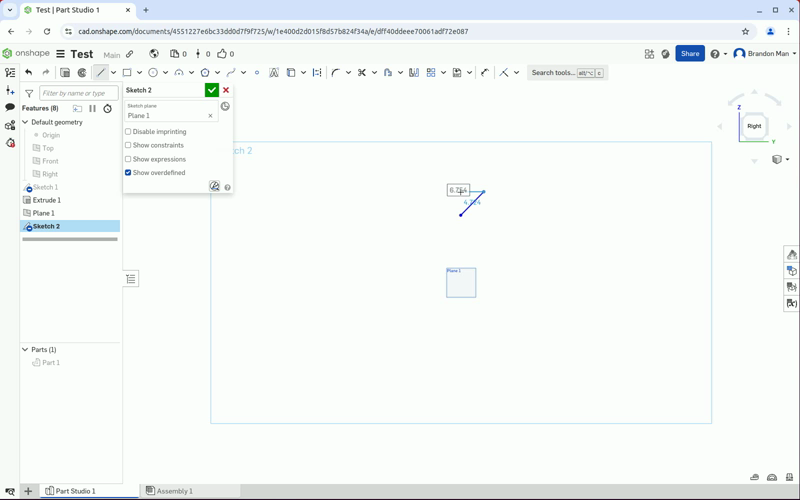
click(460, 191)
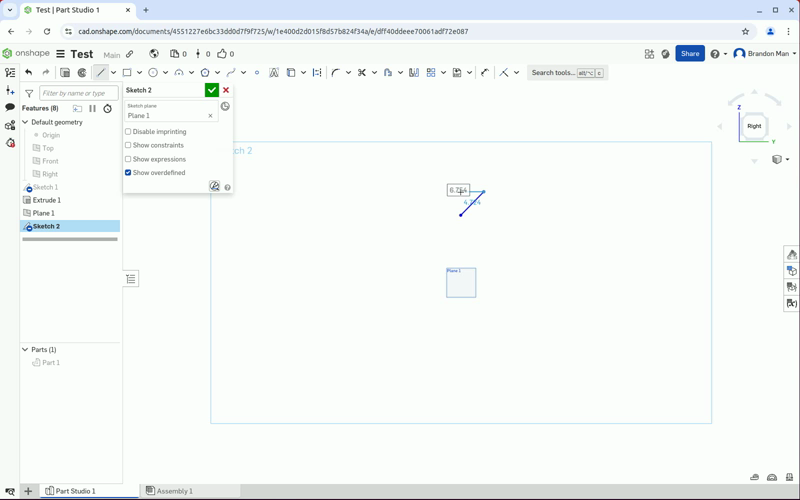
key_up(shift)
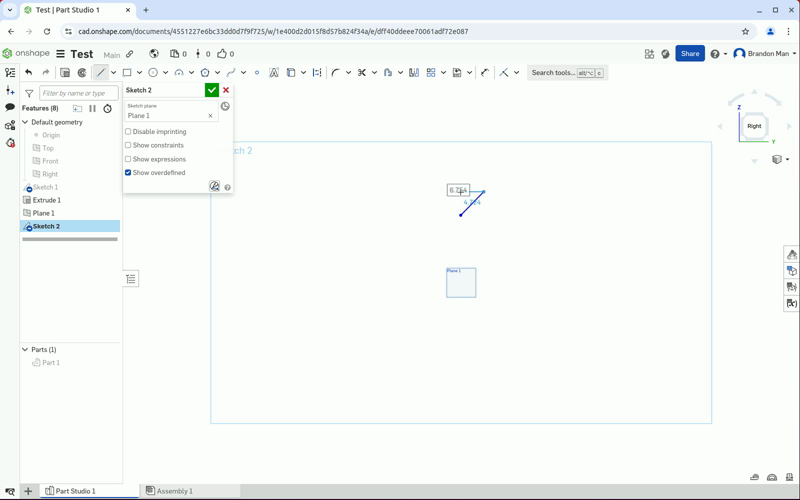
mouse_move(490, 191)
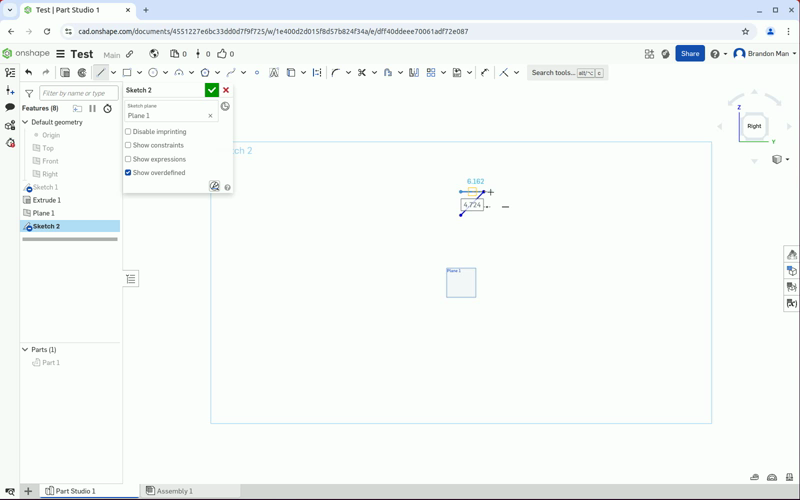
key_down(shift)
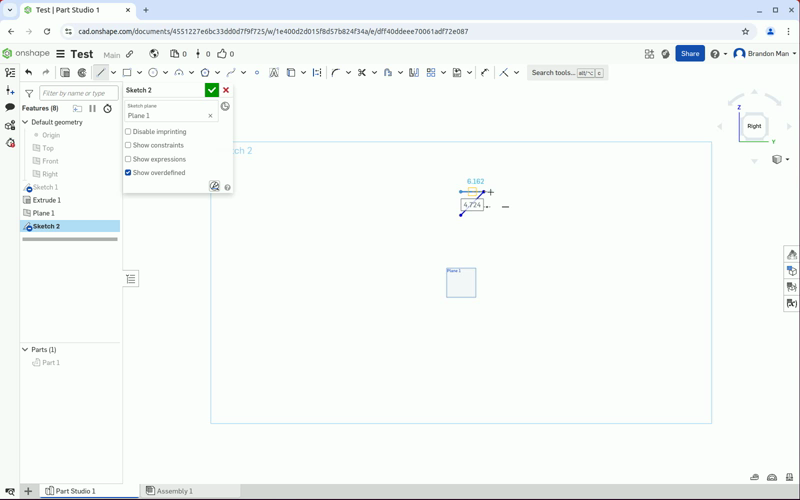
mouse_move(460, 215)
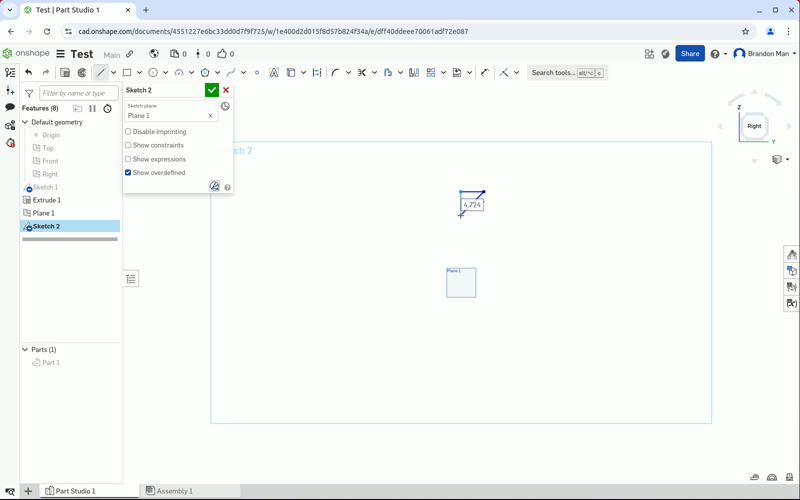
key_up(shift)
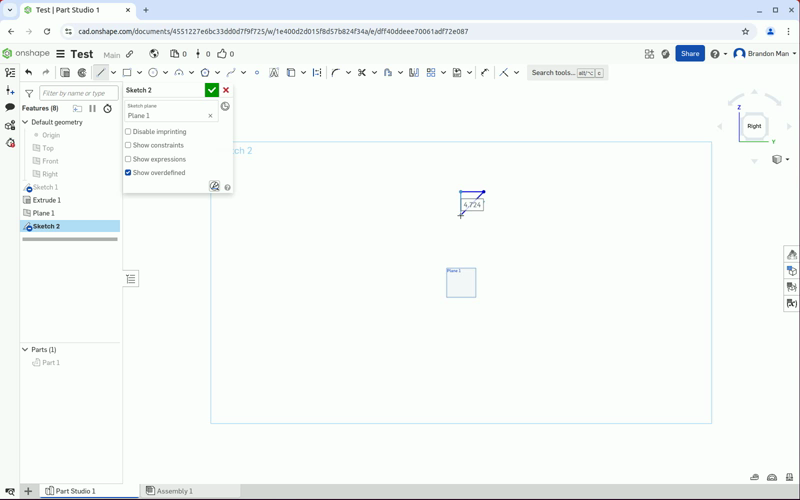
click(460, 215)
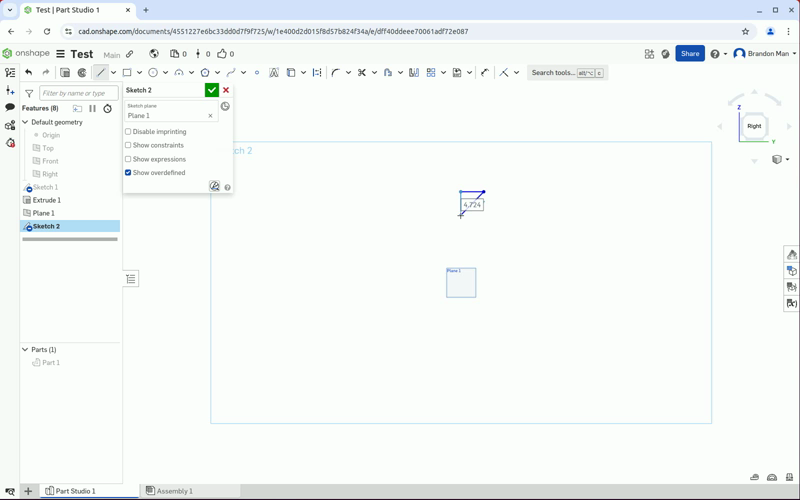
key(esc)
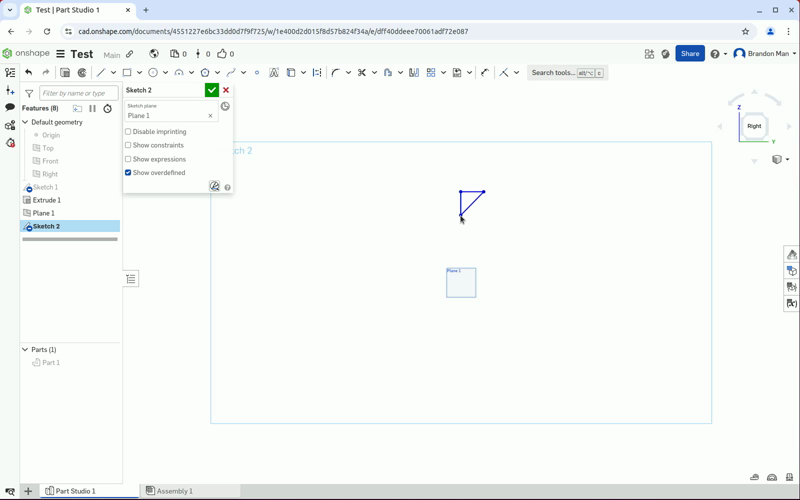
mouse_move(475, 197)
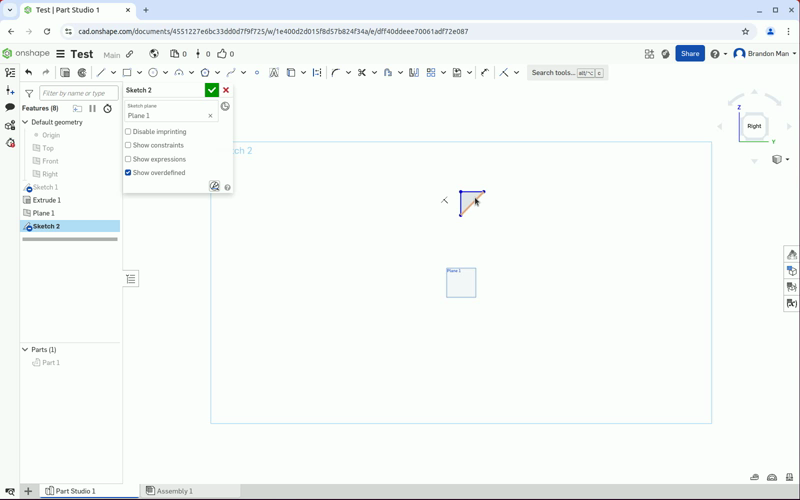
scroll(6)
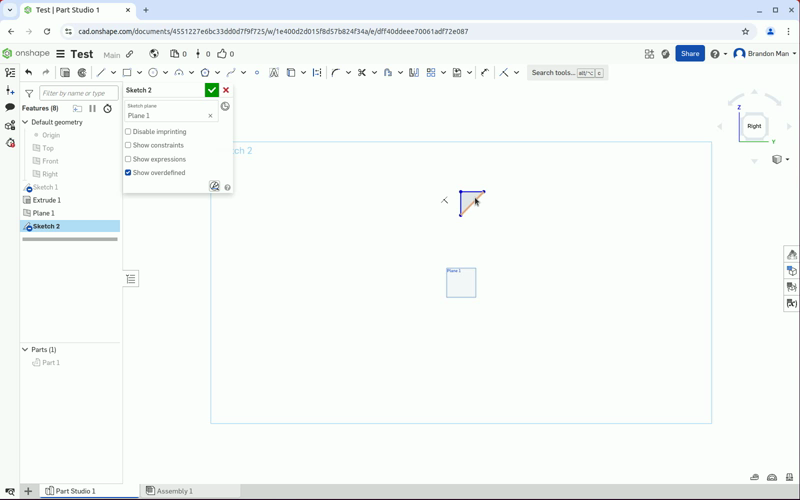
scroll(6)
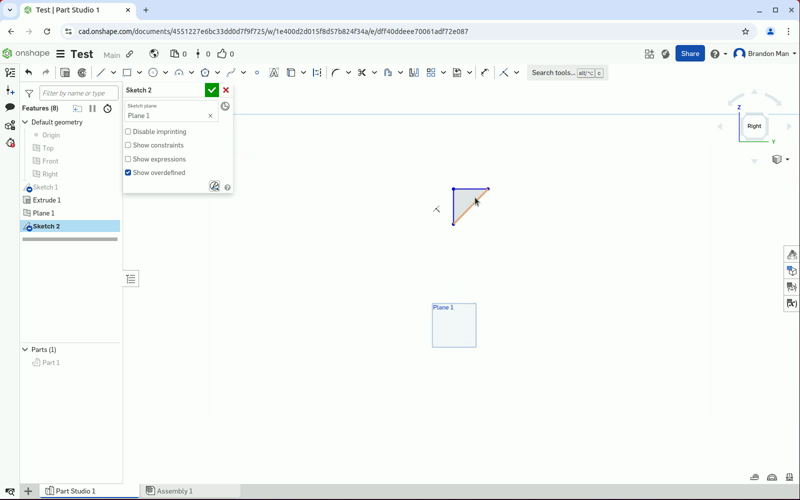
scroll(6)
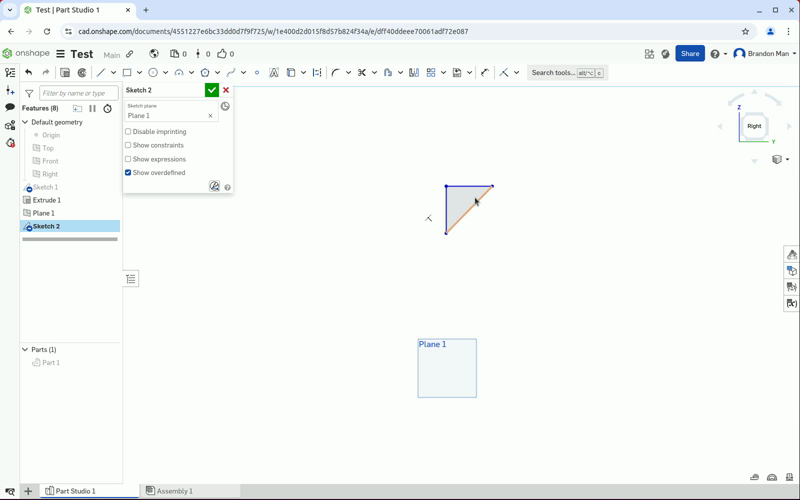
scroll(6)
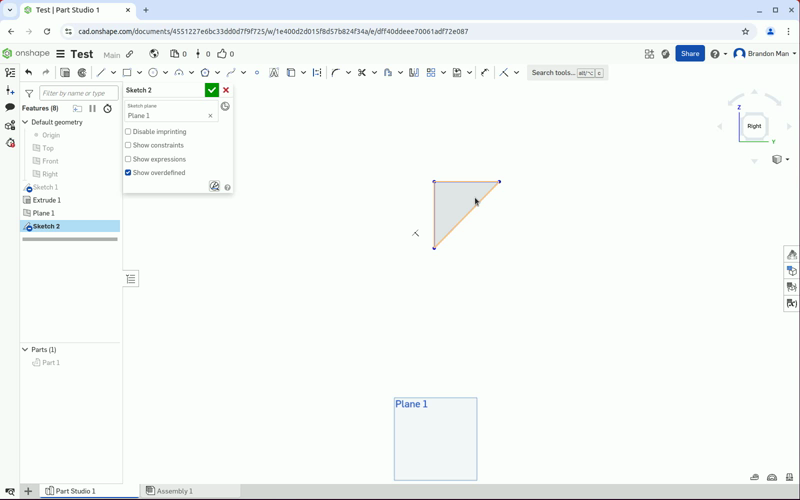
scroll(6)
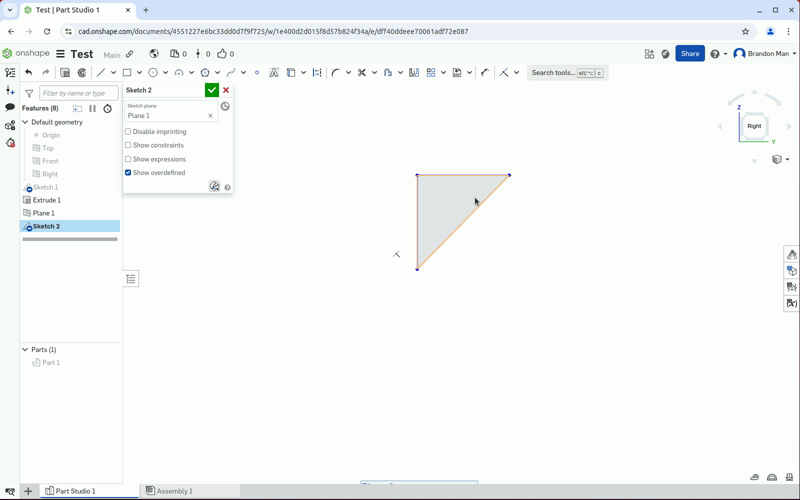
scroll(6)
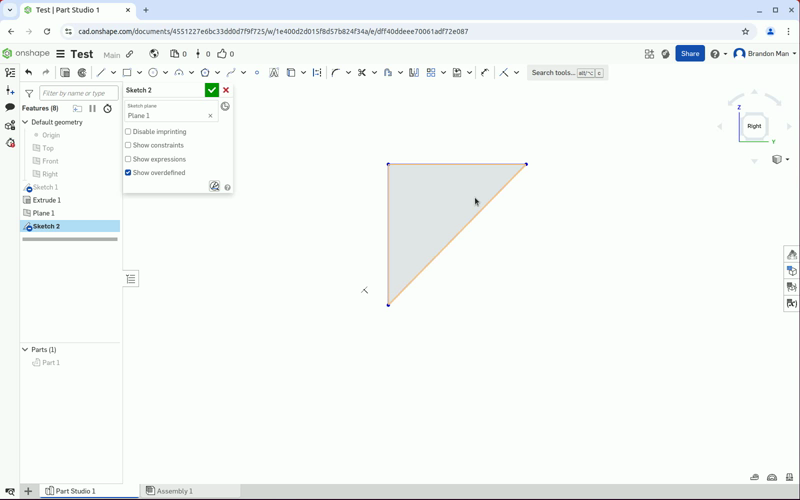
scroll(6)
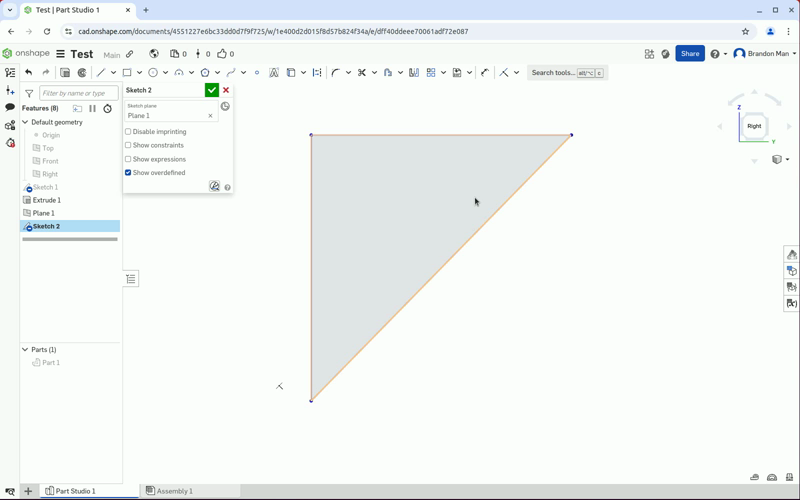
click(475, 197)
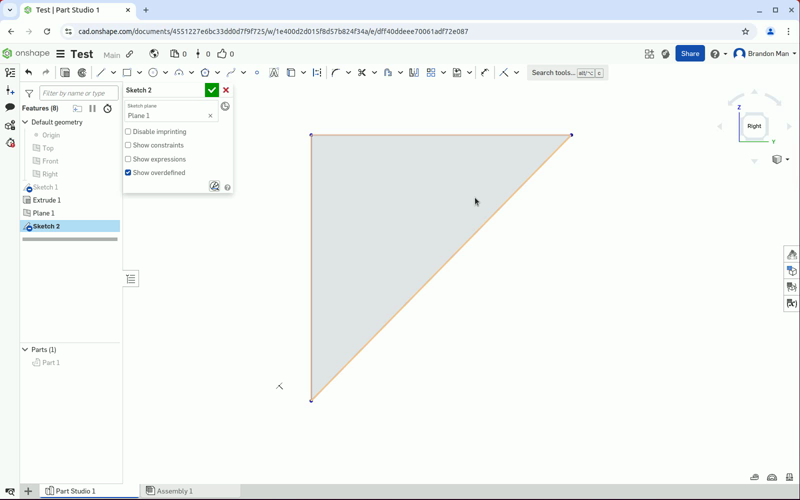
scroll(-6)
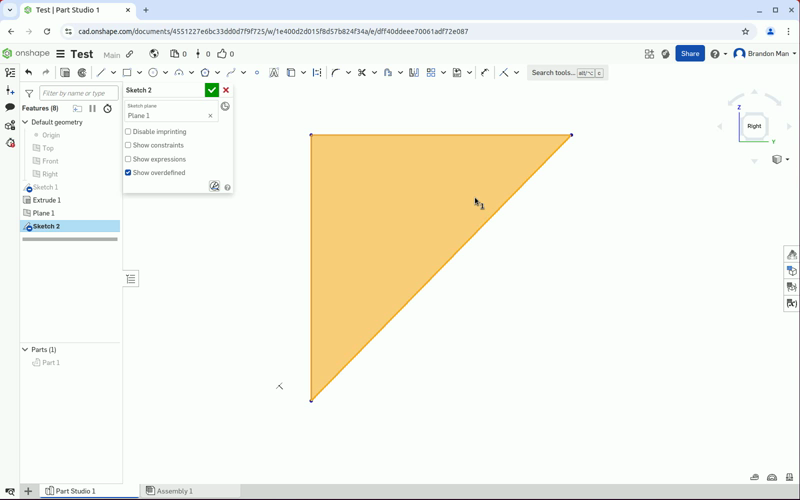
scroll(-6)
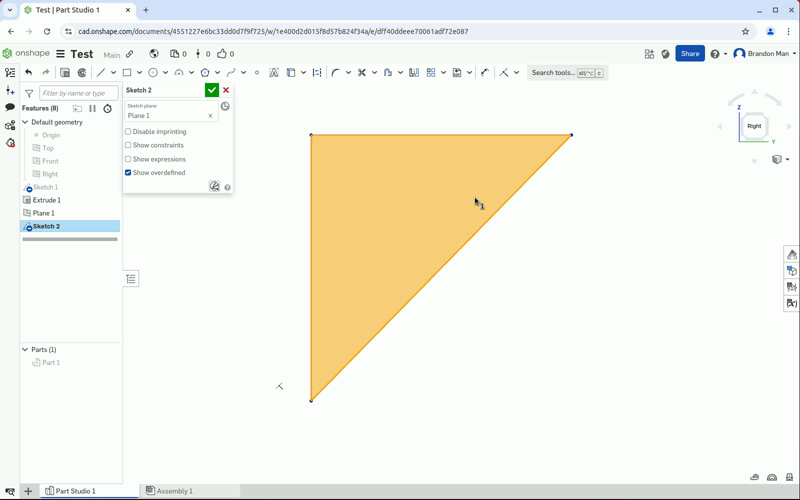
scroll(-6)
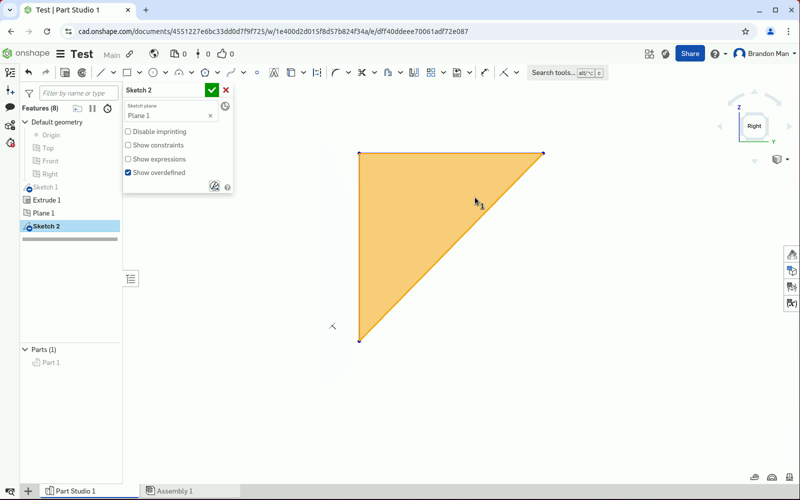
scroll(-6)
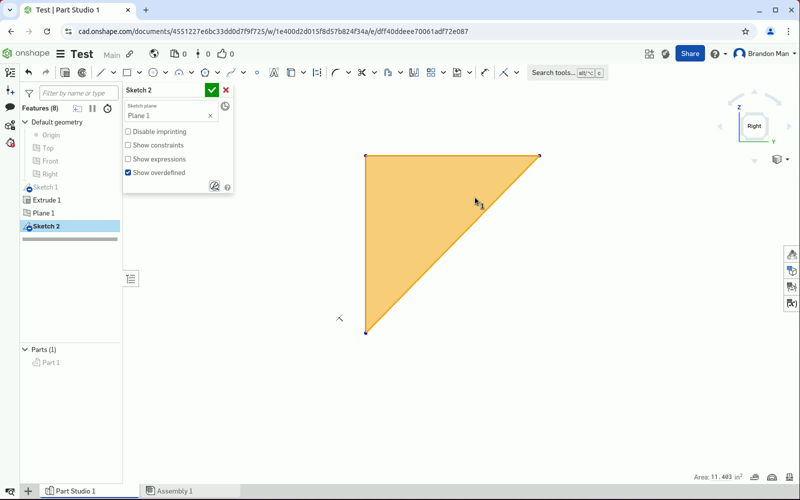
scroll(-6)
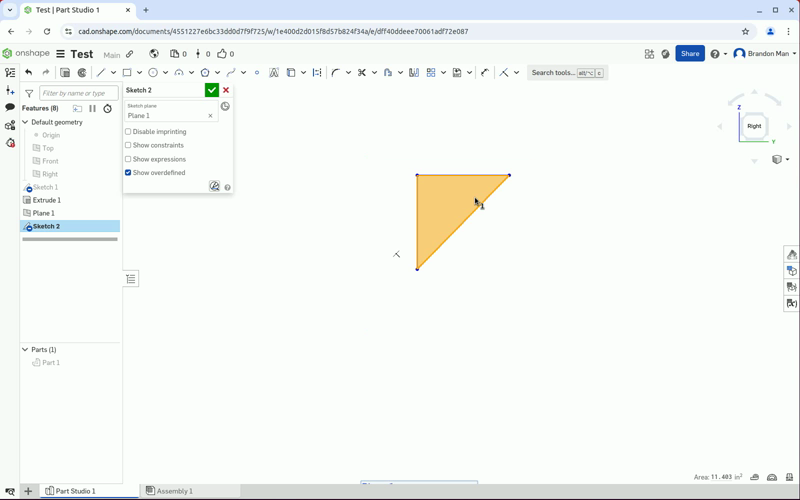
scroll(-6)
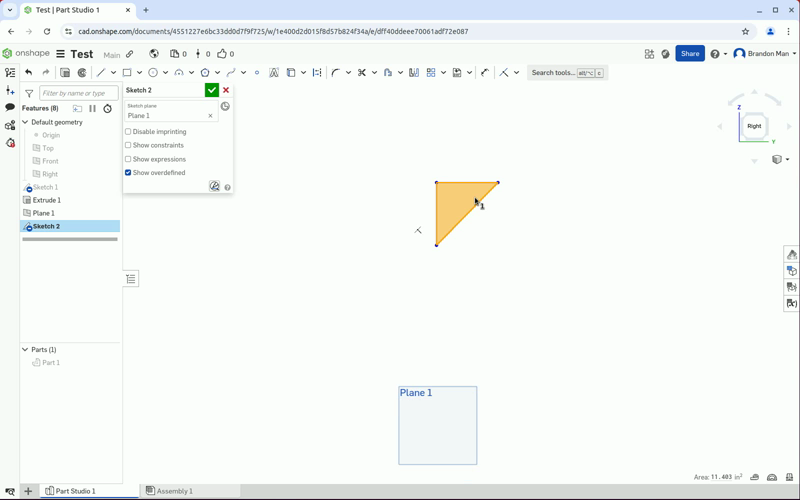
scroll(-6)
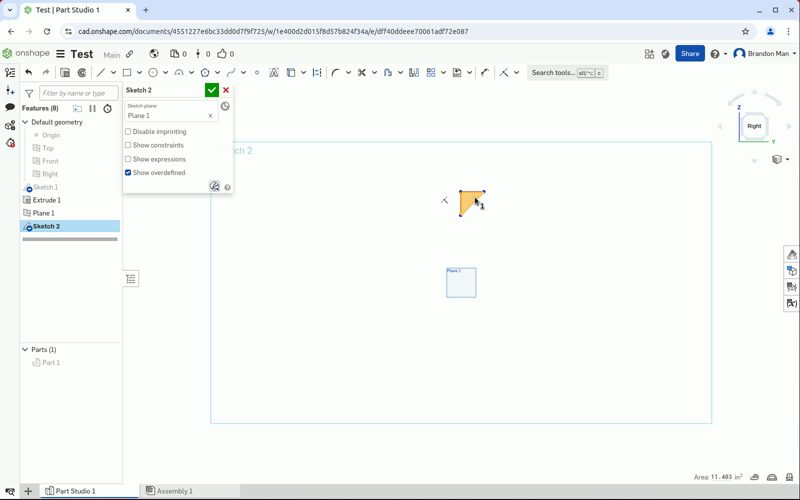
mouse_move(73, 352)
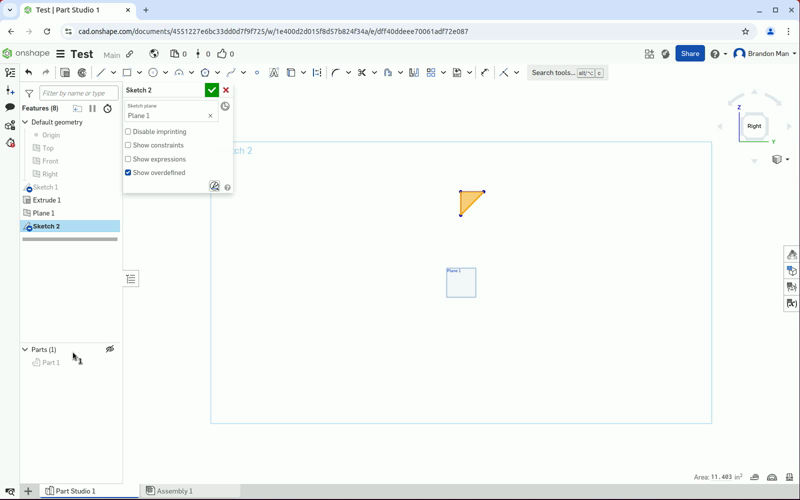
key(shift+y)
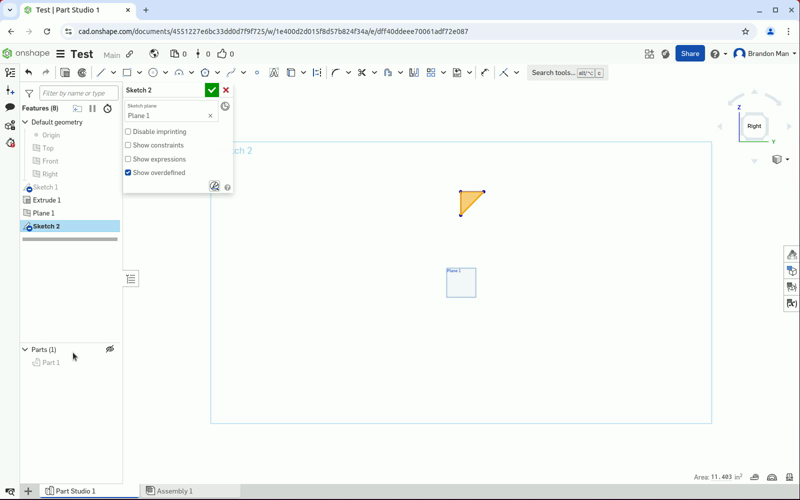
key(shift+e)
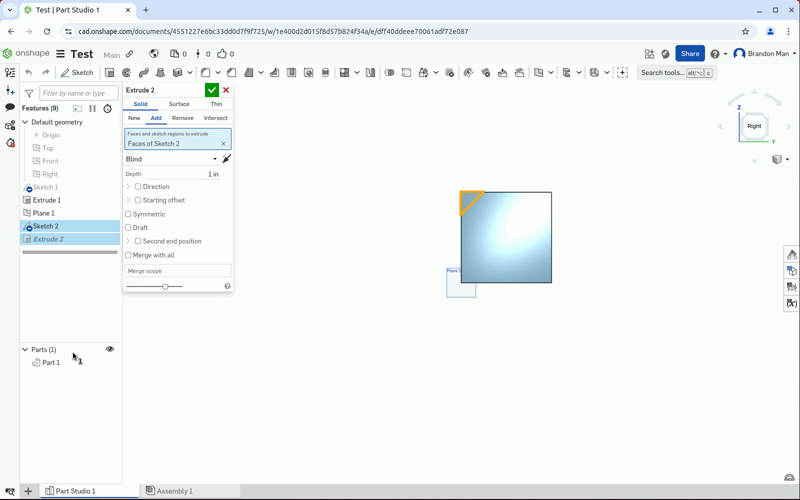
mouse_move(143, 106)
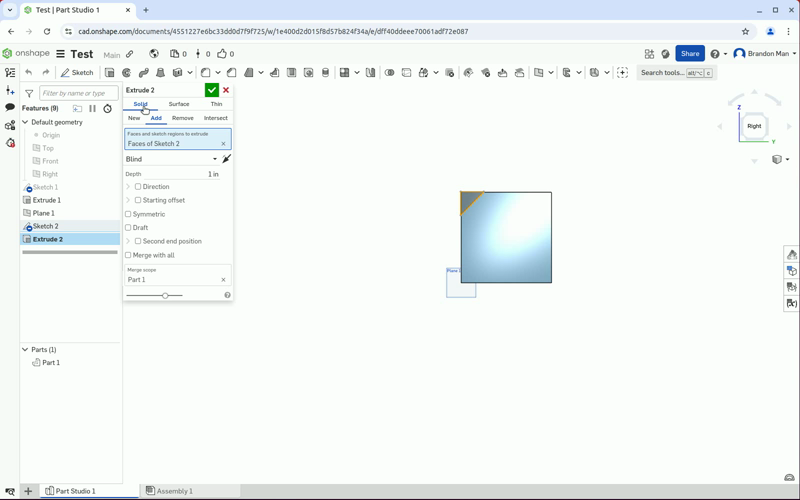
click(143, 106)
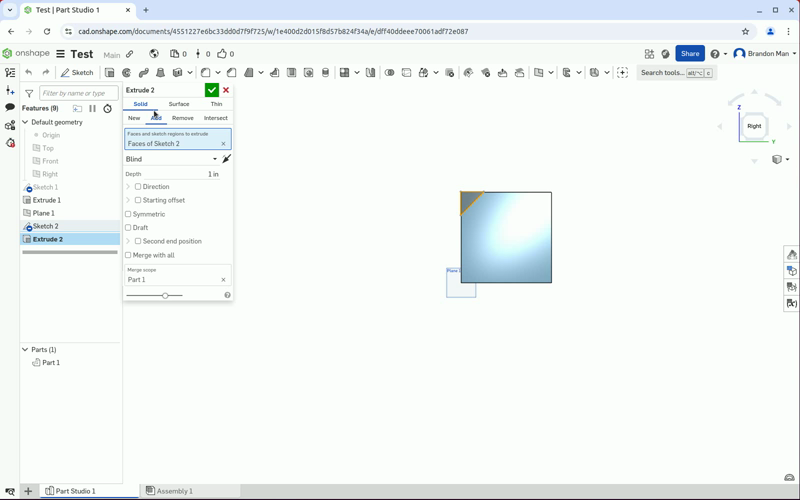
mouse_move(186, 120)
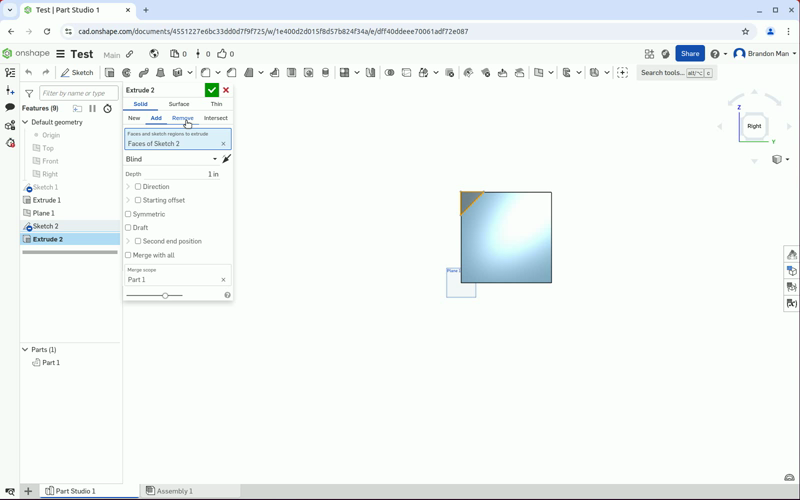
click(186, 120)
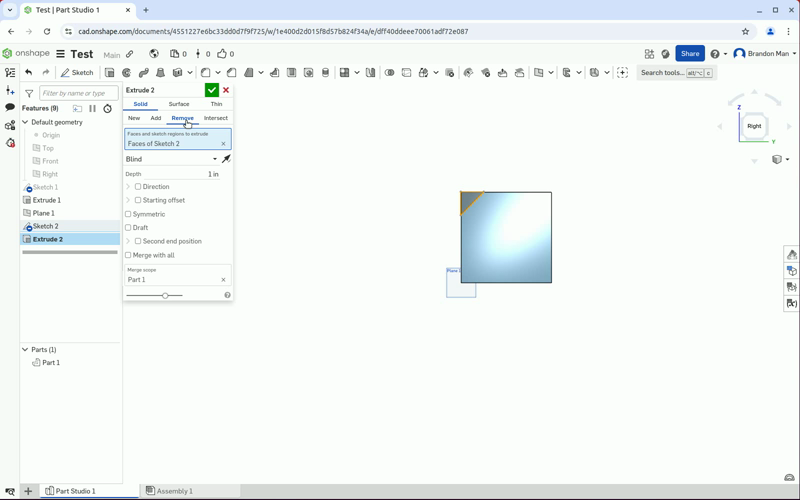
key(tab, 4)
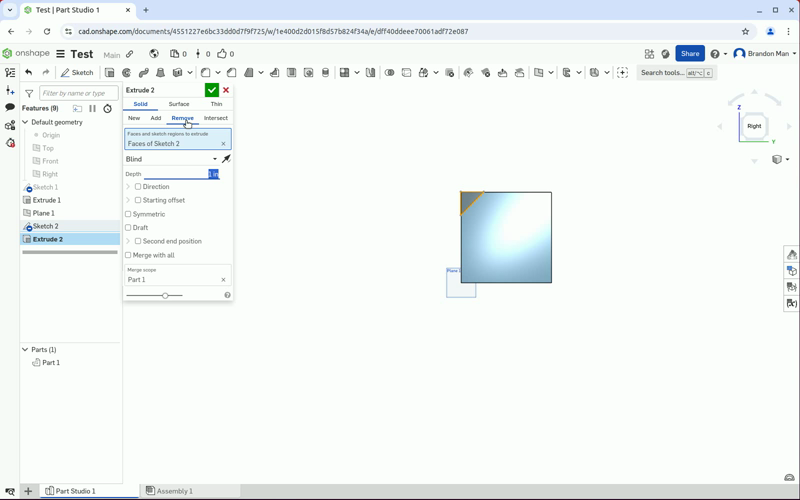
text(9.147)
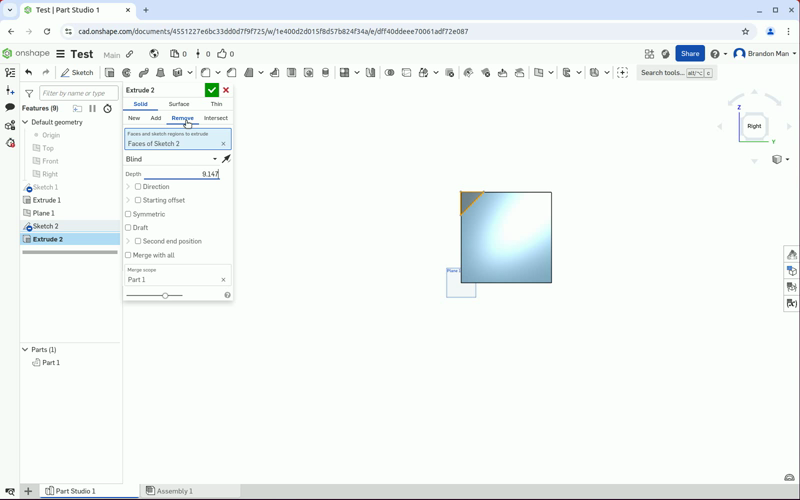
key(tab, 6)
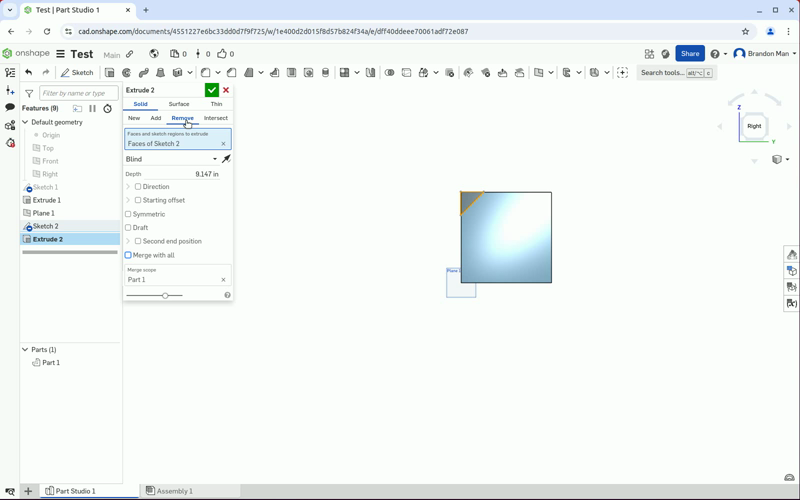
key(space)
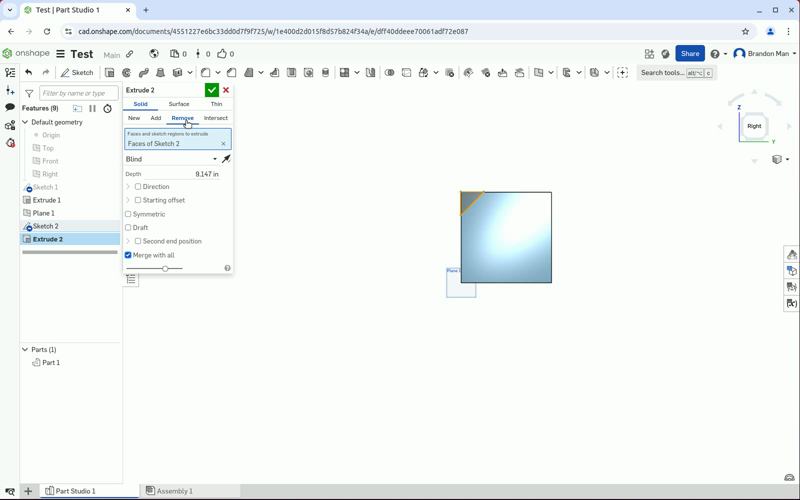
key(enter)
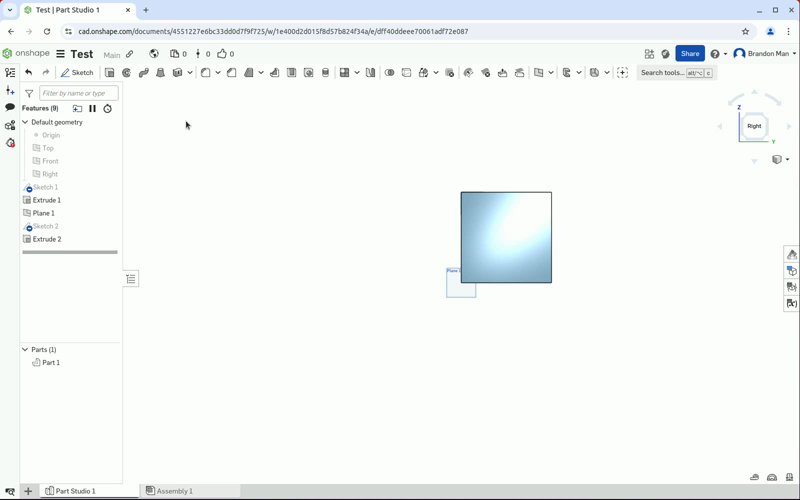
key(shift+h)
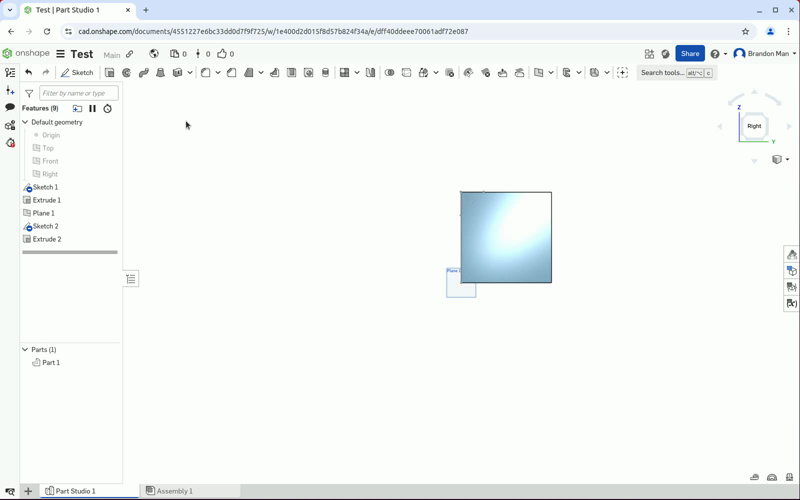
key(shift+h)
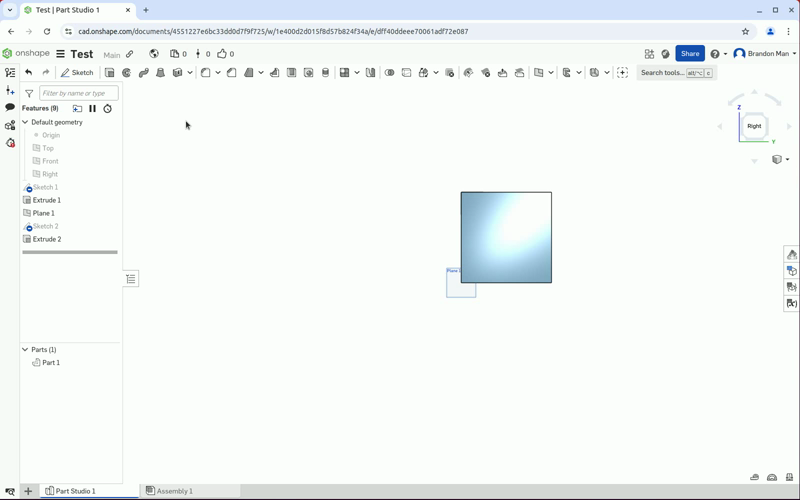
mouse_move(73, 189)
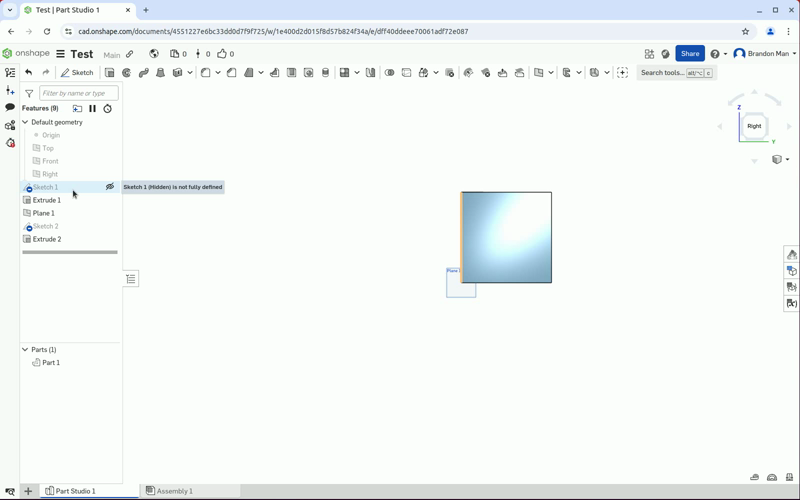
click(73, 189)
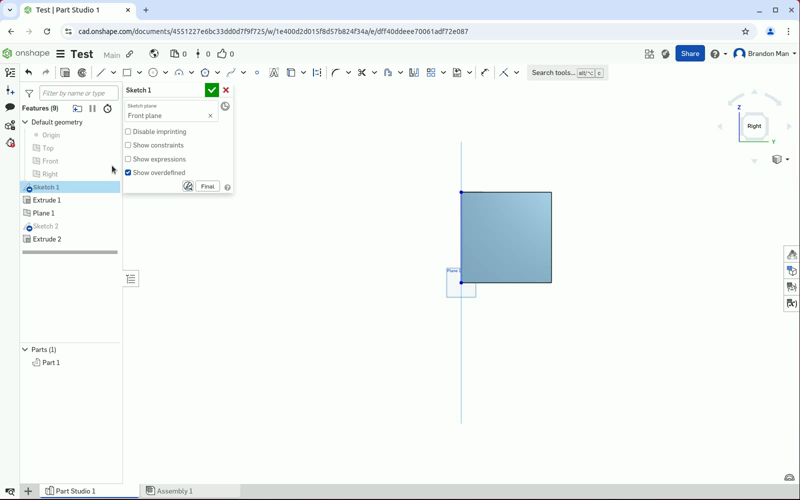
mouse_move(229, 92)
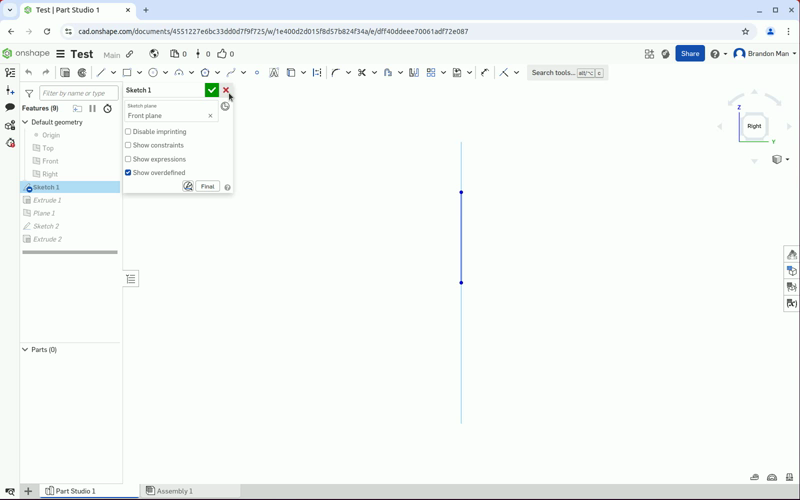
click(229, 92)
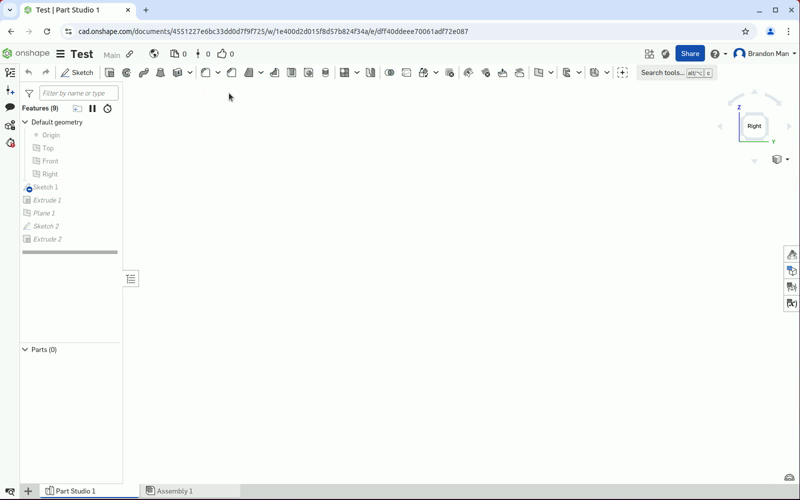
key(shift+s)
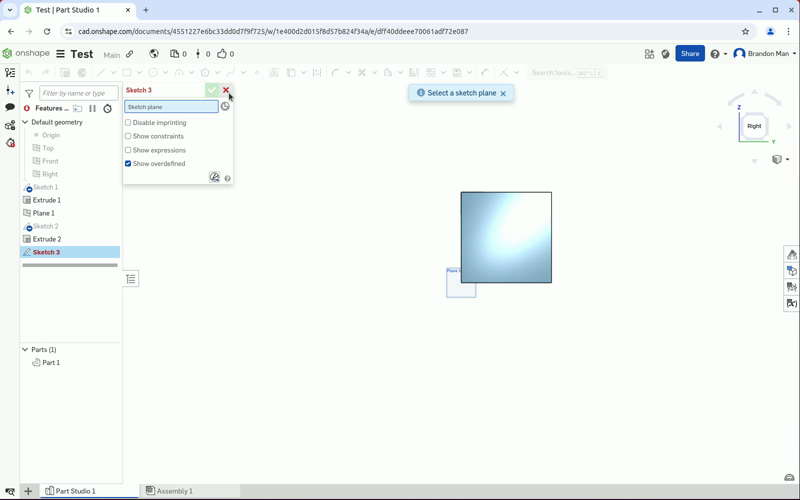
mouse_move(73, 215)
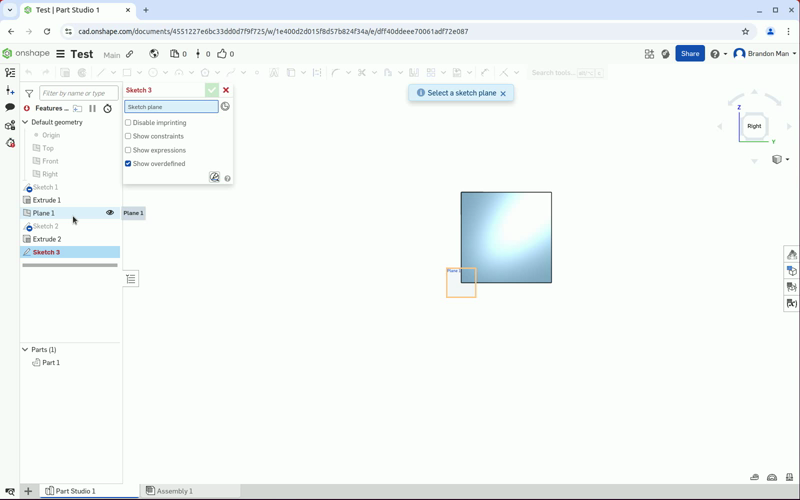
click(73, 215)
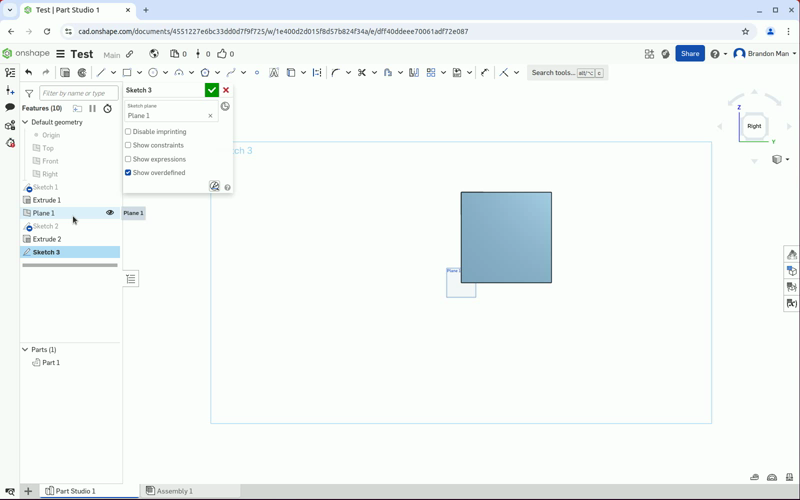
mouse_move(73, 352)
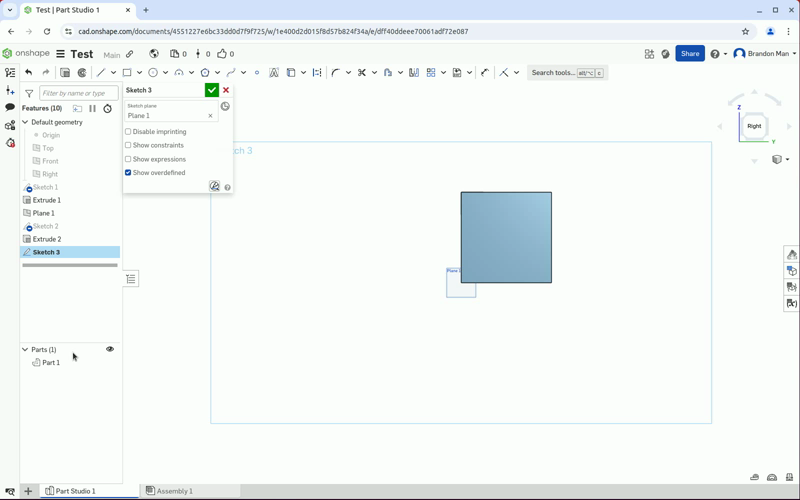
key(y)
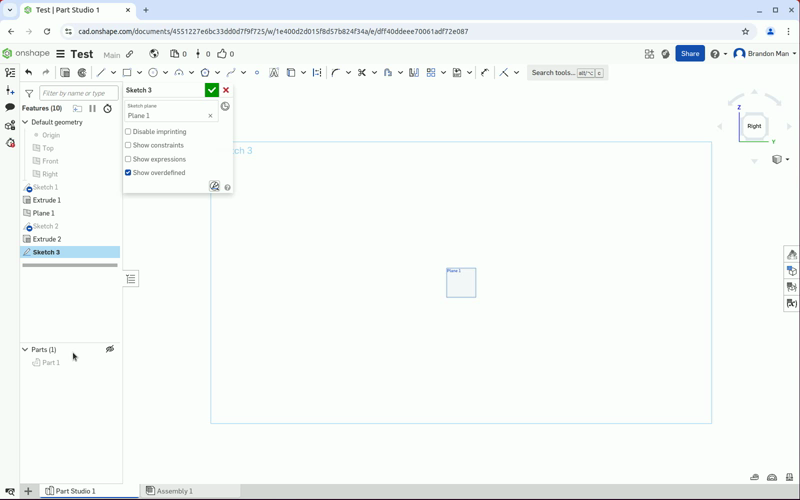
key(l)
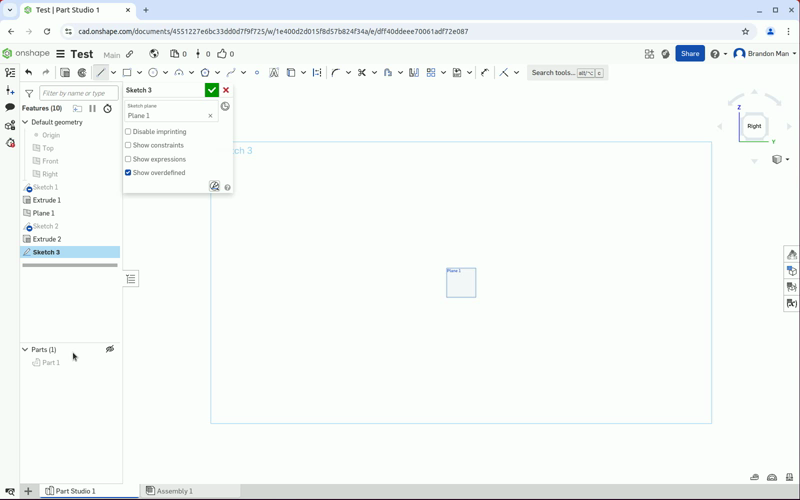
key_down(shift)
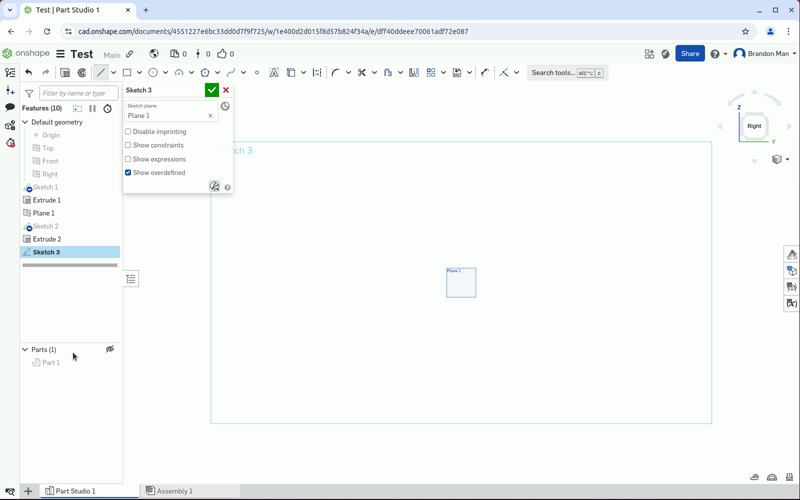
mouse_move(528, 192)
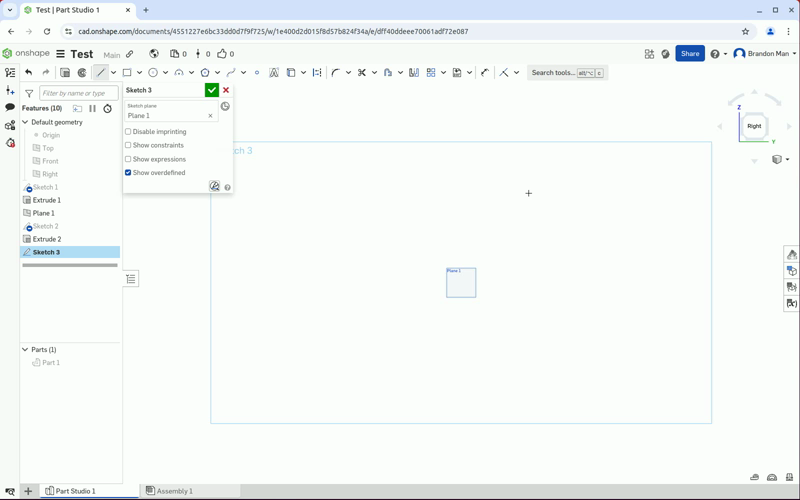
click(528, 192)
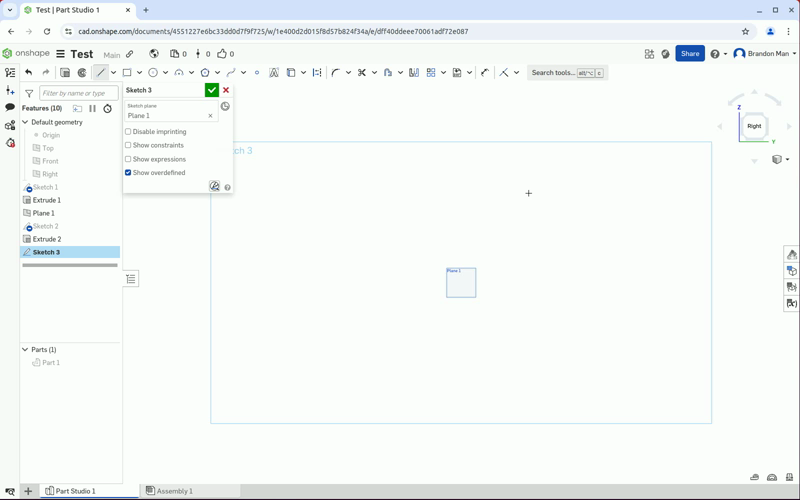
key_up(shift)
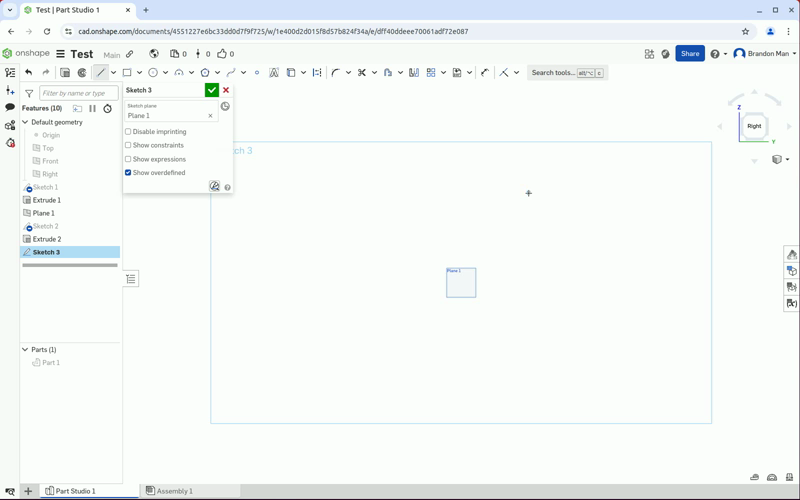
key_down(shift)
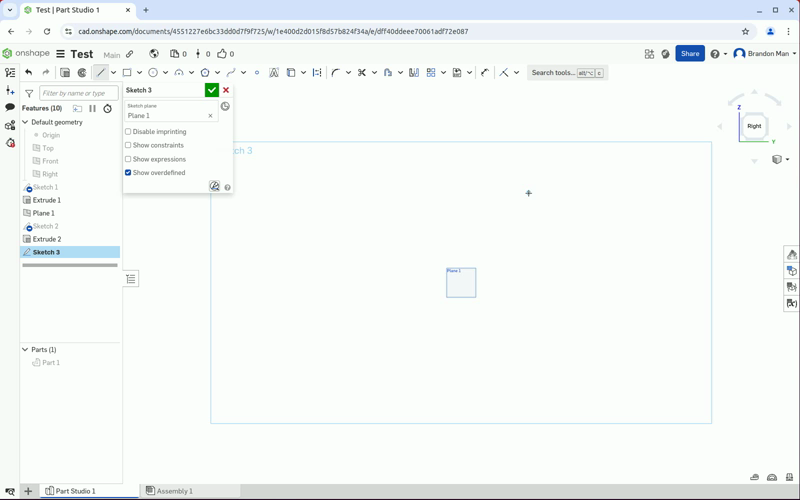
mouse_move(558, 192)
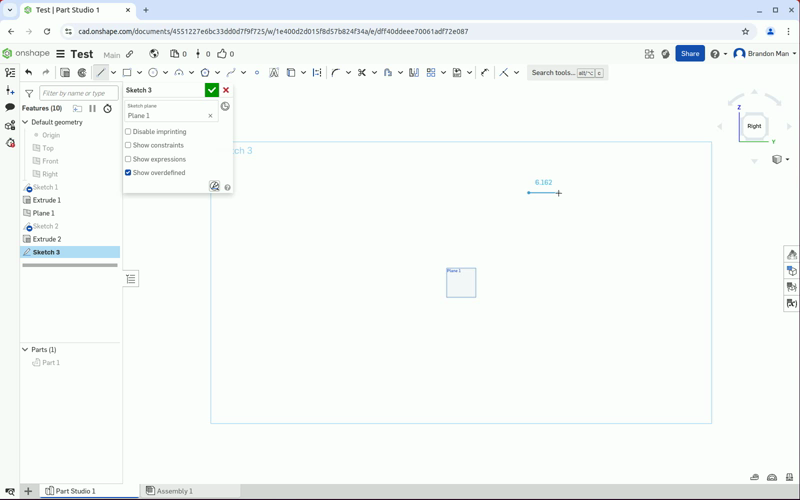
mouse_move(552, 215)
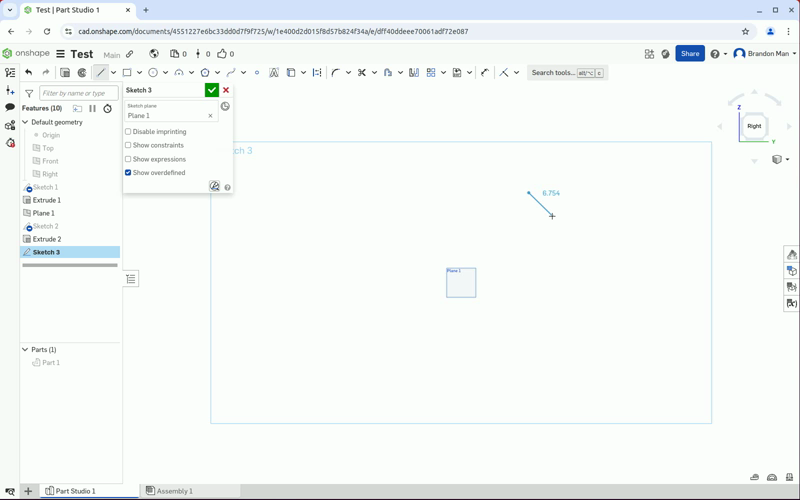
click(552, 215)
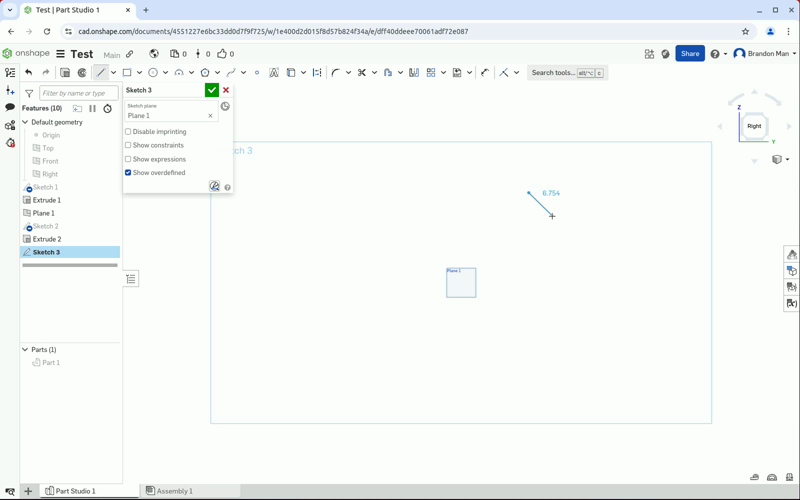
key_up(shift)
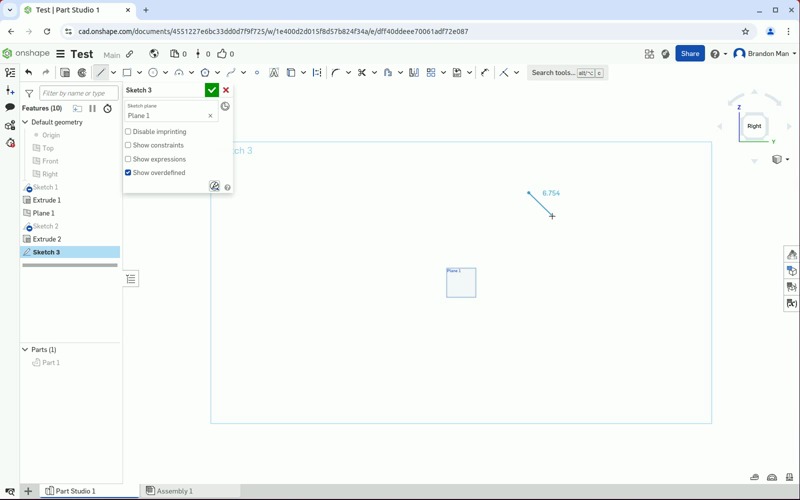
key_down(shift)
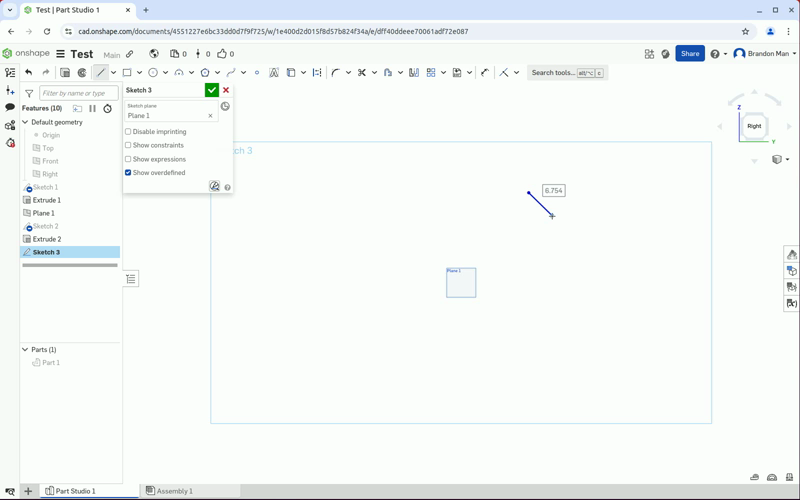
mouse_move(582, 215)
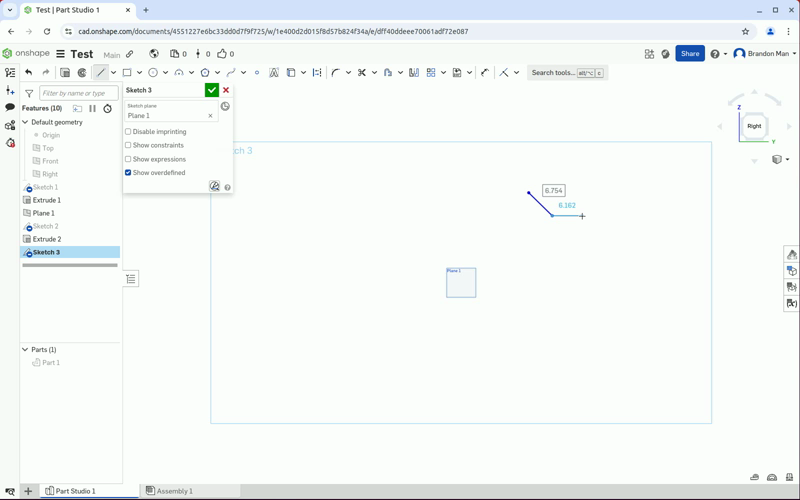
mouse_move(552, 192)
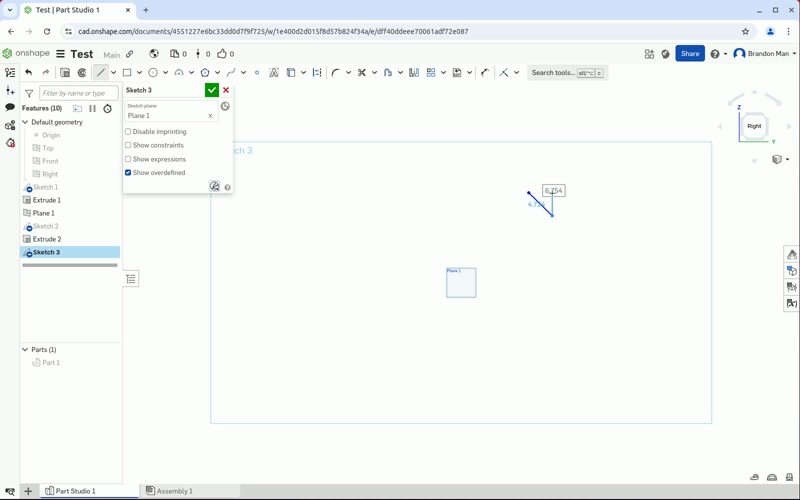
click(552, 192)
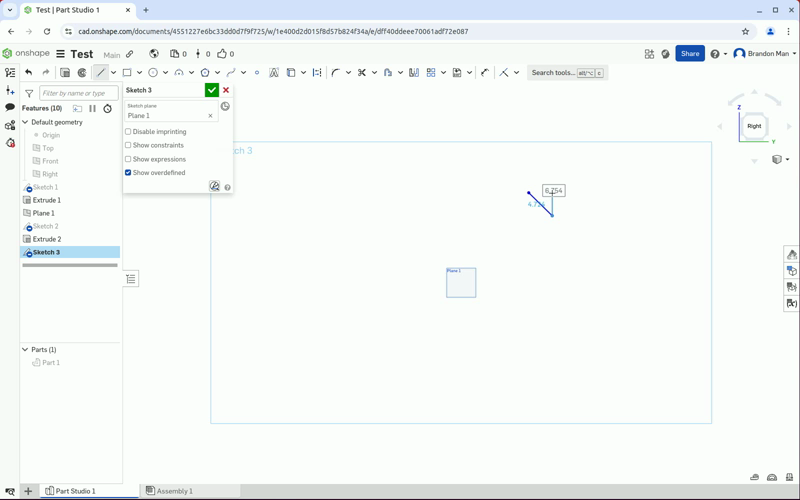
key_up(shift)
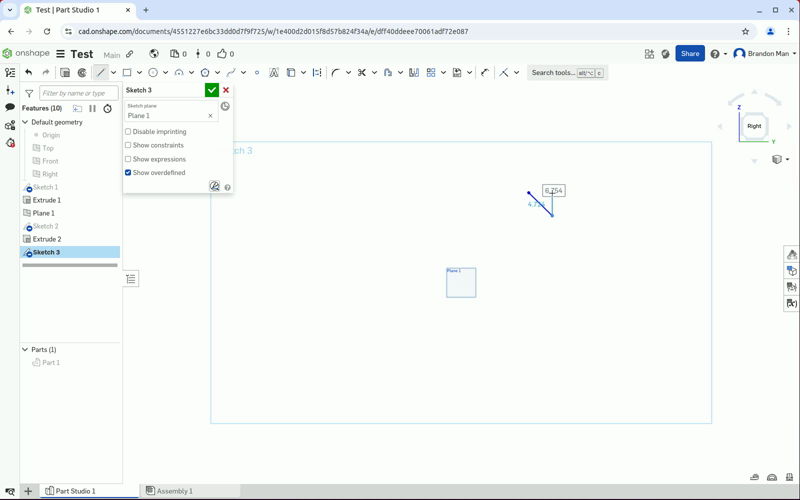
mouse_move(582, 192)
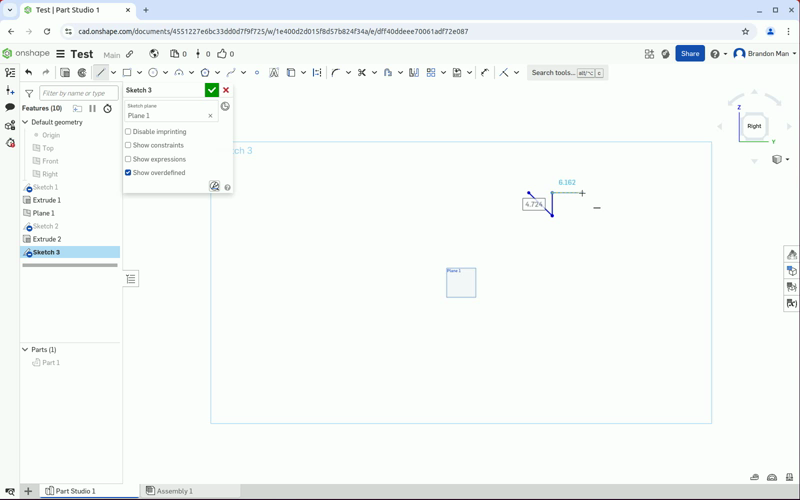
key_down(shift)
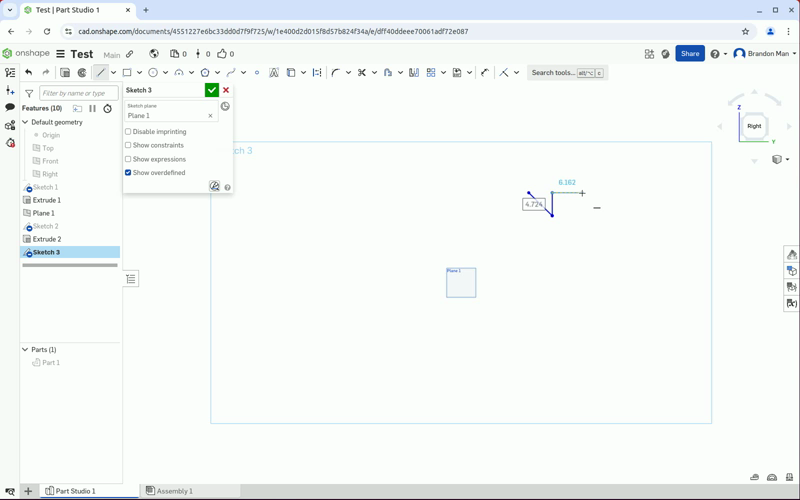
mouse_move(528, 192)
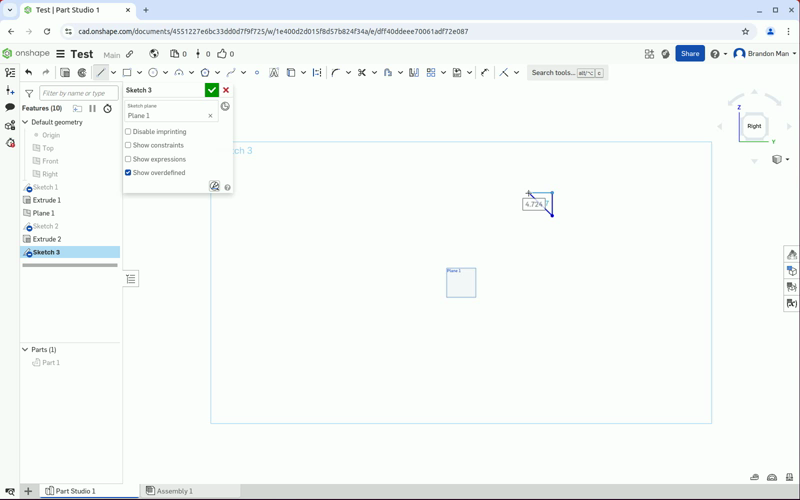
key_up(shift)
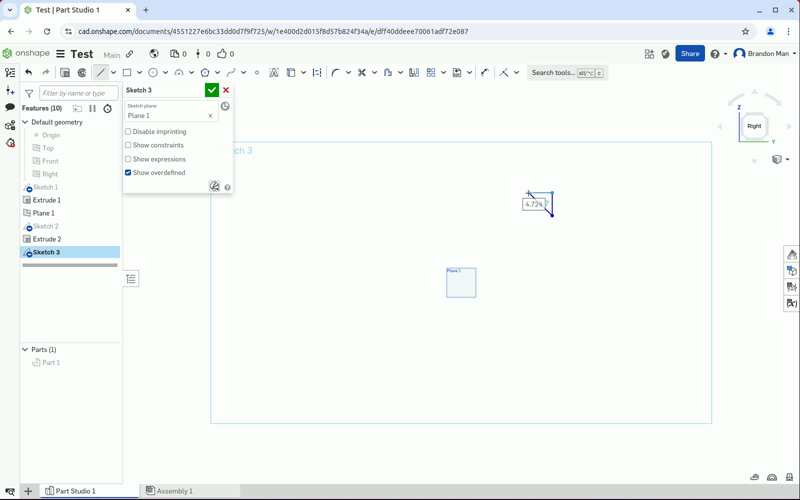
click(528, 192)
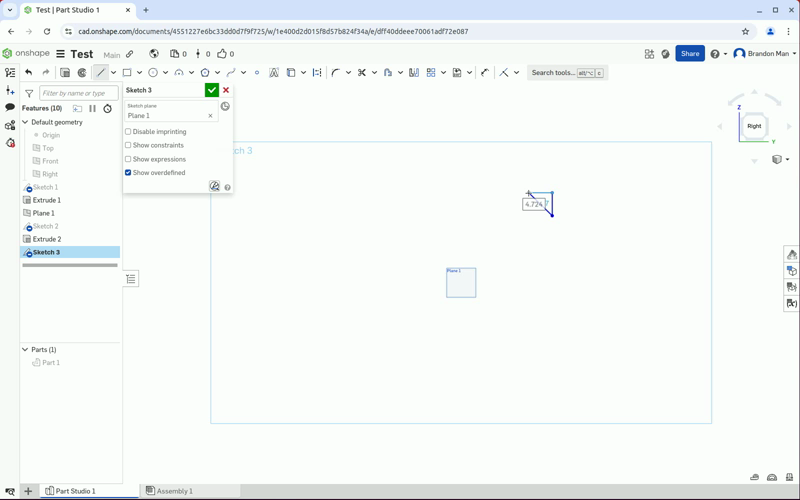
key(esc)
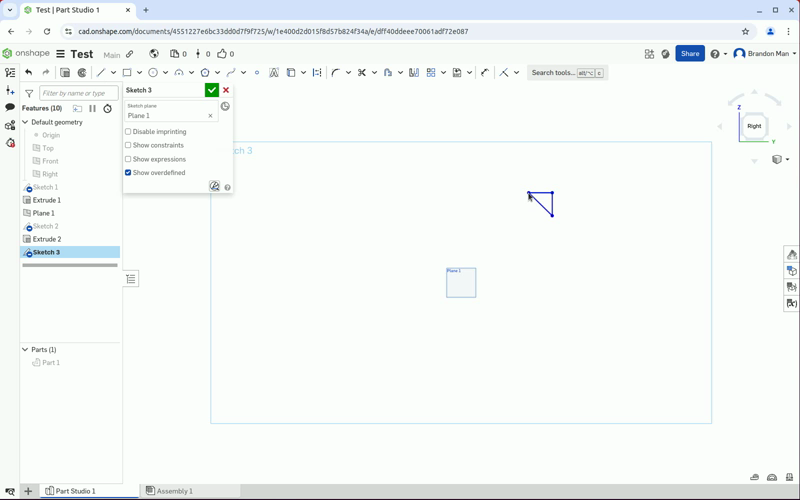
mouse_move(546, 201)
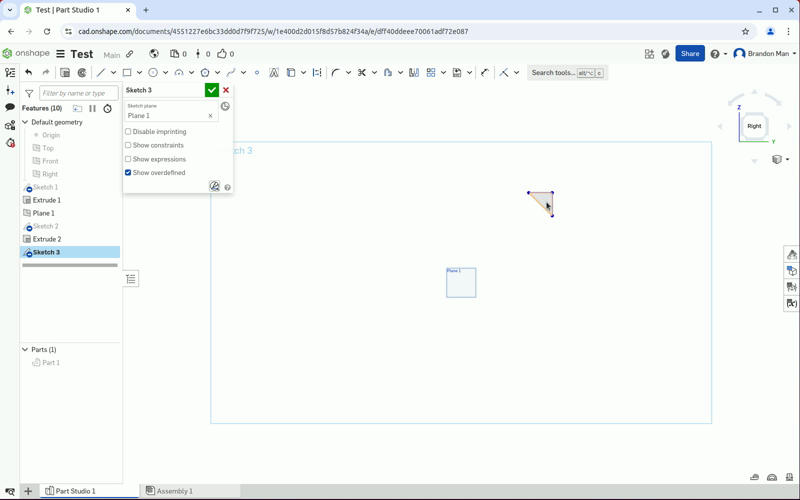
scroll(6)
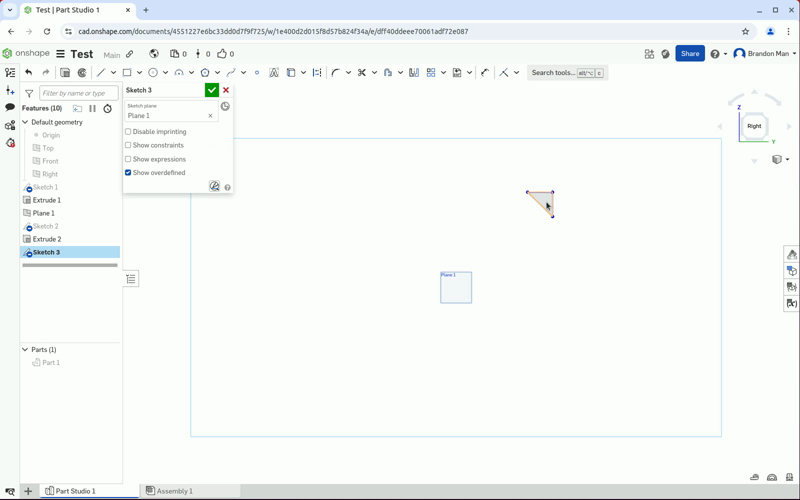
scroll(6)
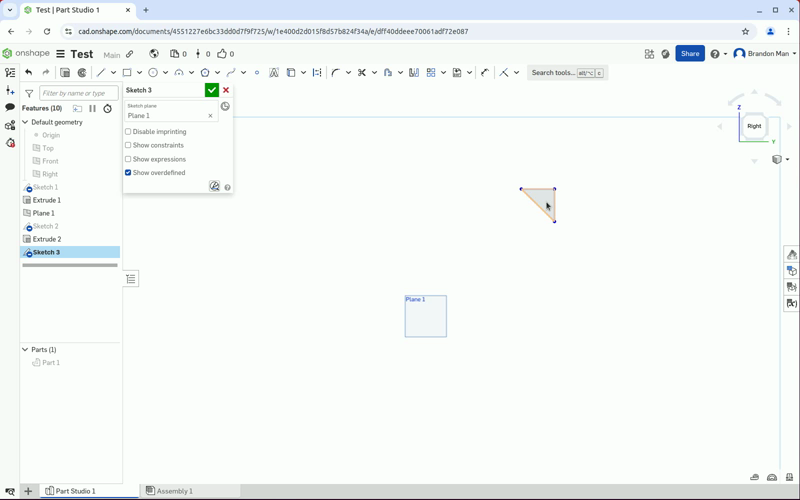
scroll(6)
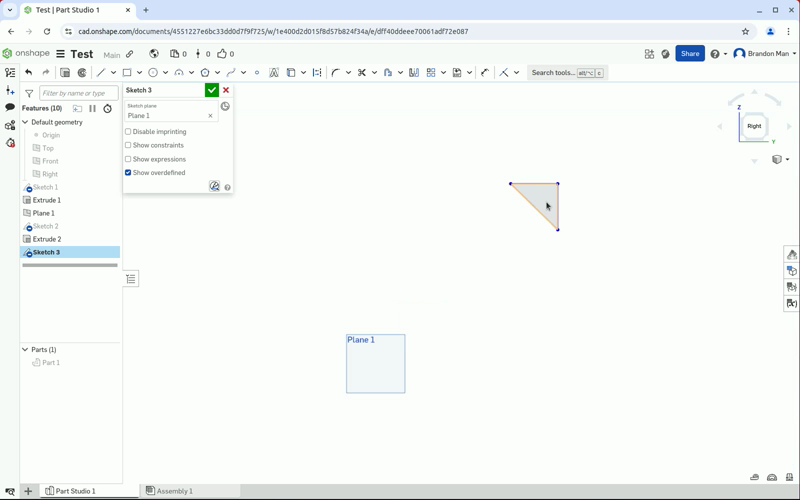
scroll(6)
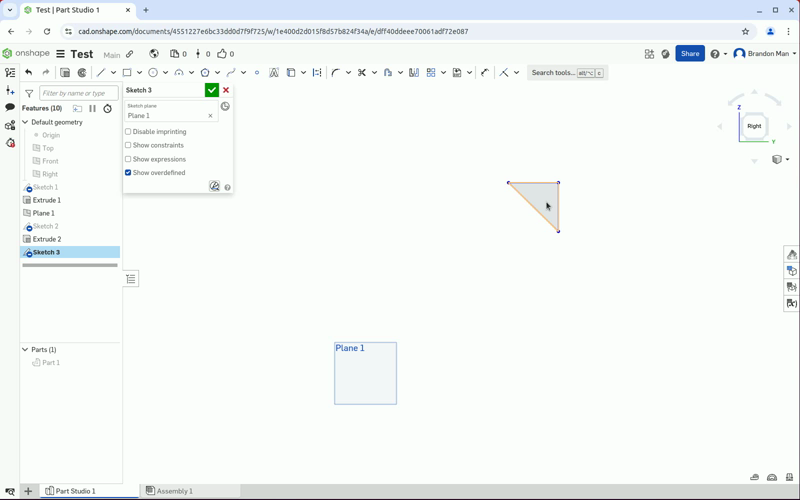
scroll(6)
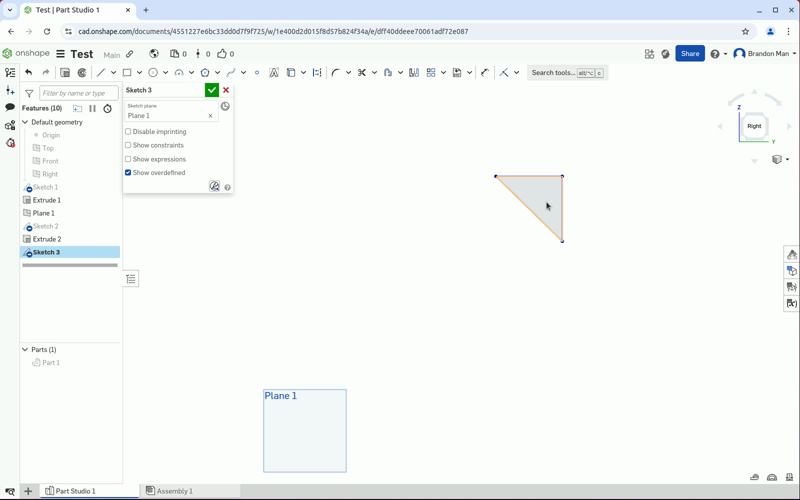
scroll(6)
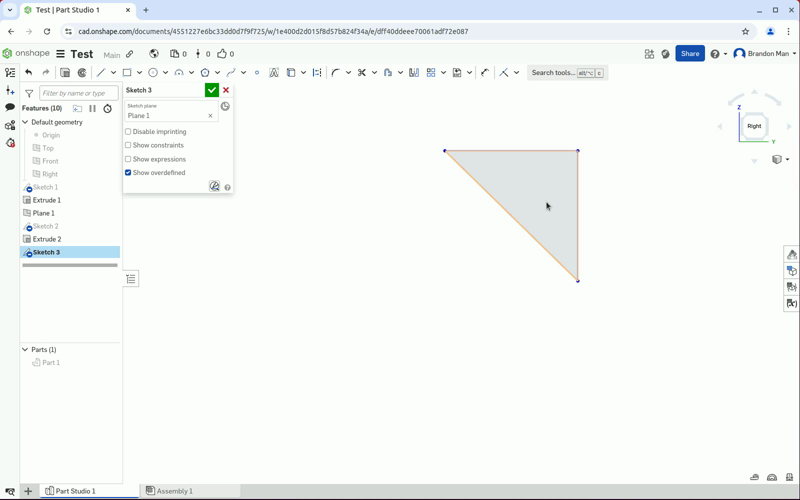
scroll(6)
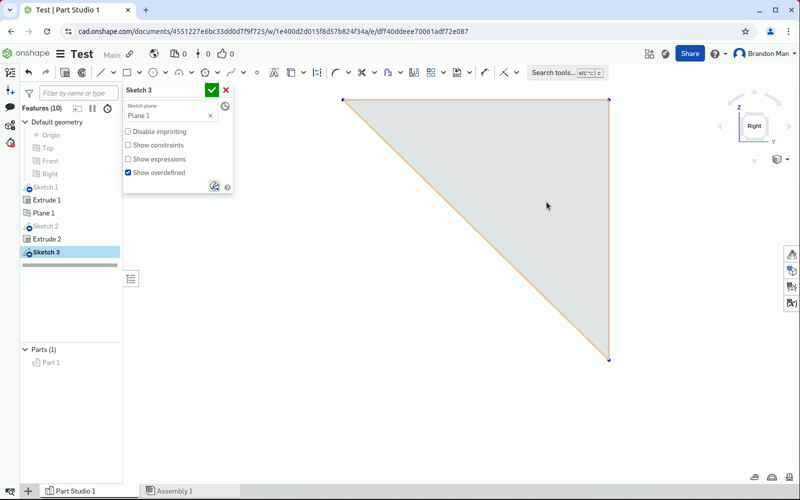
click(546, 201)
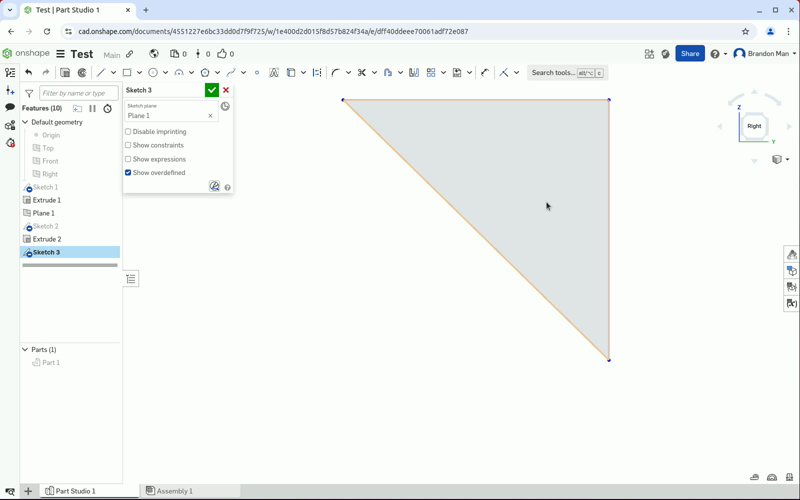
scroll(-6)
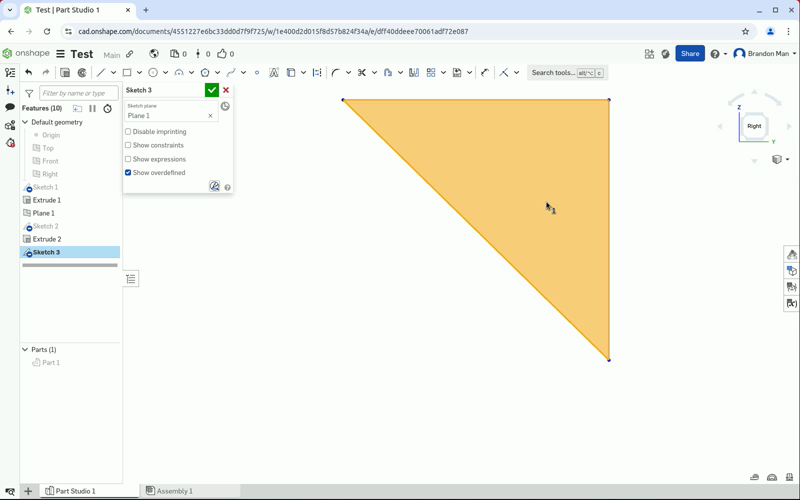
scroll(-6)
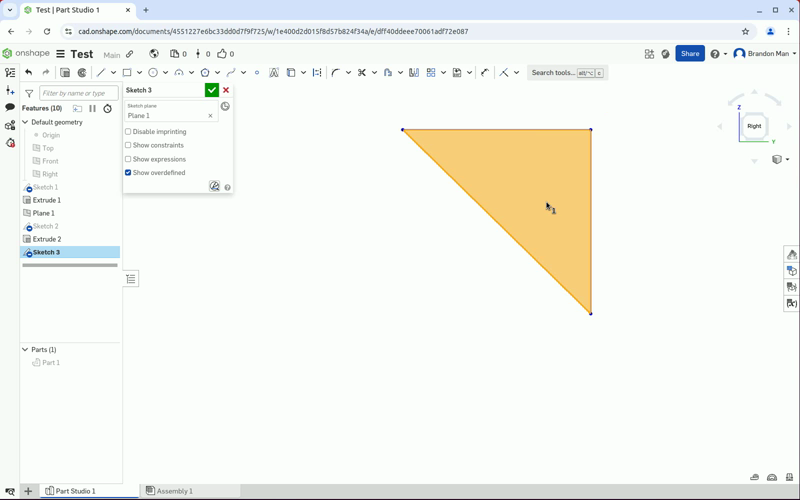
scroll(-6)
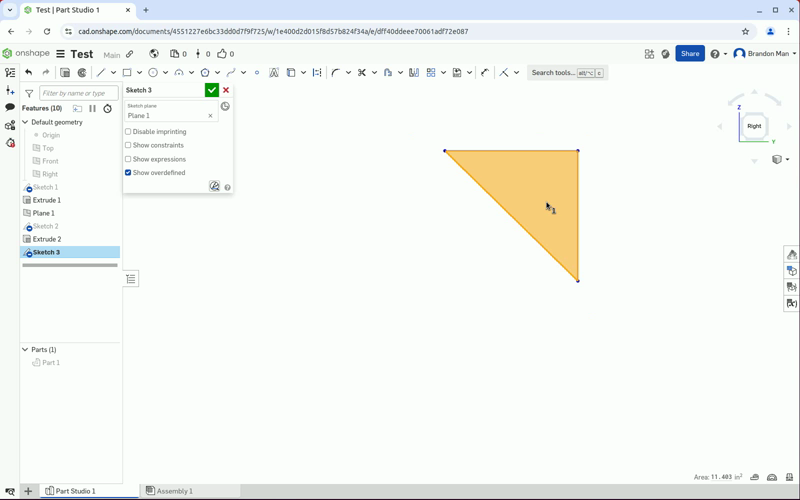
scroll(-6)
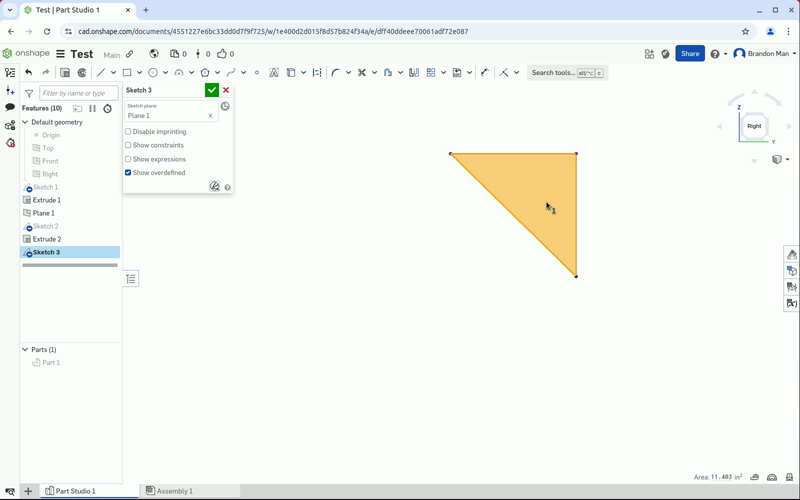
scroll(-6)
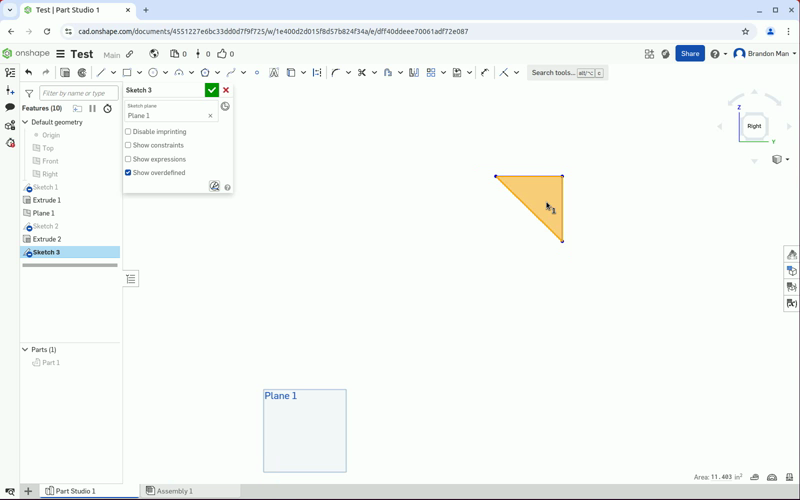
scroll(-6)
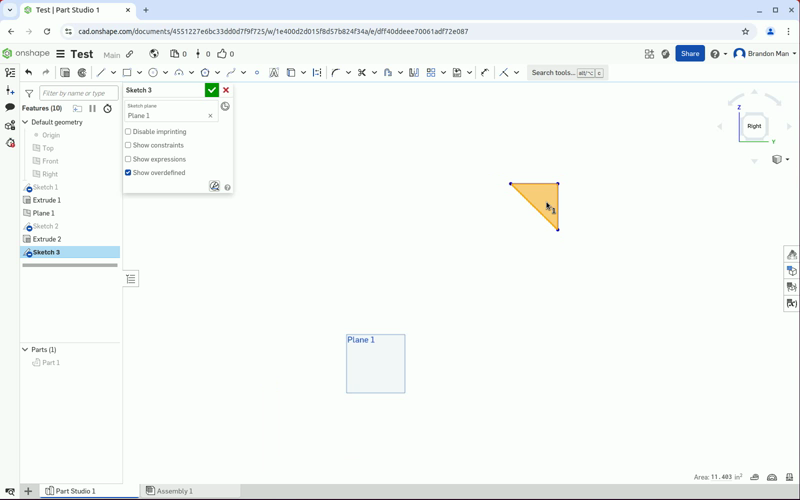
scroll(-6)
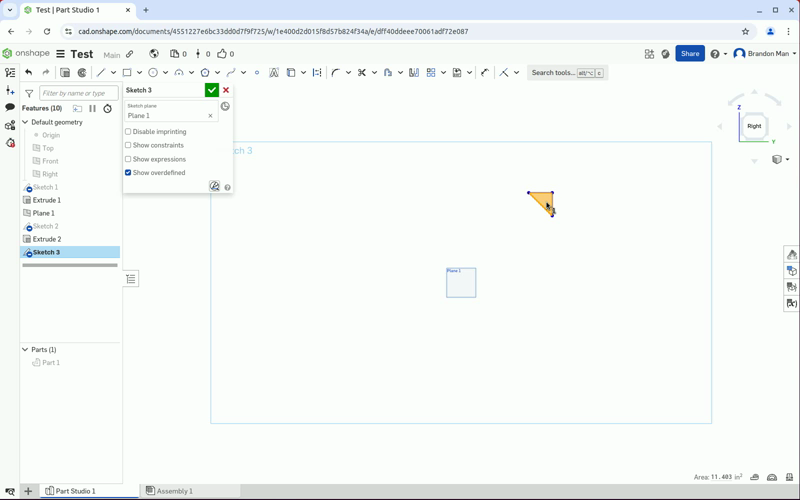
mouse_move(73, 352)
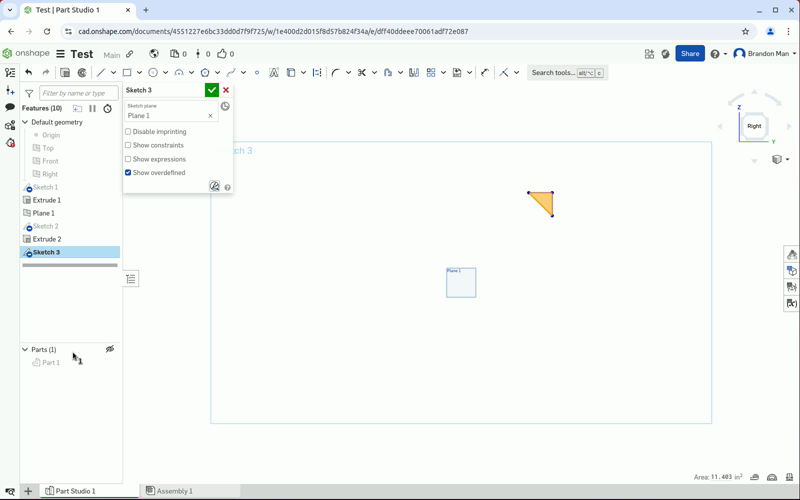
key(shift+y)
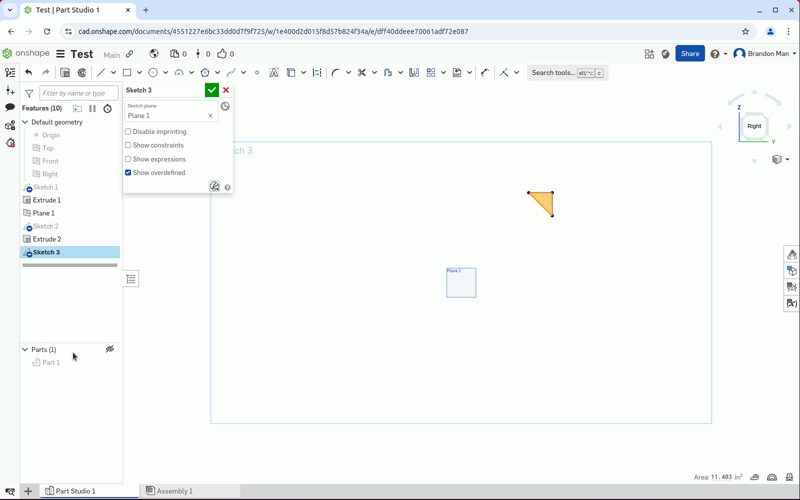
key(shift+e)
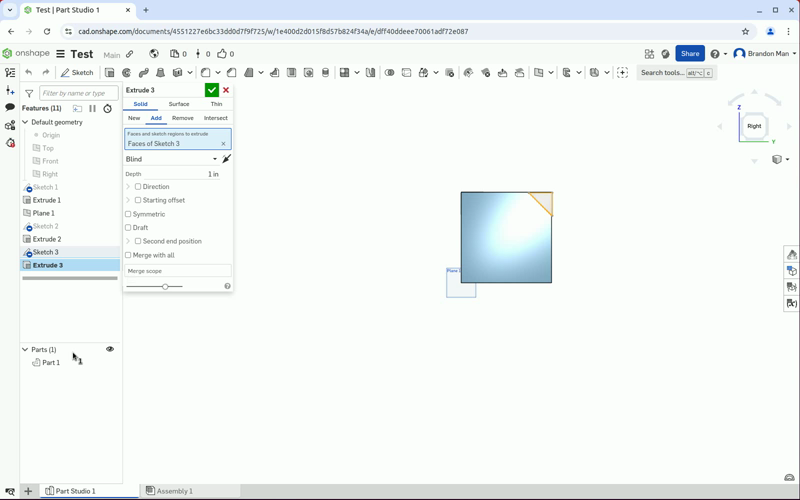
mouse_move(143, 106)
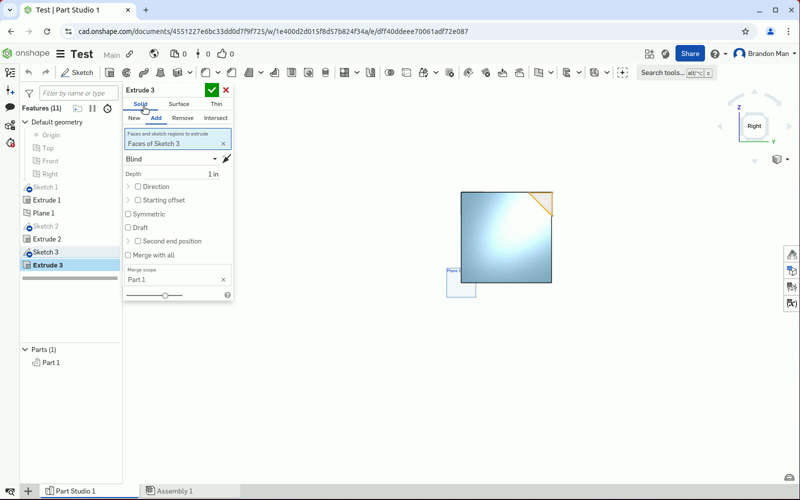
click(143, 106)
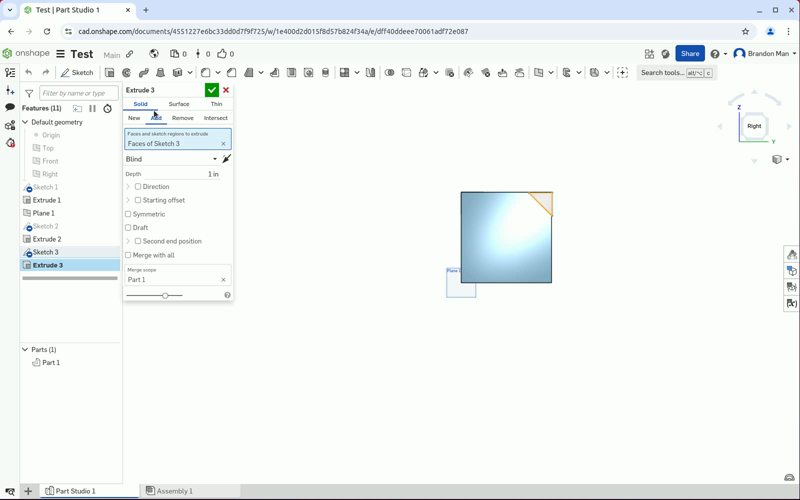
mouse_move(186, 120)
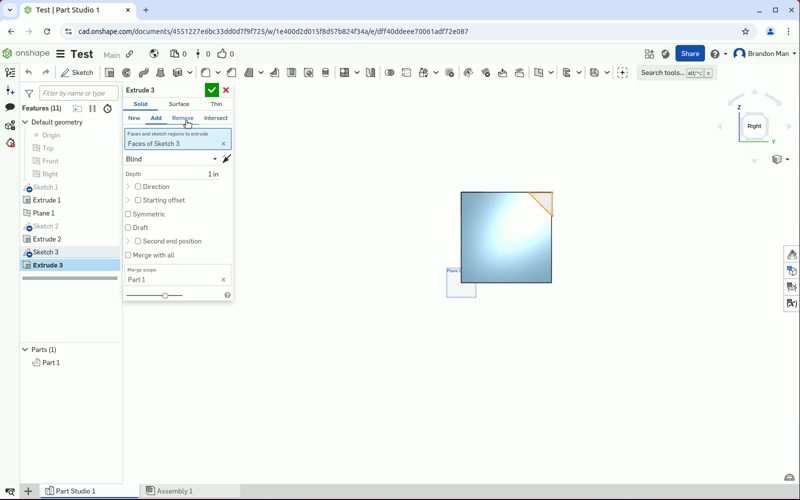
click(186, 120)
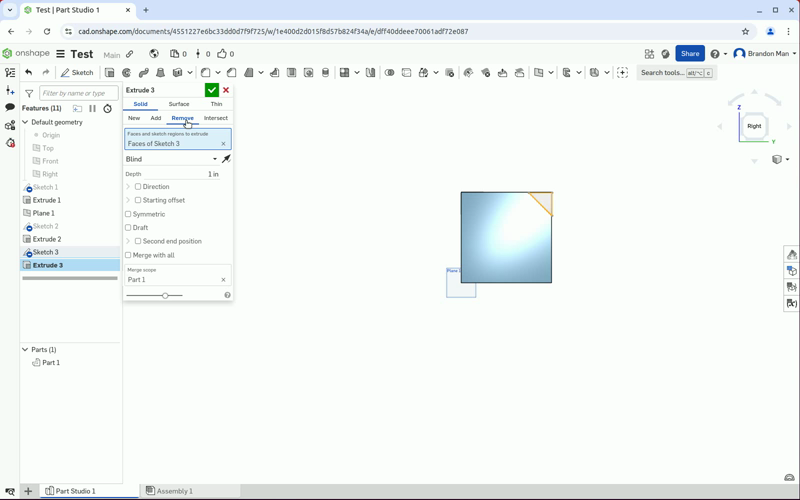
key(tab, 4)
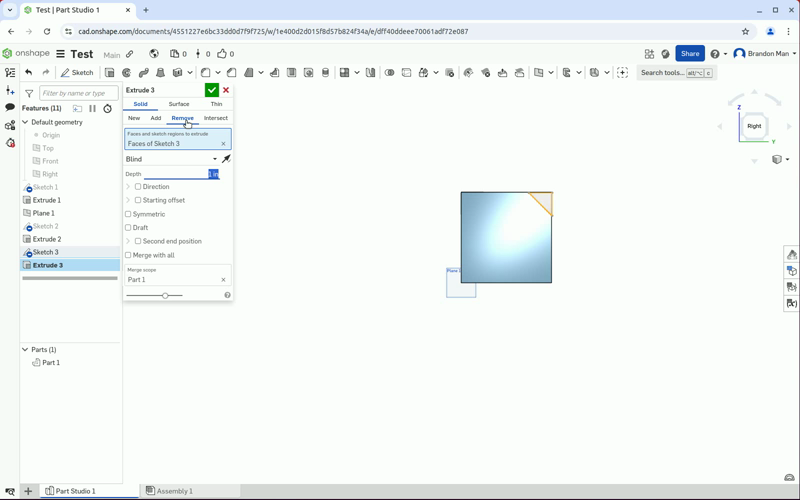
text(9.147)
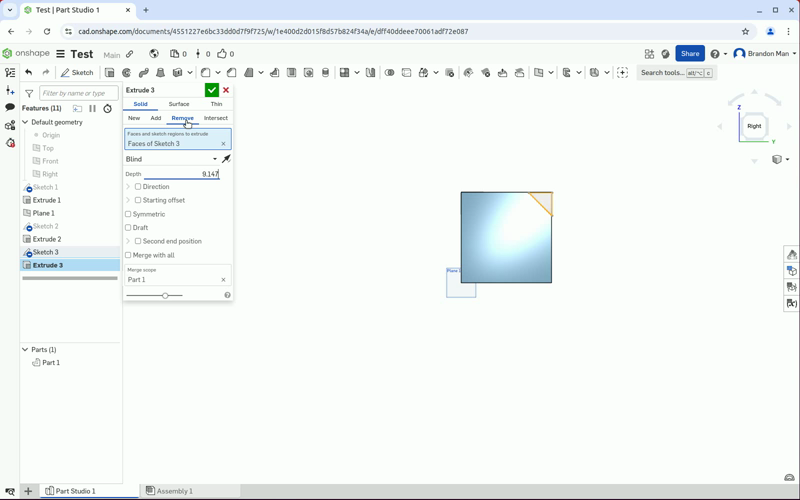
key(tab, 6)
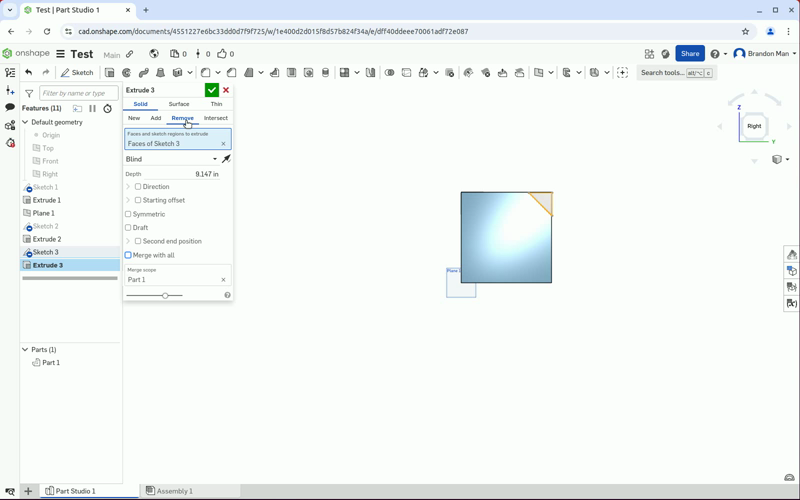
key(space)
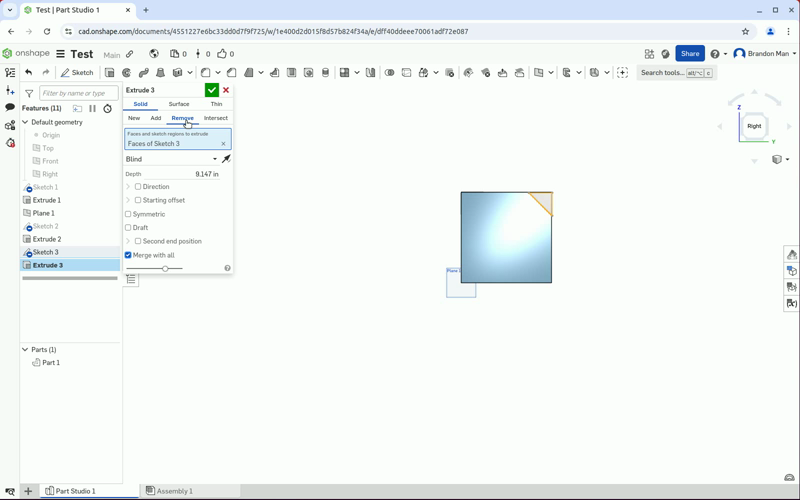
key(enter)
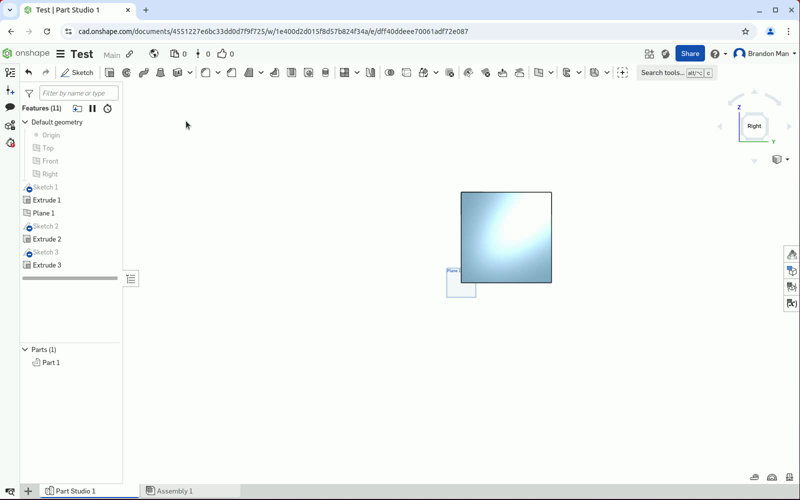
key(shift+h)
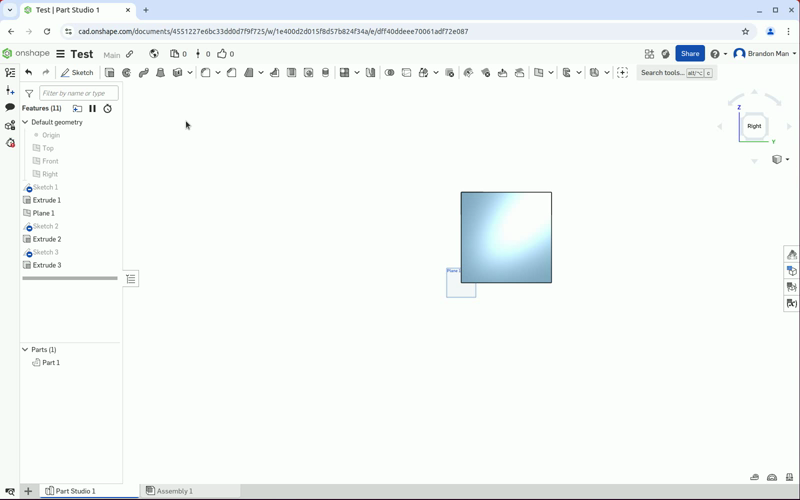
key(shift+h)
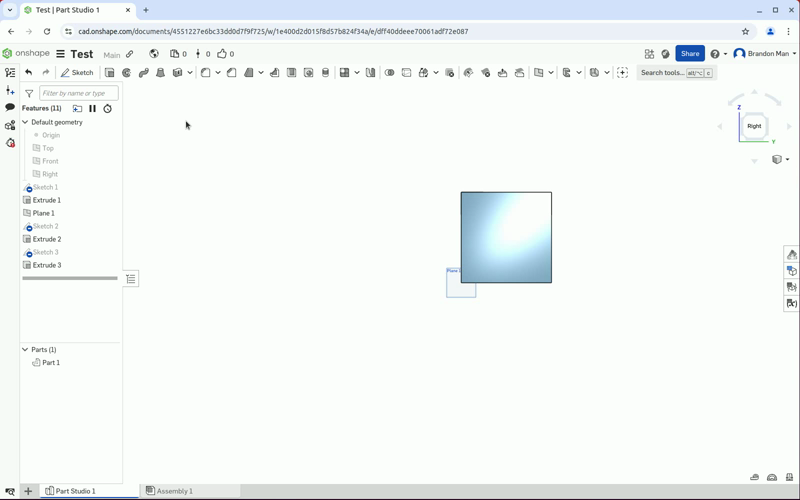
mouse_move(73, 189)
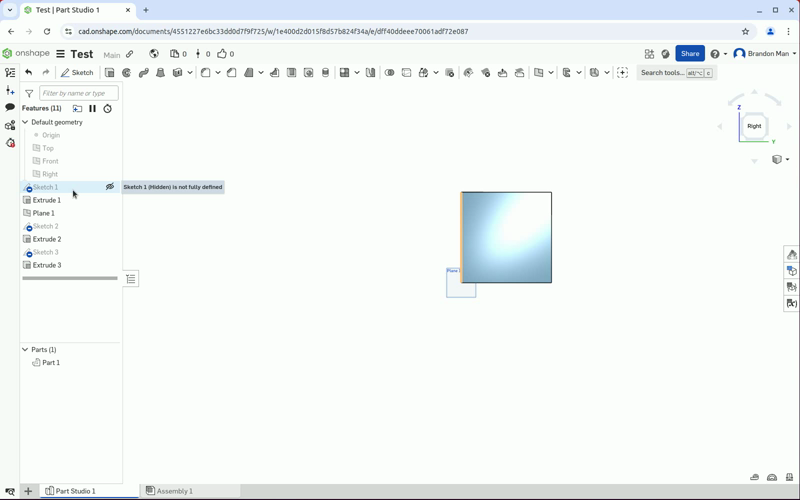
click(73, 189)
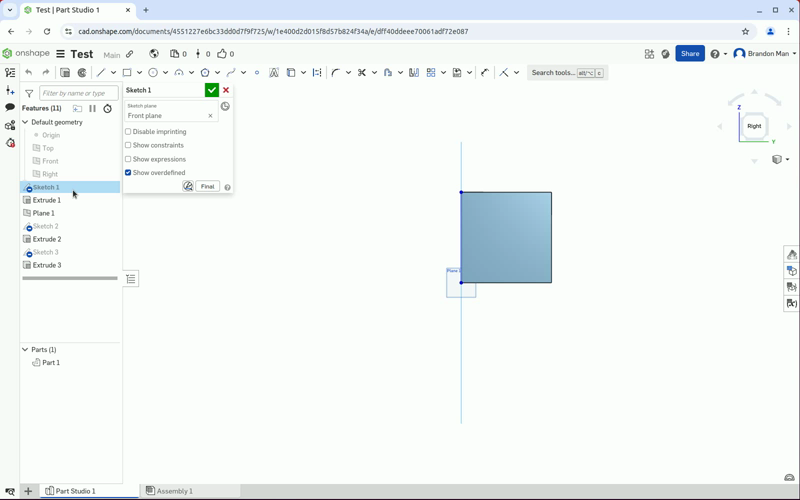
mouse_move(229, 92)
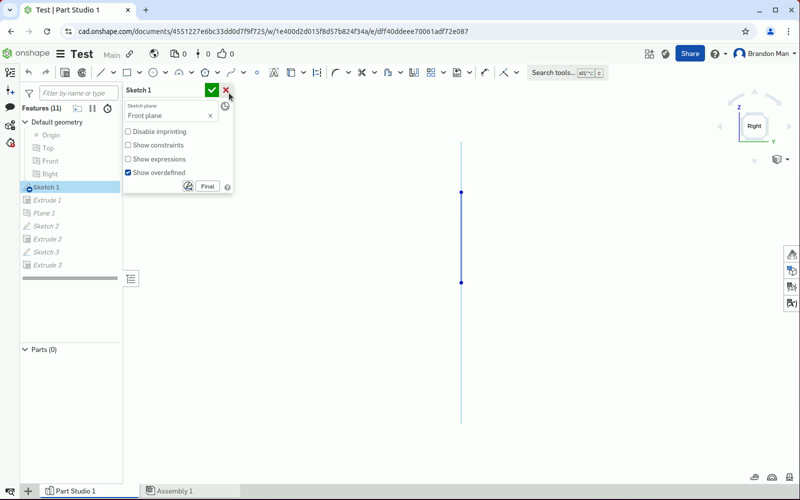
click(229, 92)
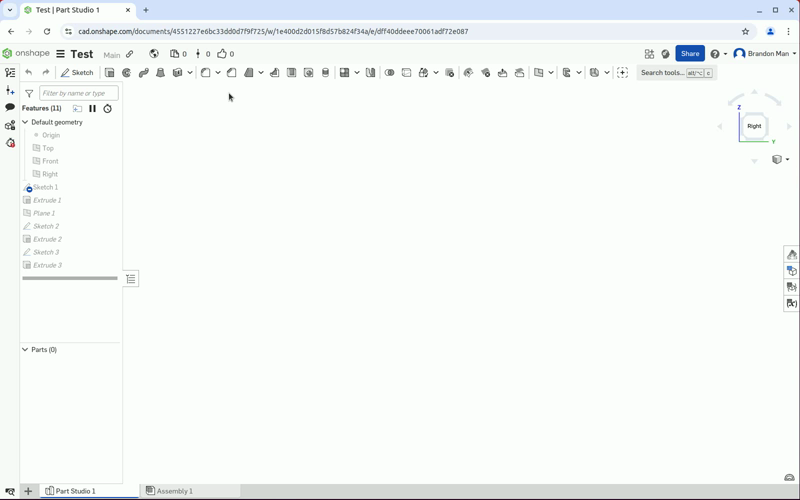
key(shift+s)
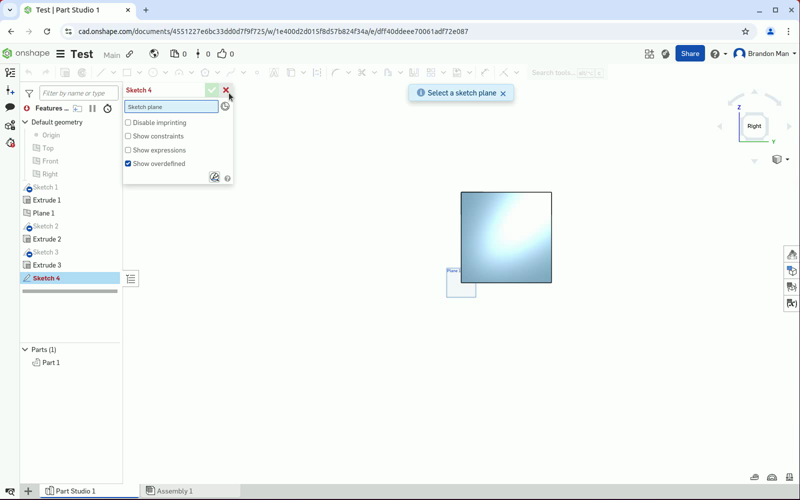
mouse_move(73, 215)
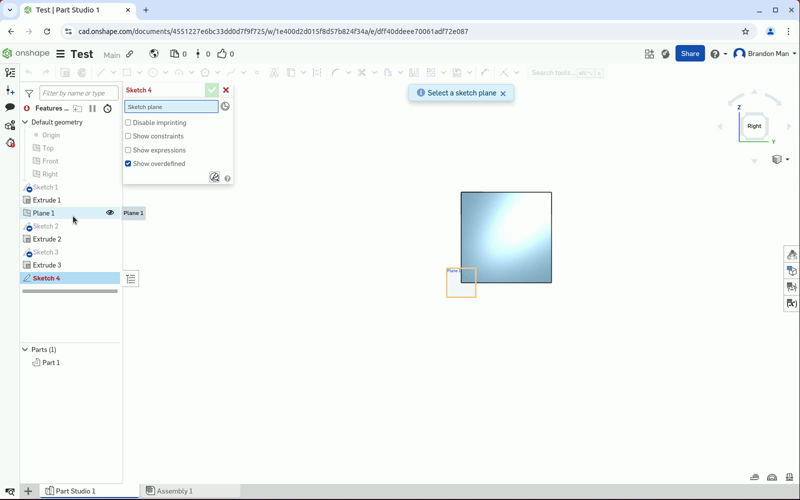
click(73, 215)
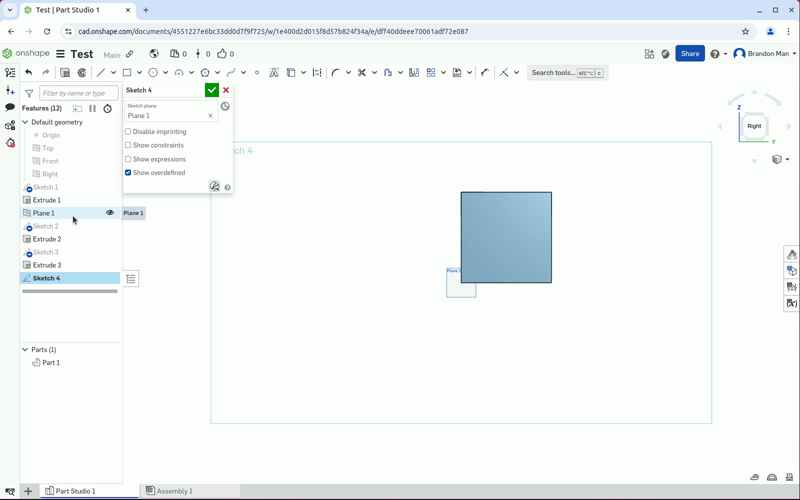
mouse_move(73, 352)
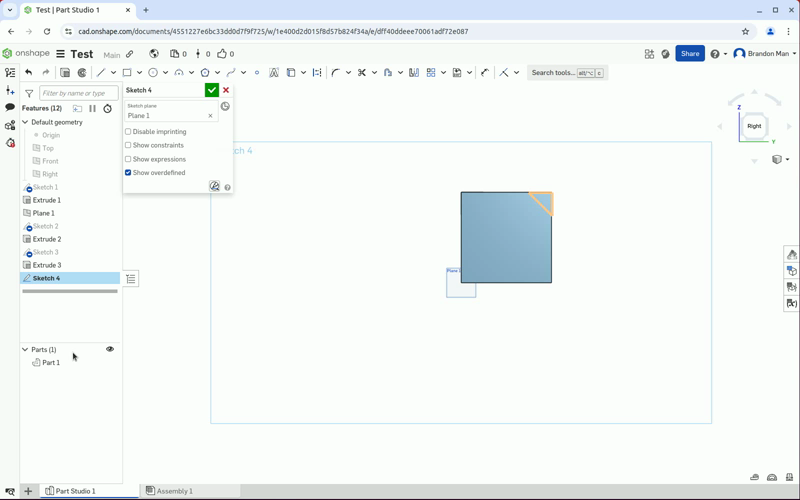
key(y)
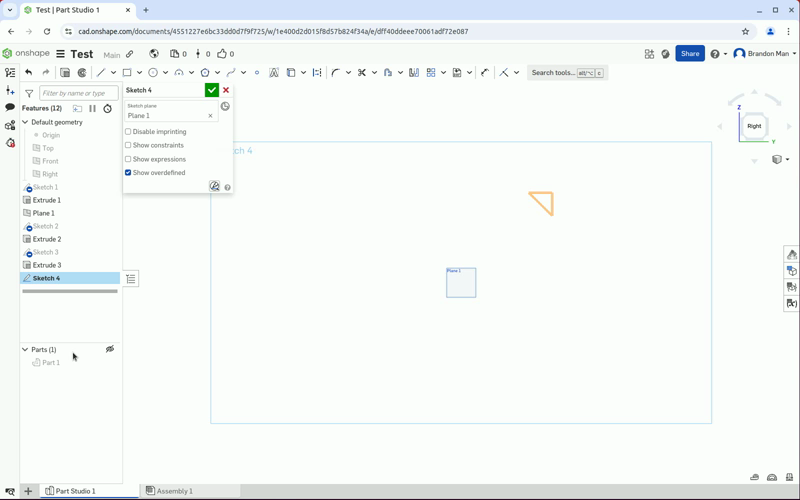
key(l)
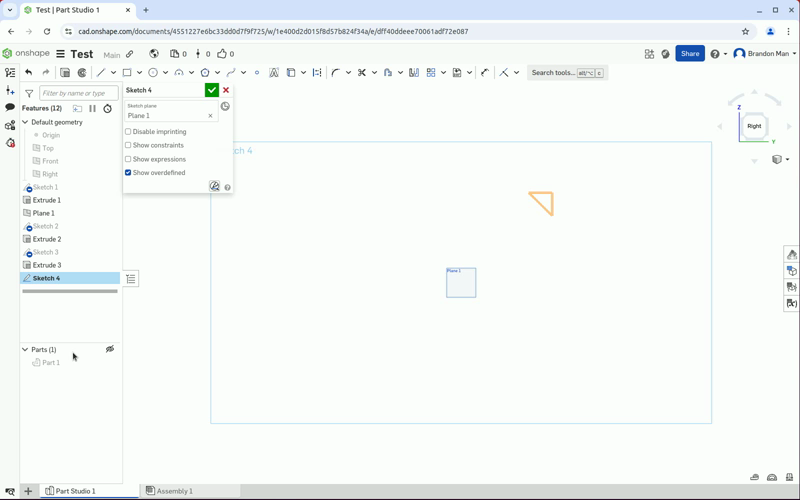
key_down(shift)
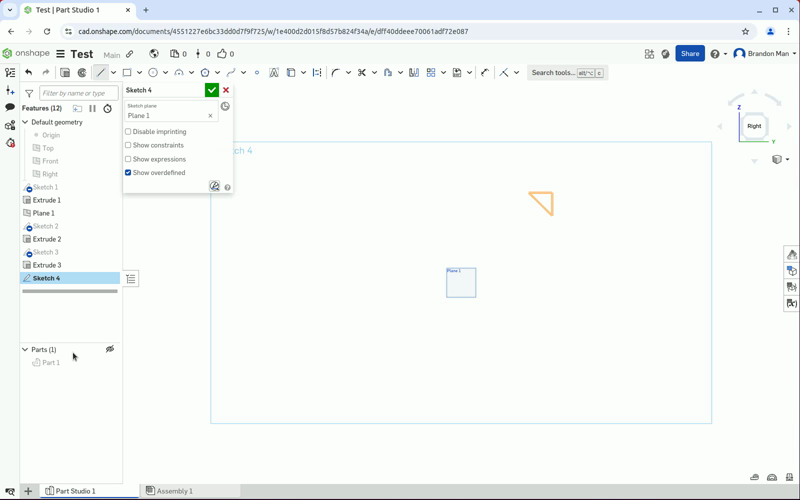
mouse_move(483, 260)
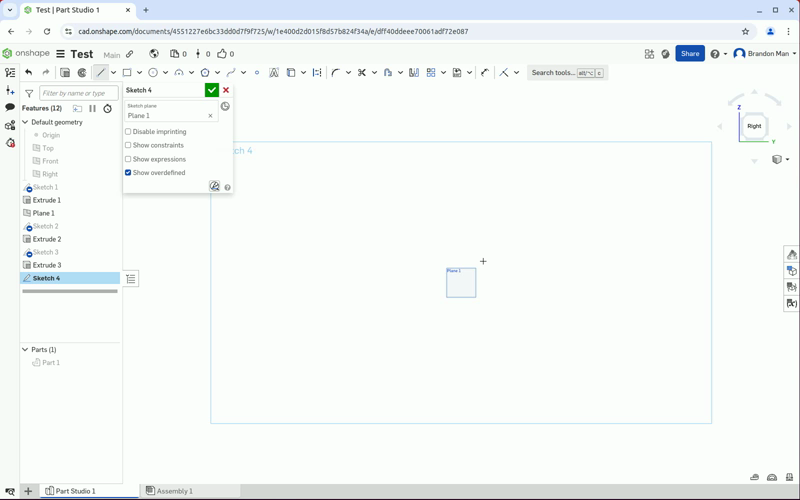
click(483, 260)
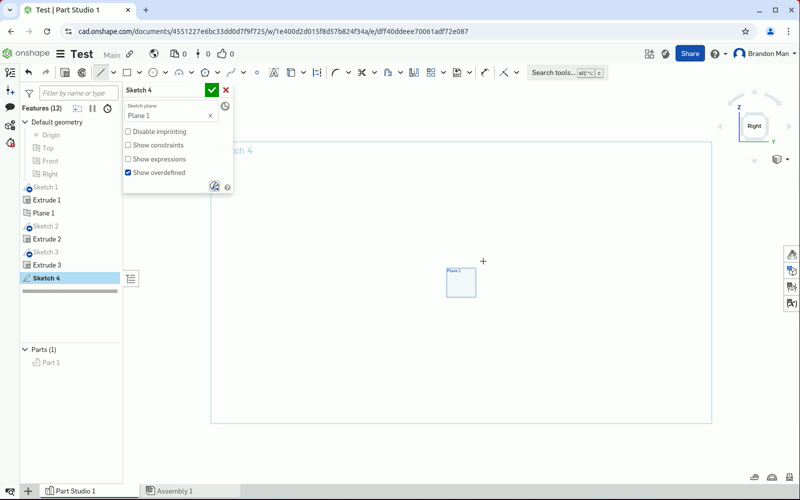
key_up(shift)
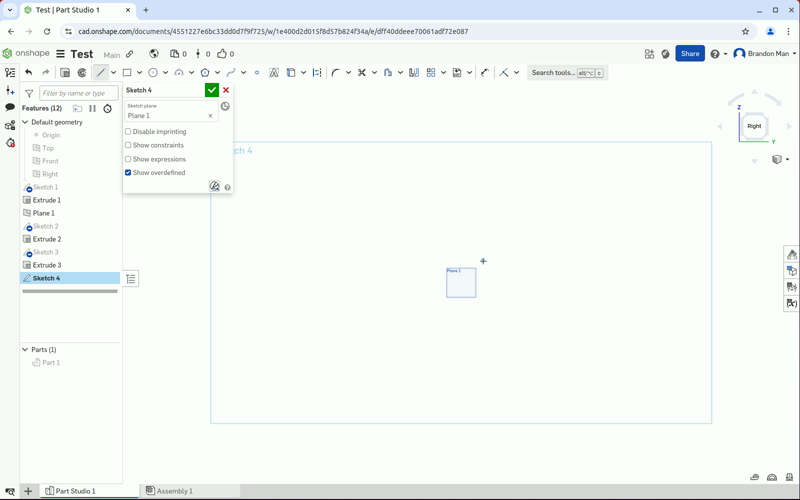
key_down(shift)
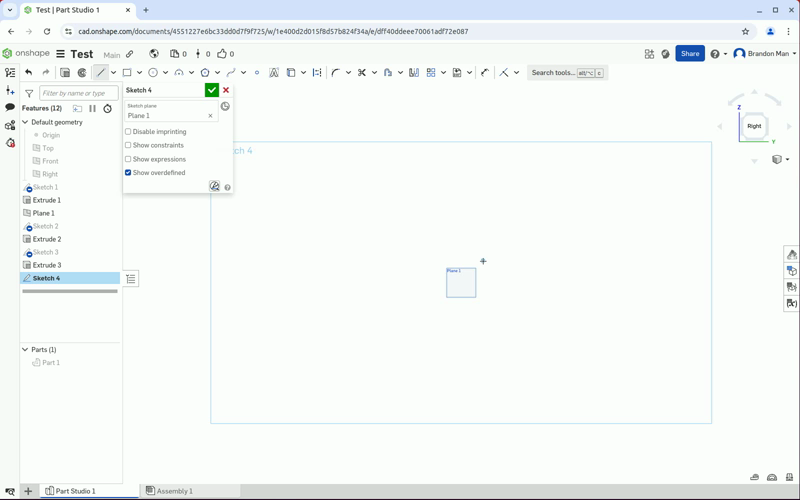
mouse_move(513, 260)
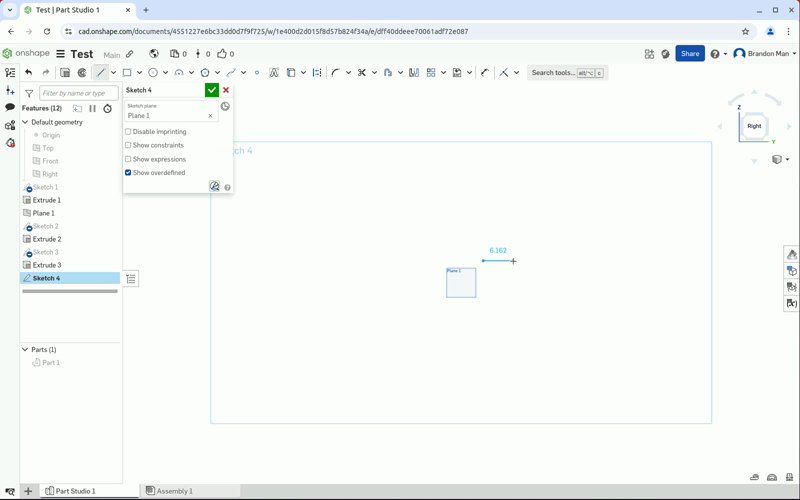
mouse_move(528, 260)
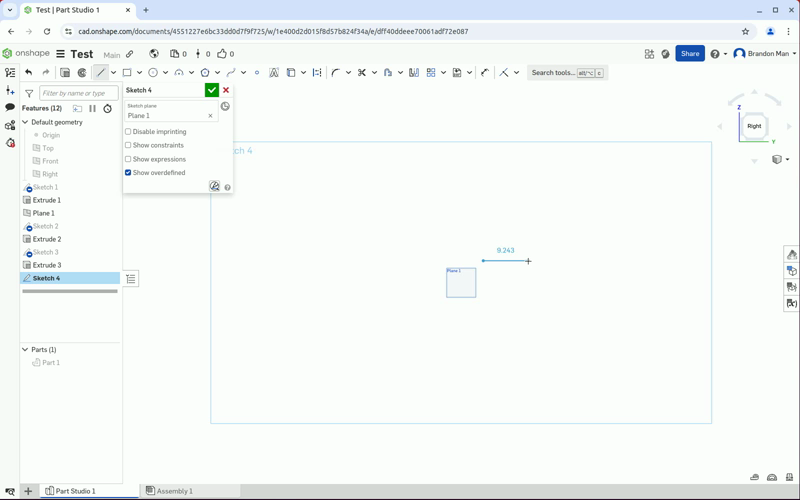
click(528, 260)
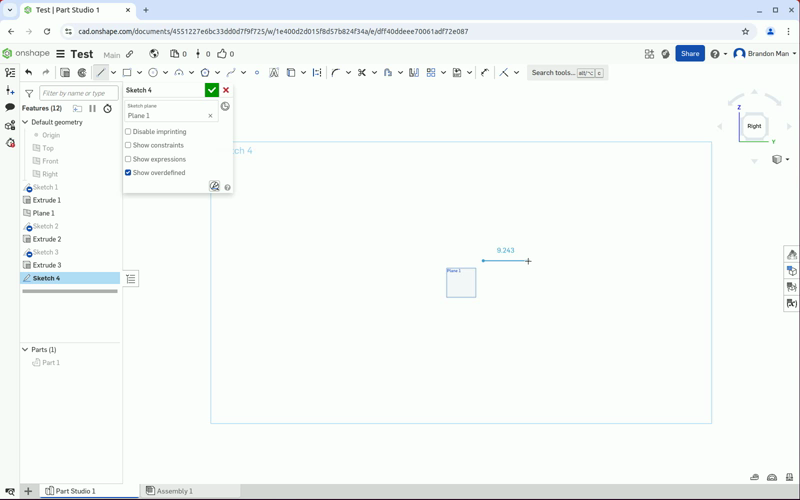
key_up(shift)
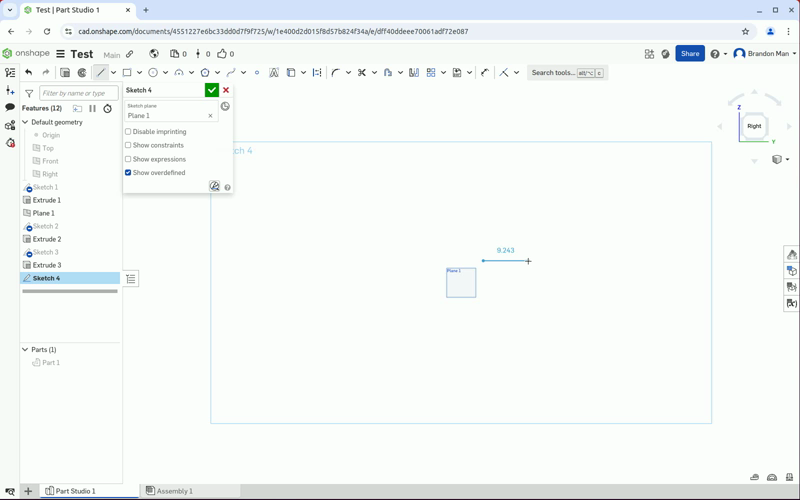
key_down(shift)
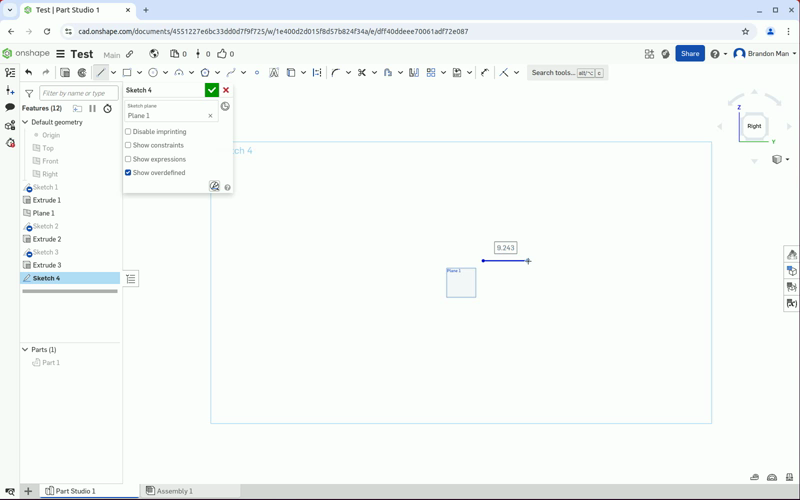
mouse_move(558, 260)
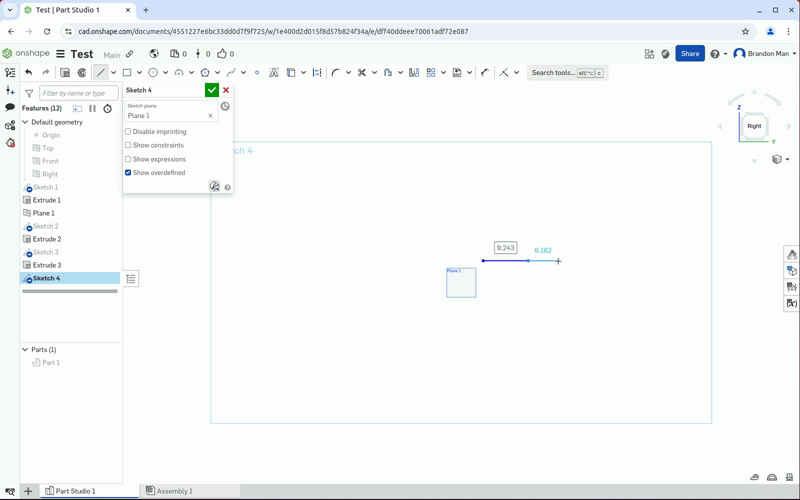
mouse_move(528, 215)
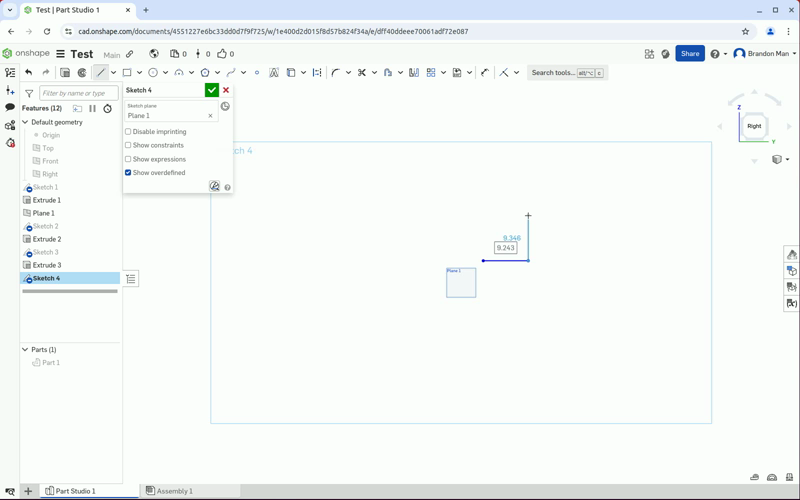
click(528, 215)
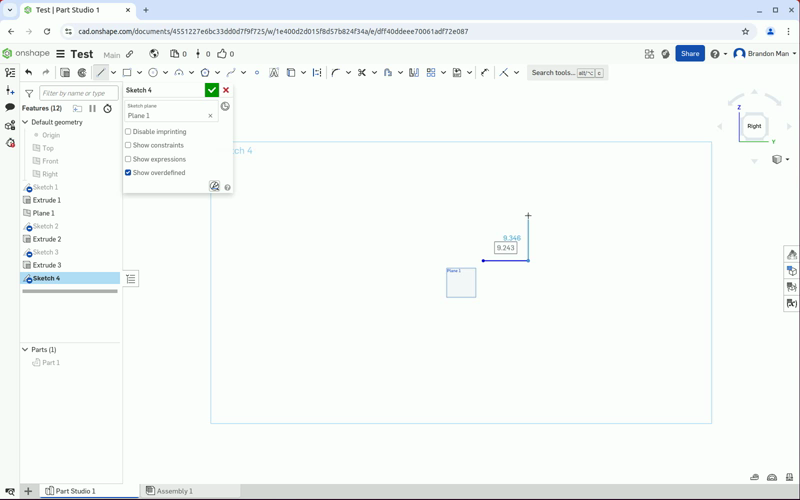
key_up(shift)
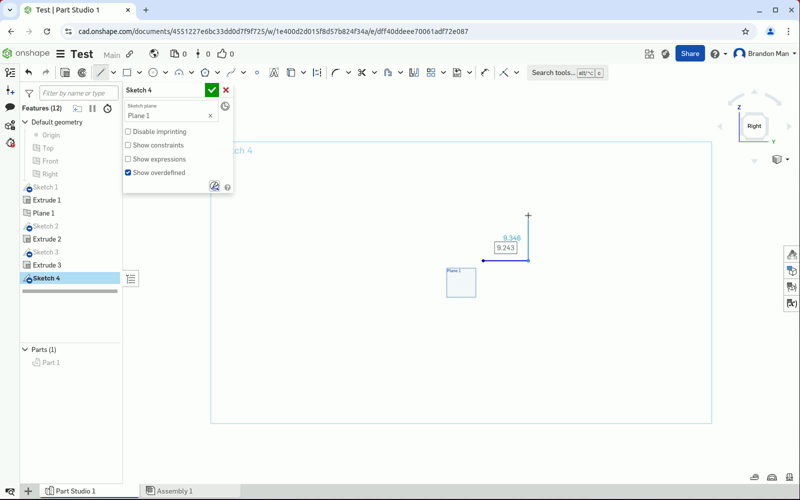
key_down(shift)
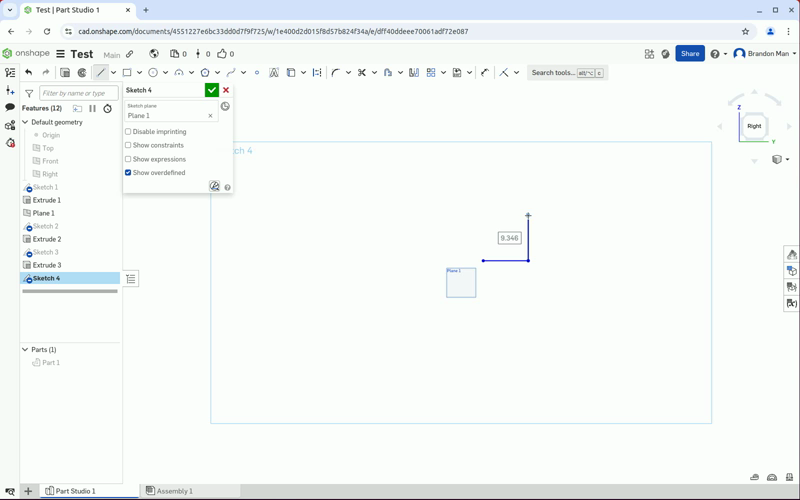
mouse_move(558, 215)
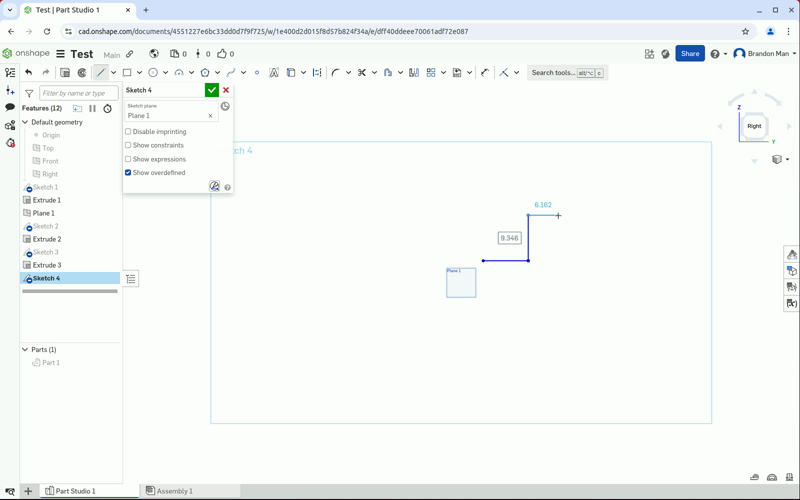
mouse_move(483, 215)
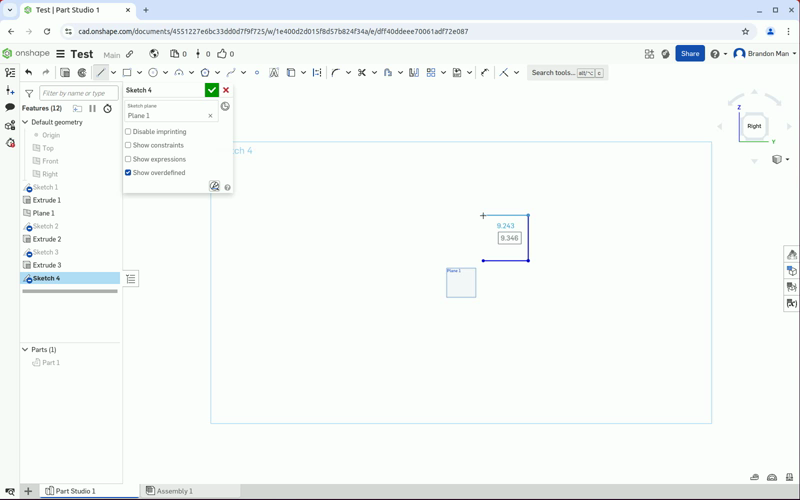
click(483, 215)
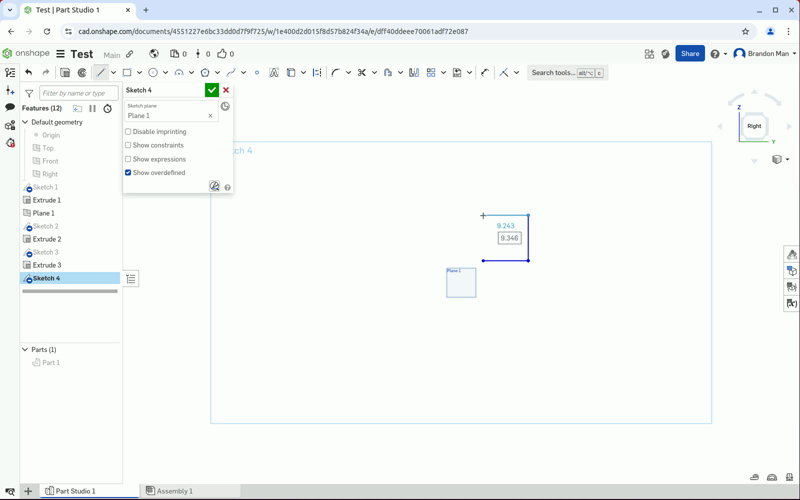
key_up(shift)
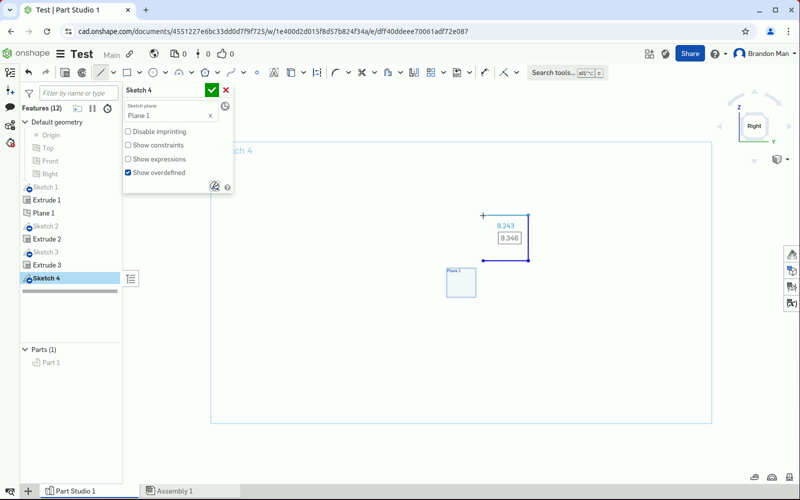
mouse_move(513, 215)
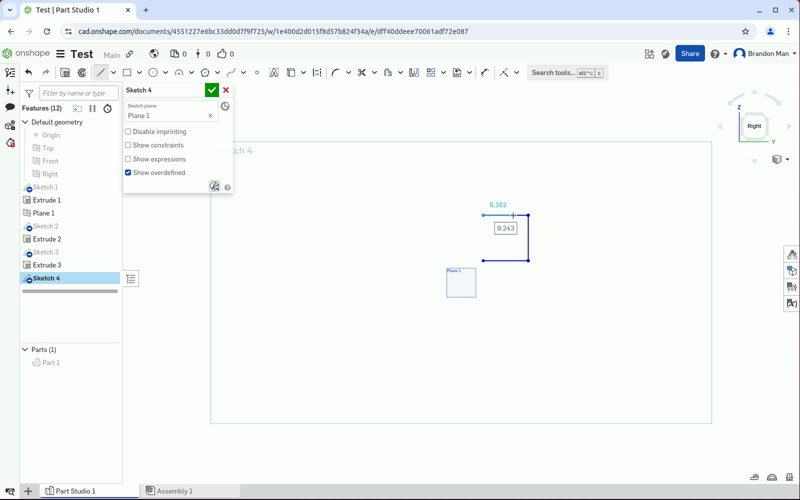
key_down(shift)
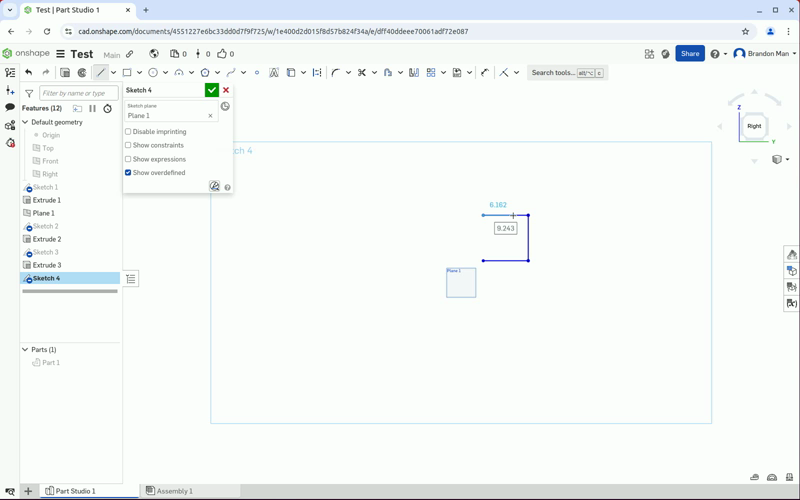
mouse_move(483, 260)
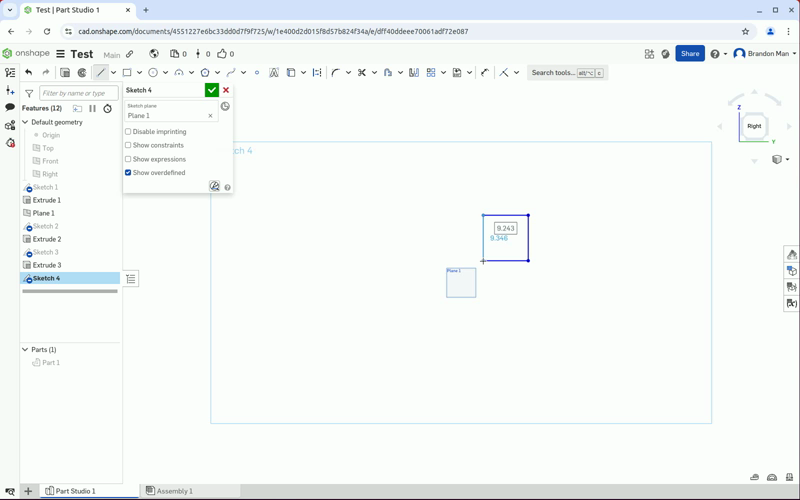
key_up(shift)
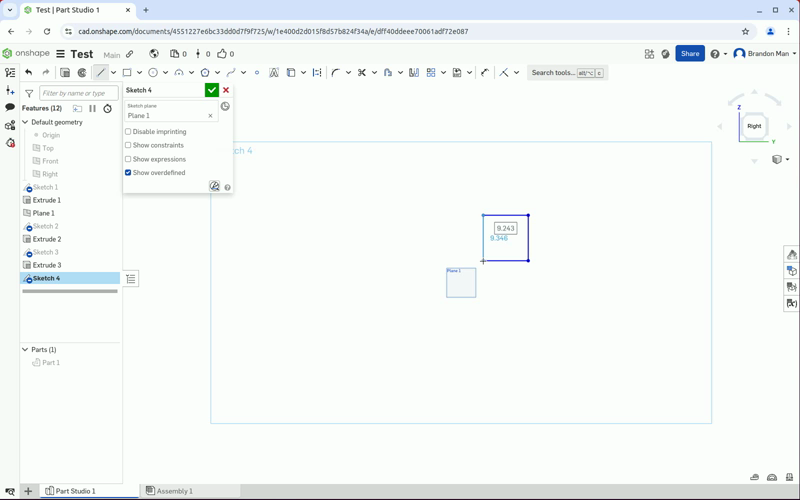
click(483, 260)
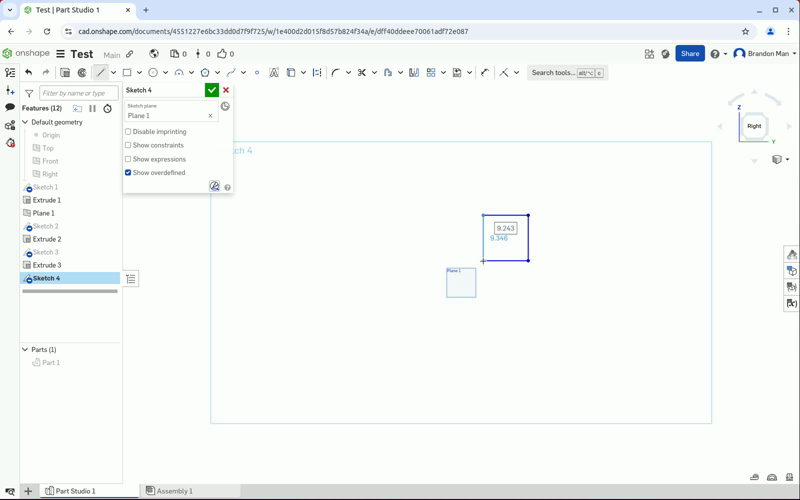
key(esc)
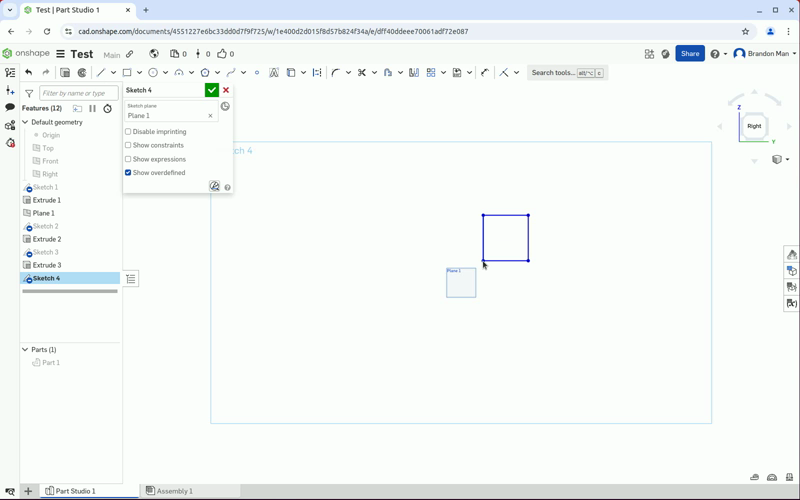
mouse_move(508, 222)
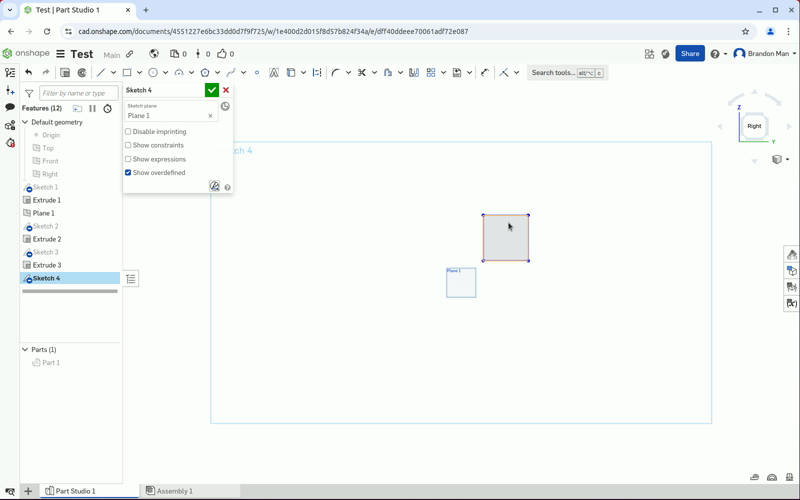
click(508, 222)
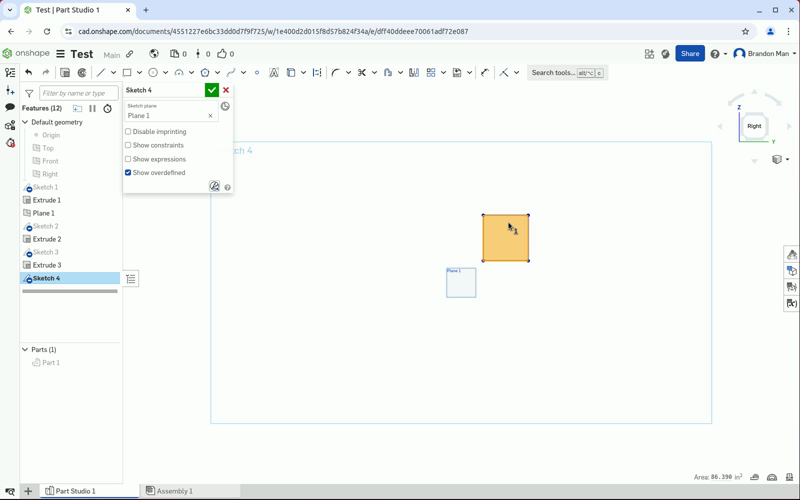
mouse_move(73, 352)
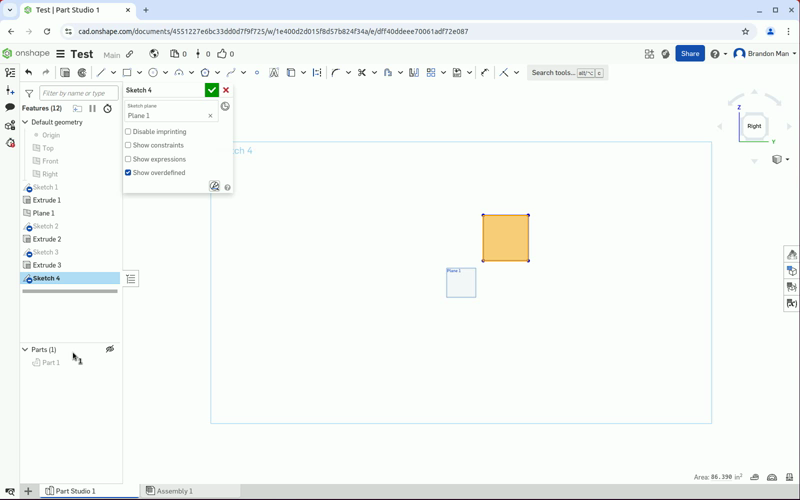
key(shift+y)
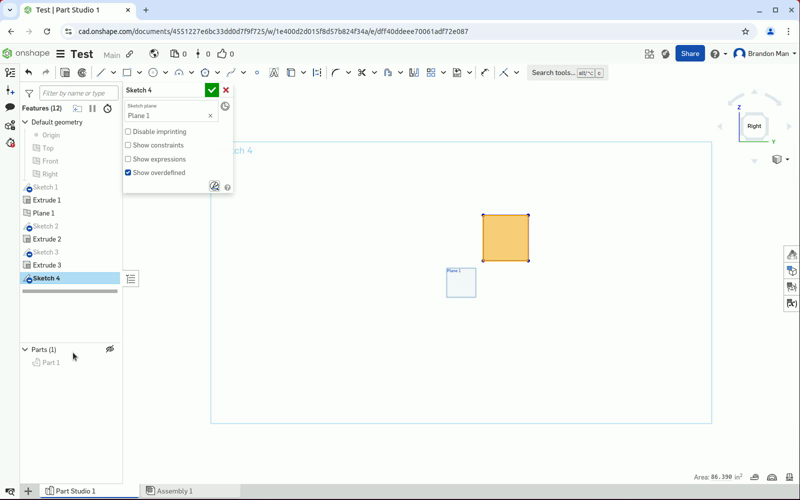
key(shift+e)
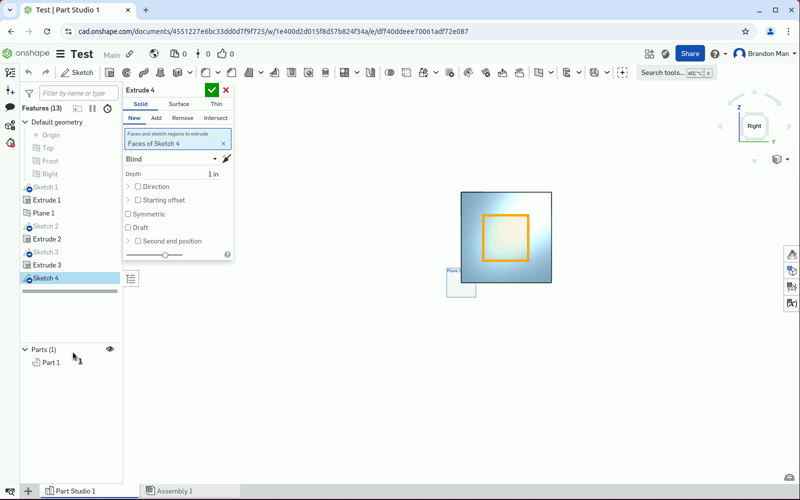
mouse_move(143, 106)
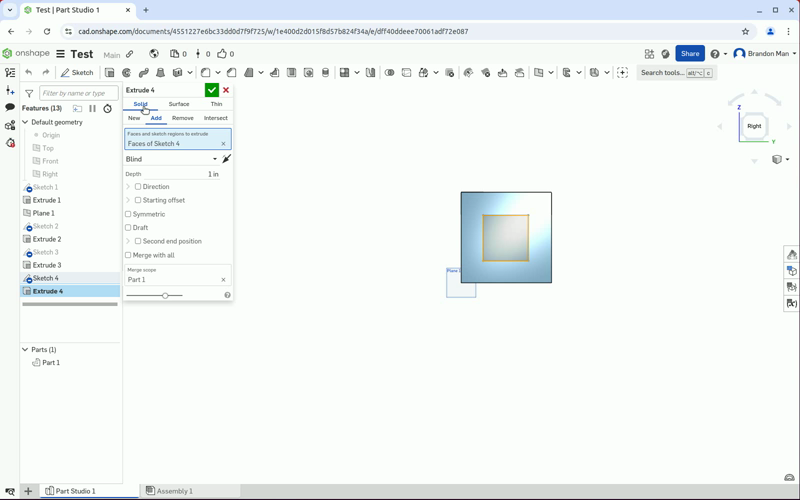
click(143, 106)
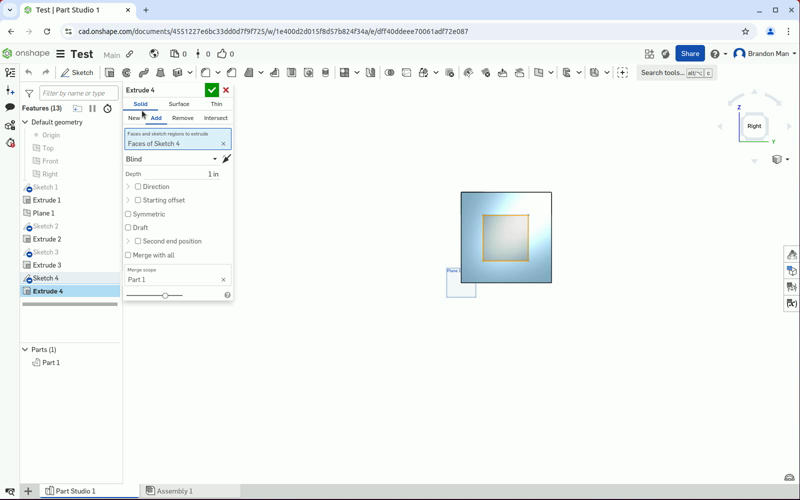
mouse_move(137, 120)
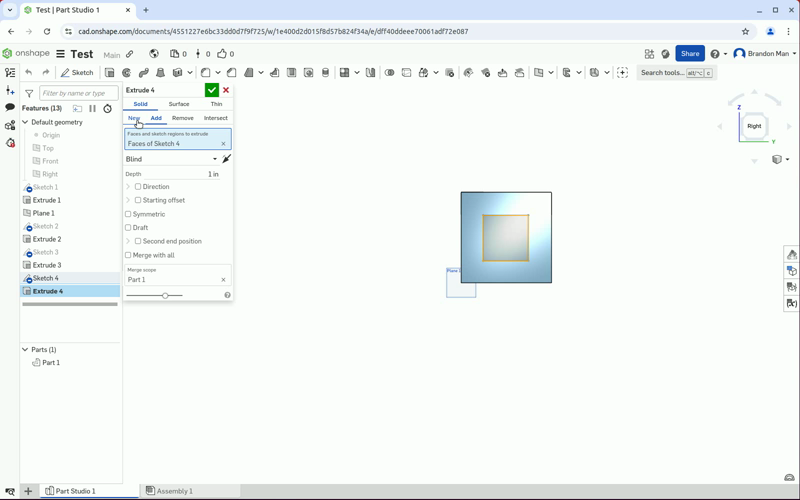
click(137, 120)
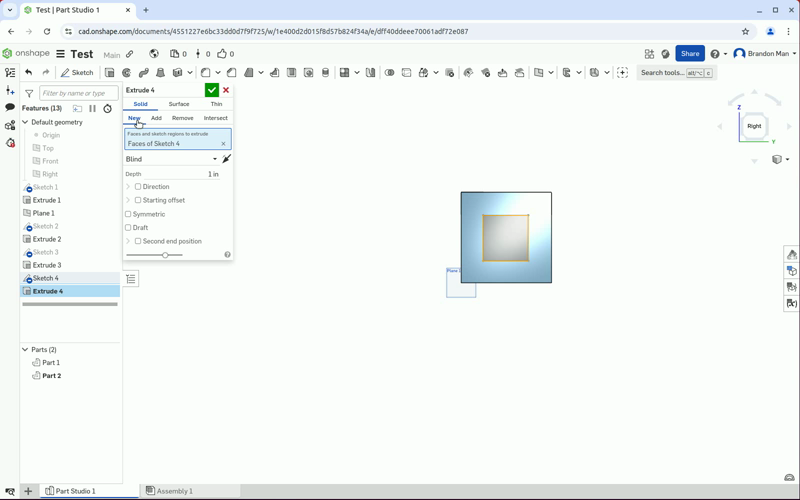
key(tab, 4)
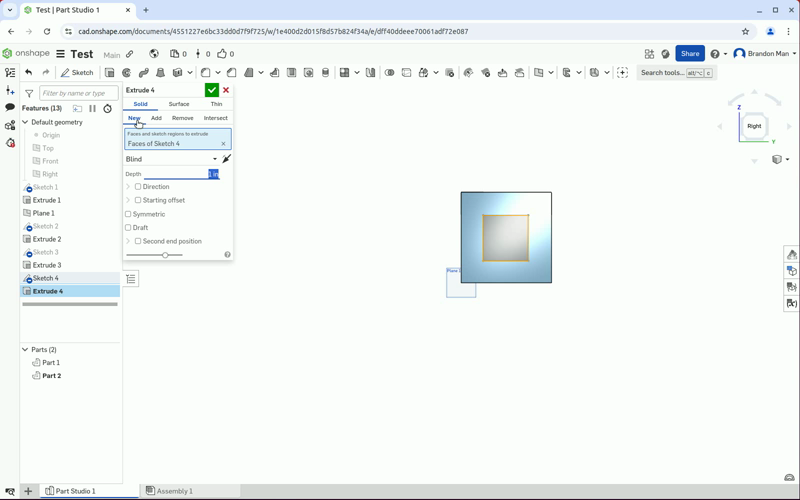
text(9.147)
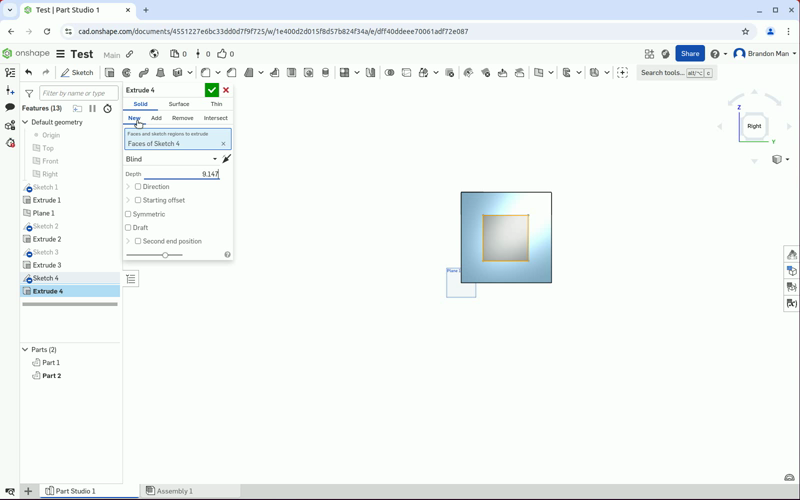
key(enter)
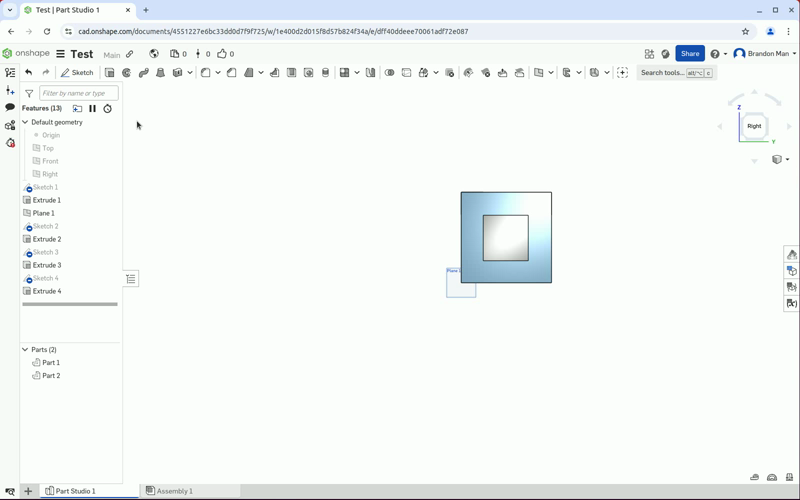
key(shift+h)
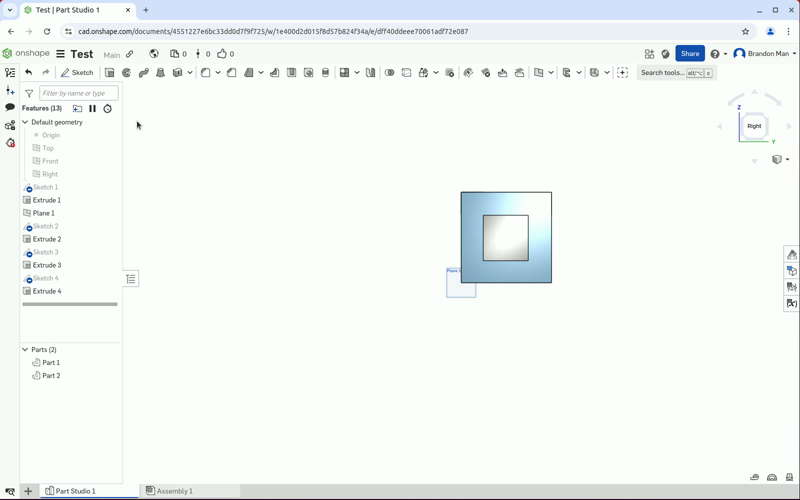
key(shift+h)
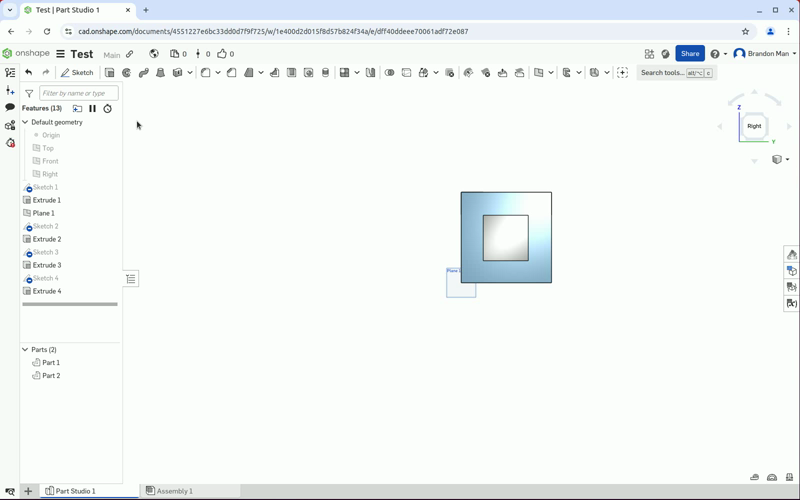
mouse_move(73, 189)
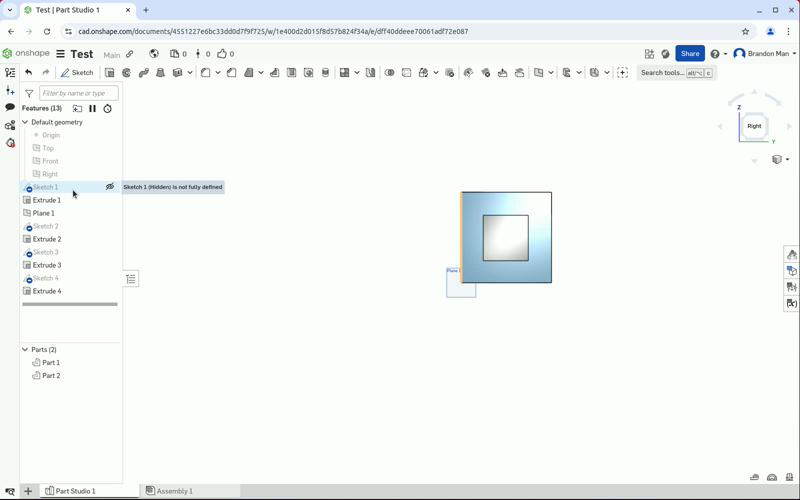
click(73, 189)
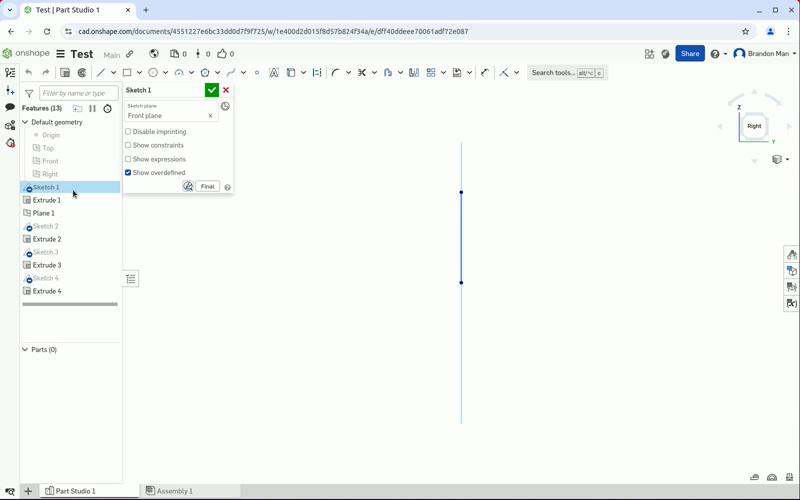
mouse_move(229, 92)
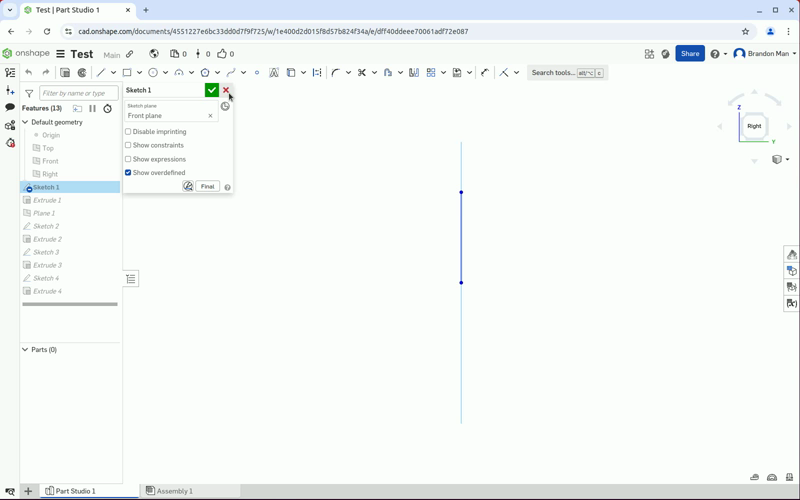
click(229, 92)
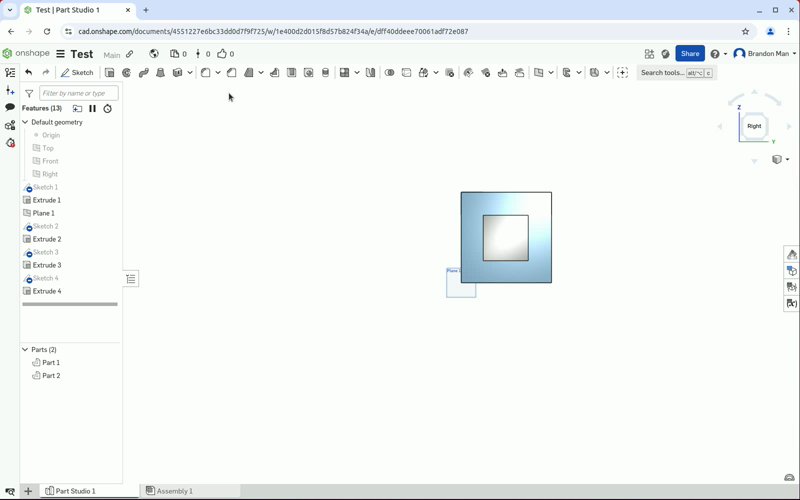
mouse_move(73, 352)
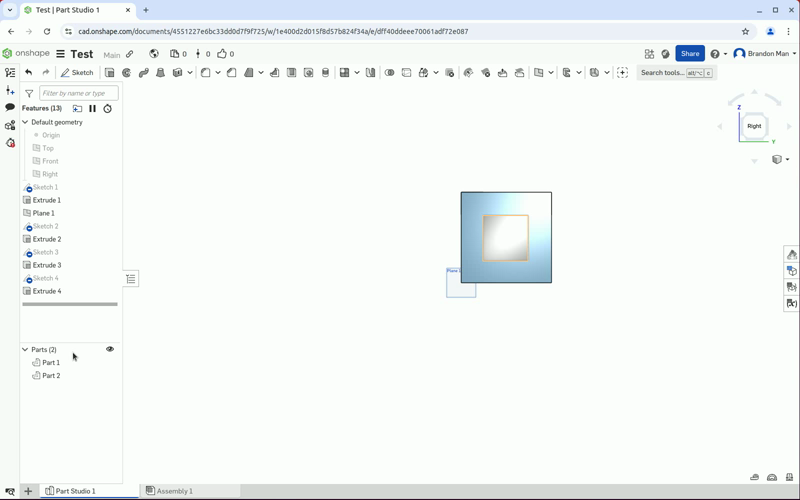
key(y)
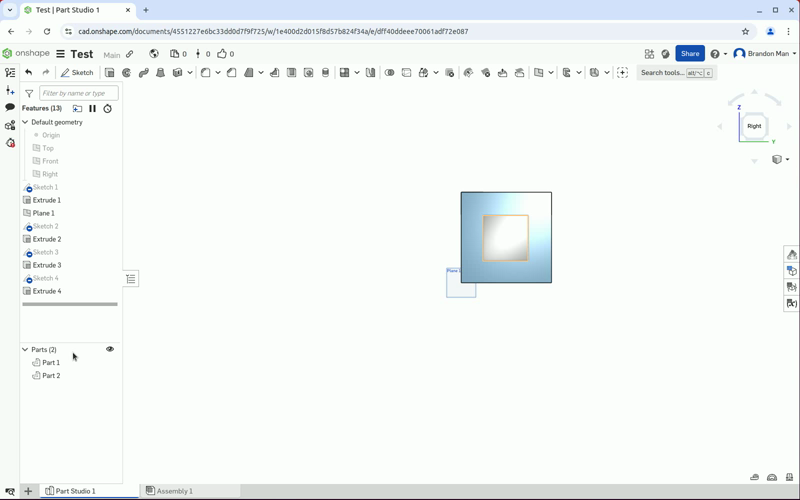
key(shift+p)
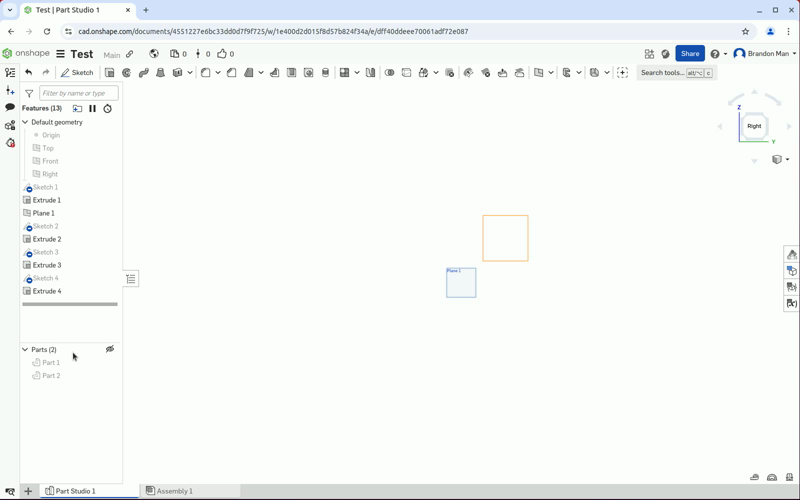
key(space)
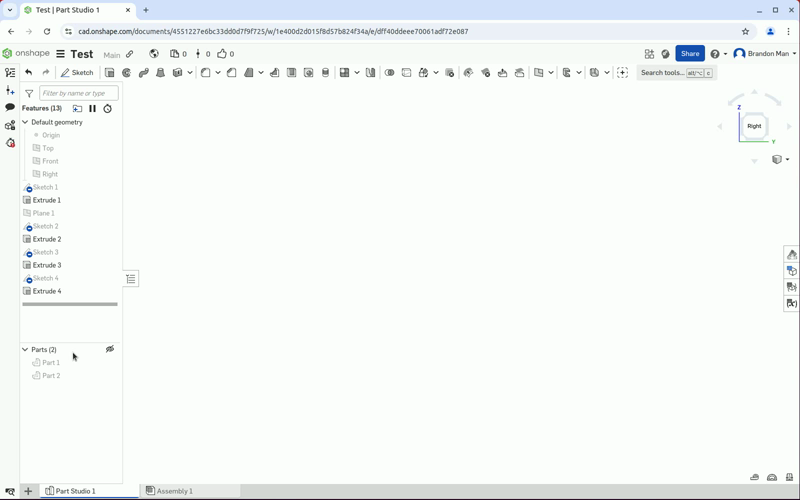
key_down(shift)
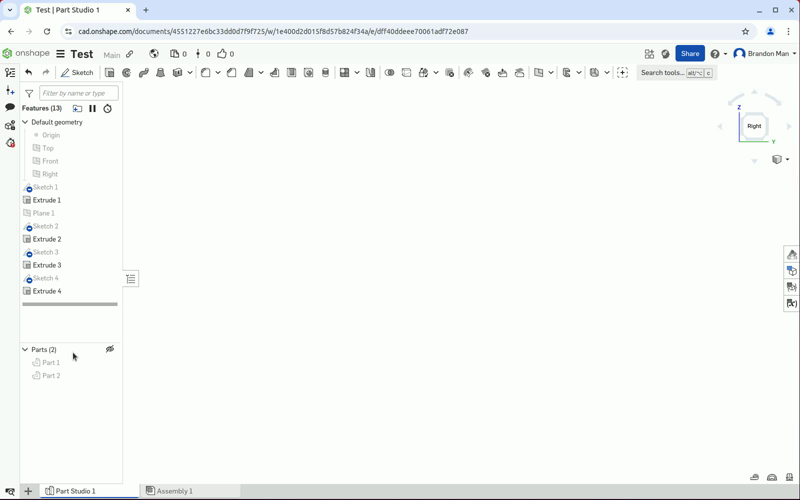
key(right)
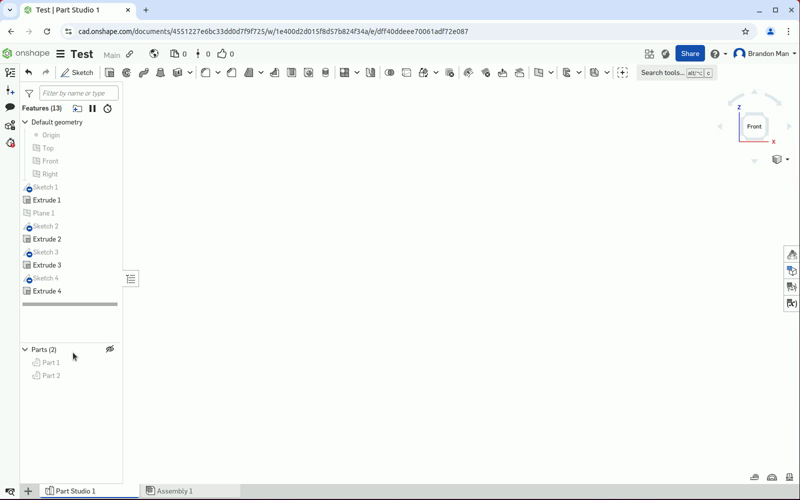
key_up(shift)
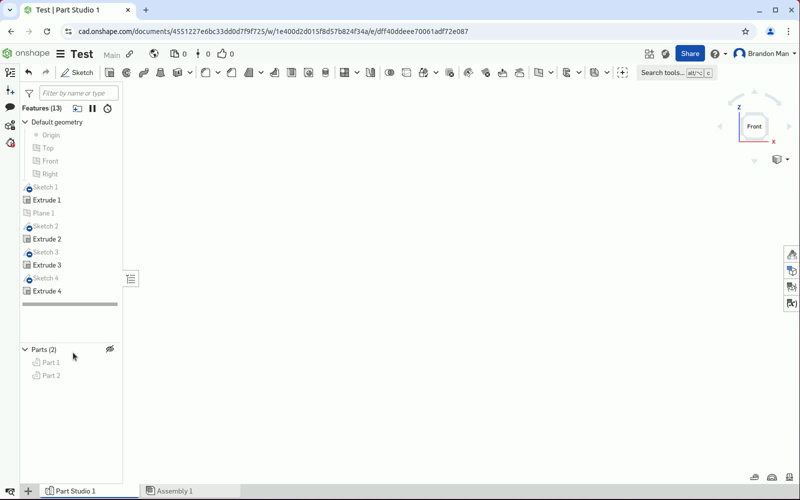
mouse_move(73, 352)
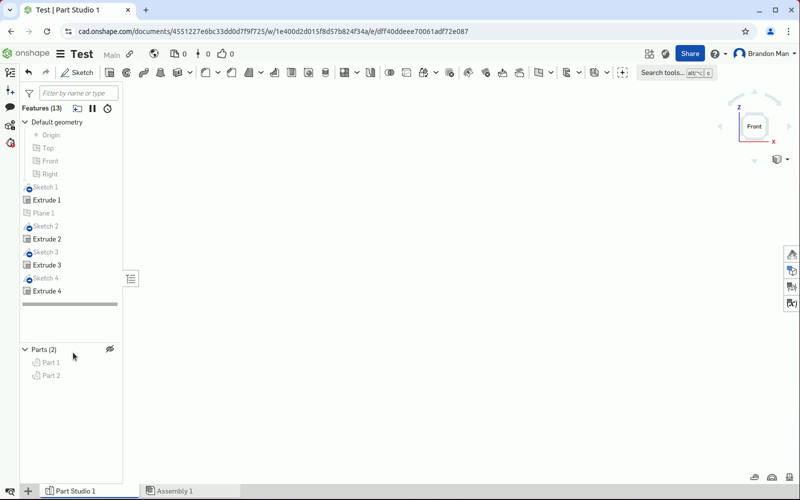
key(shift+y)
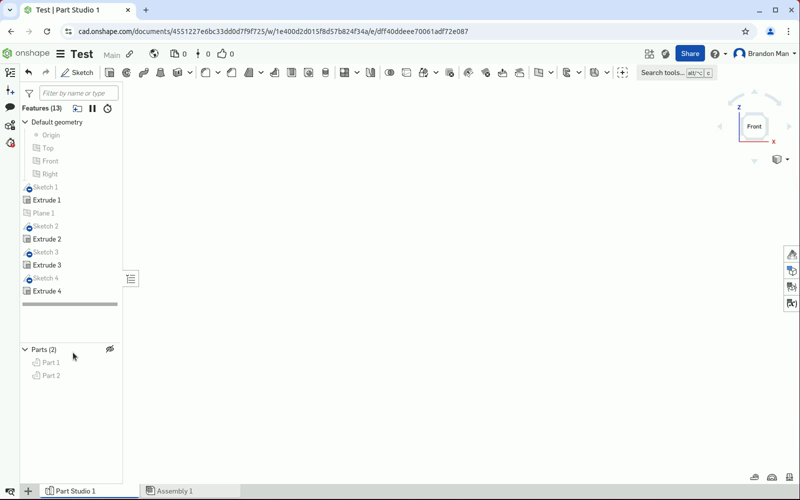
key(shift+s)
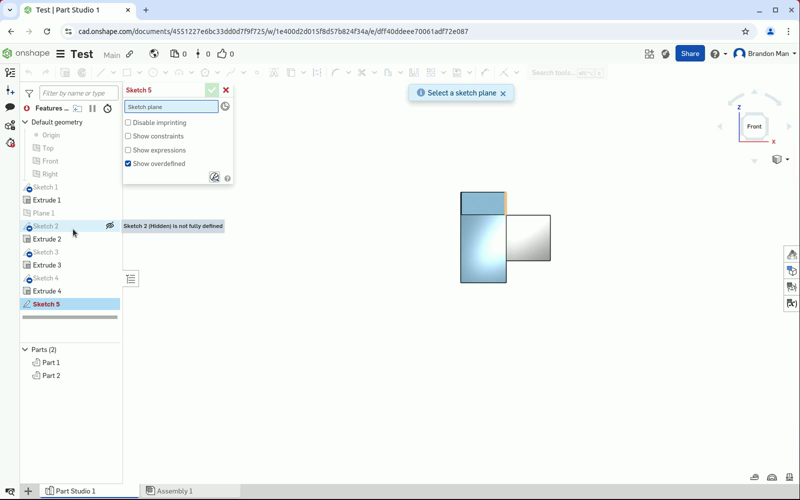
scroll(3)
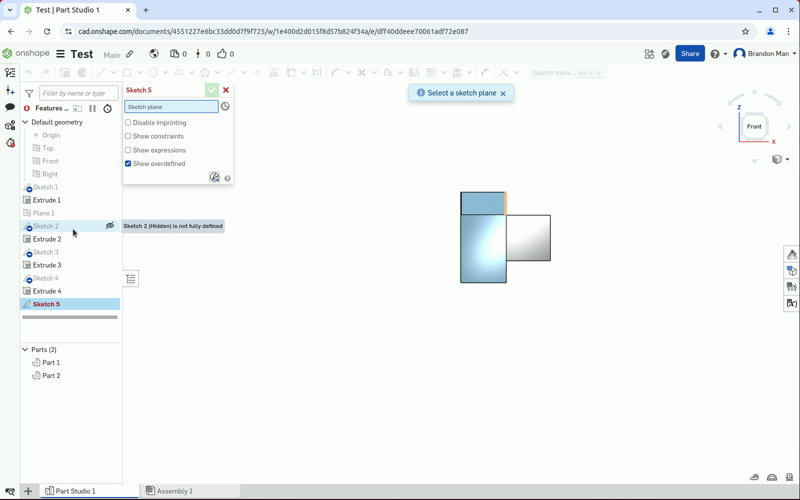
mouse_move(73, 163)
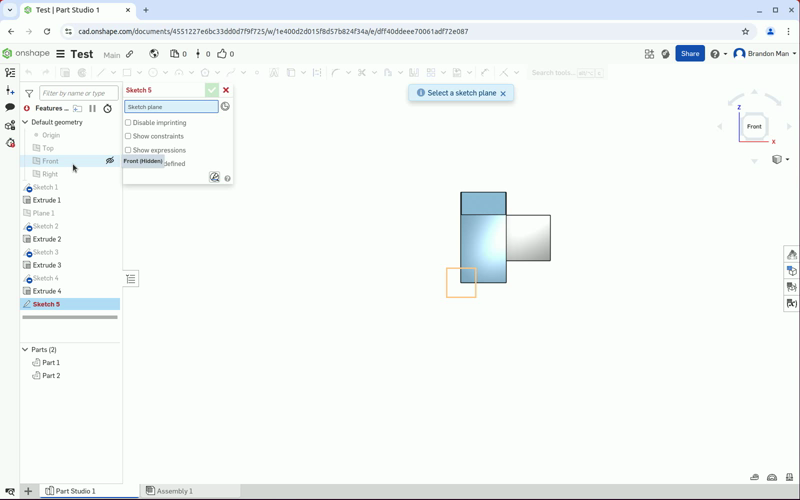
click(73, 163)
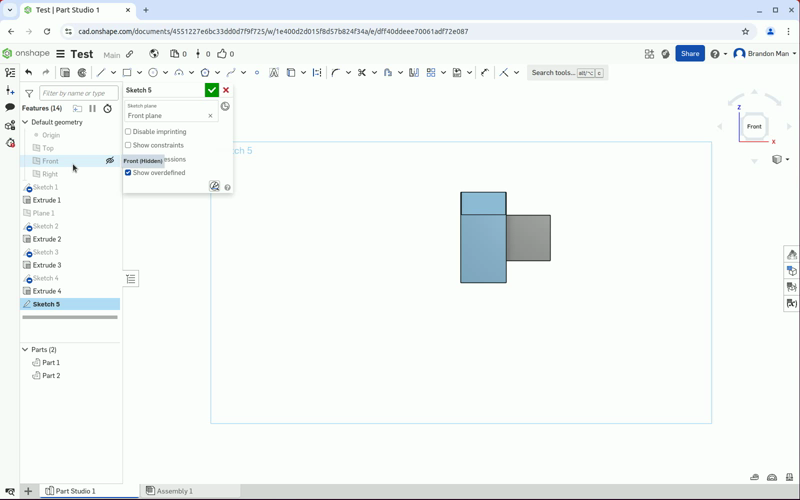
mouse_move(73, 352)
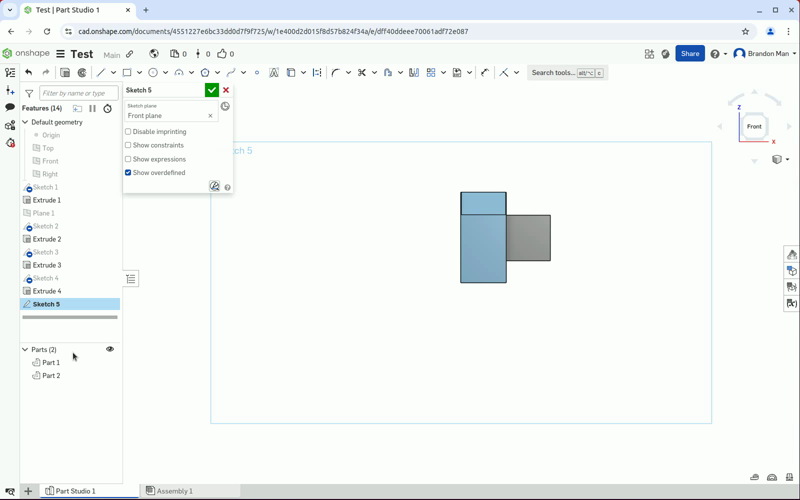
key(y)
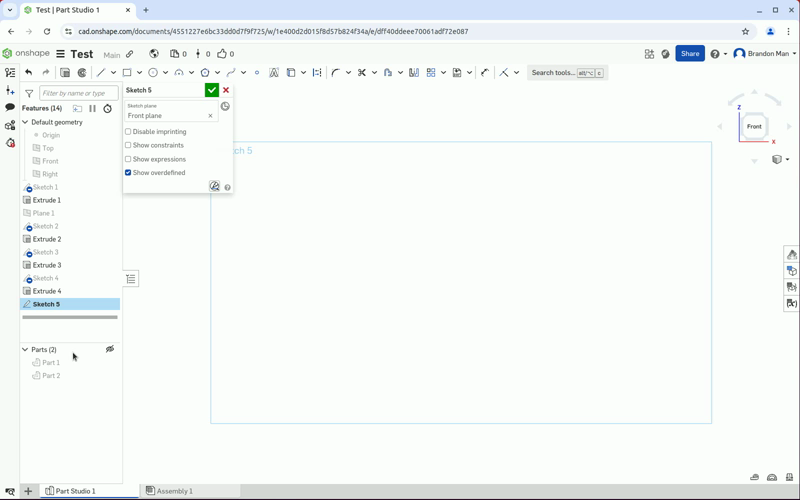
key(c)
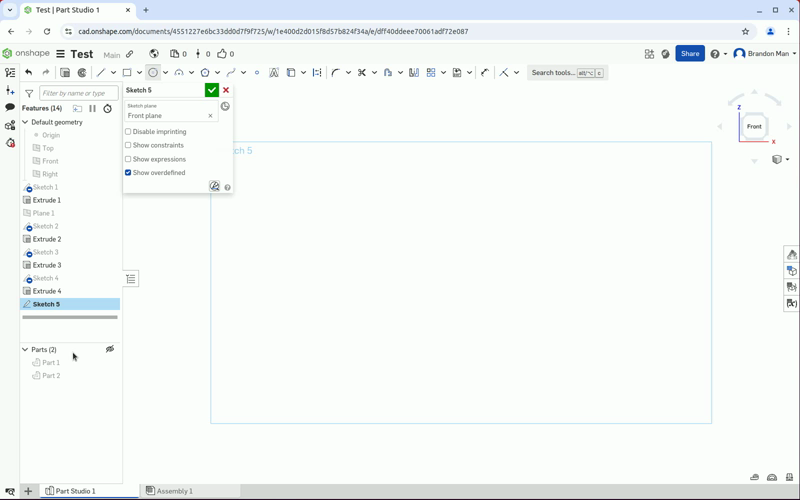
key_down(shift)
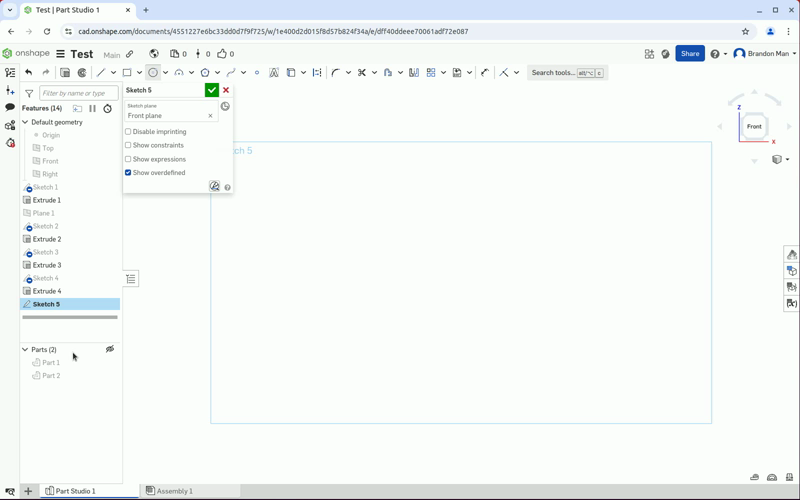
mouse_move(551, 238)
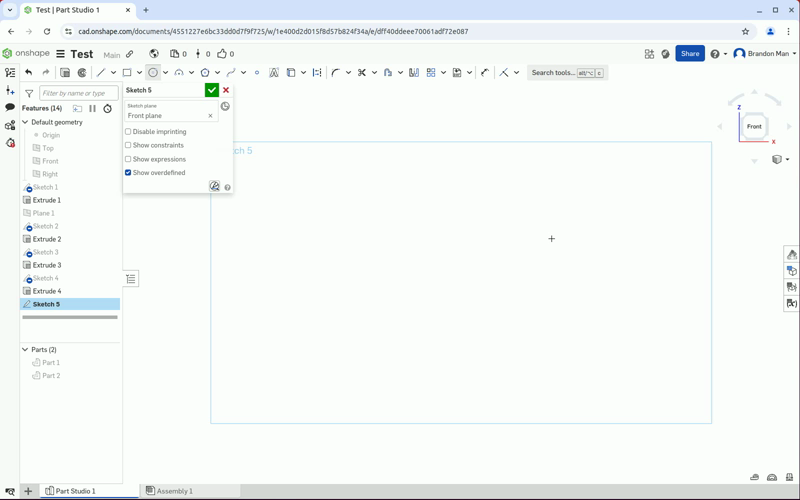
click(551, 238)
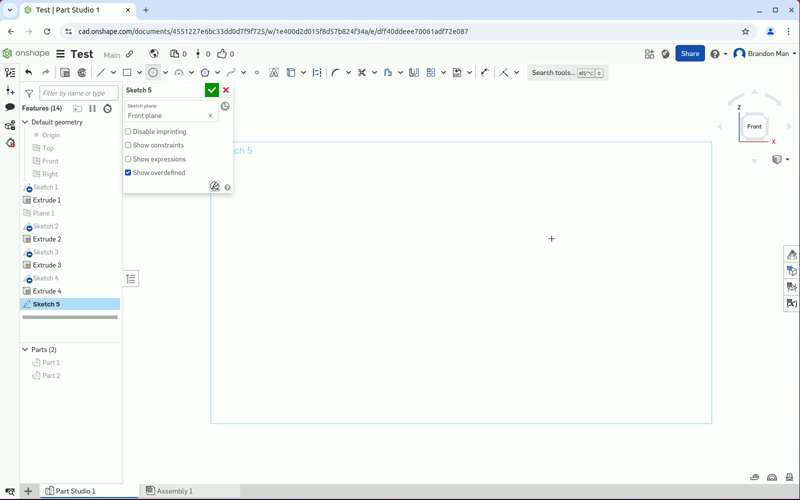
key_up(shift)
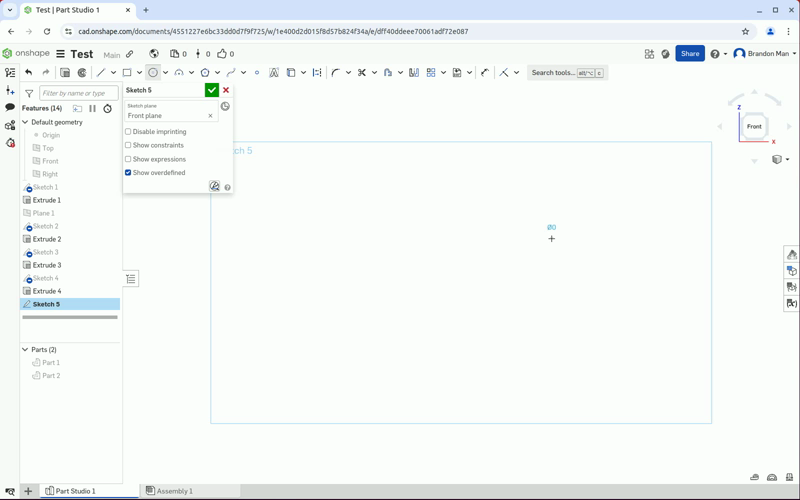
mouse_move(574, 238)
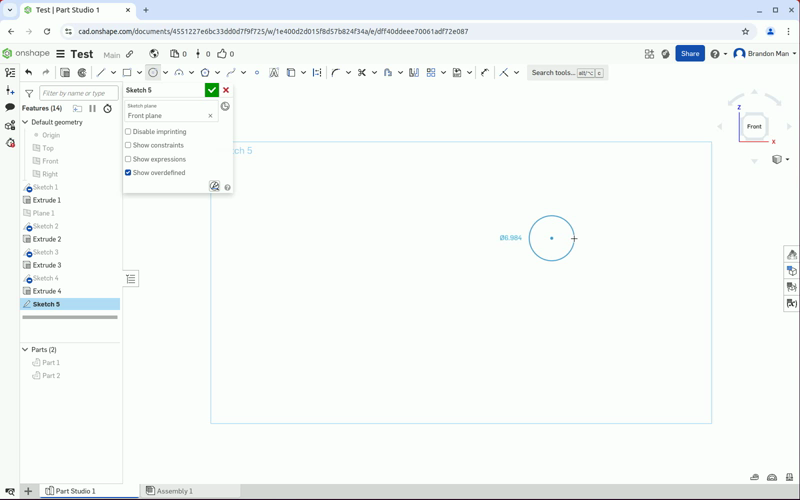
click(574, 238)
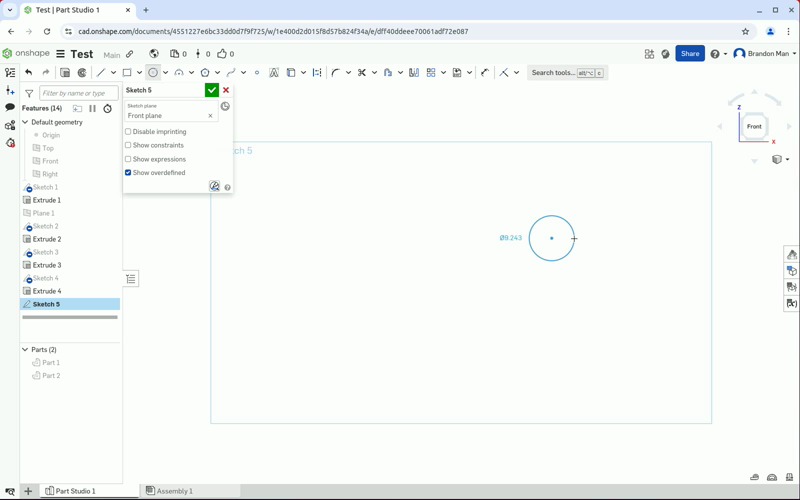
key(esc)
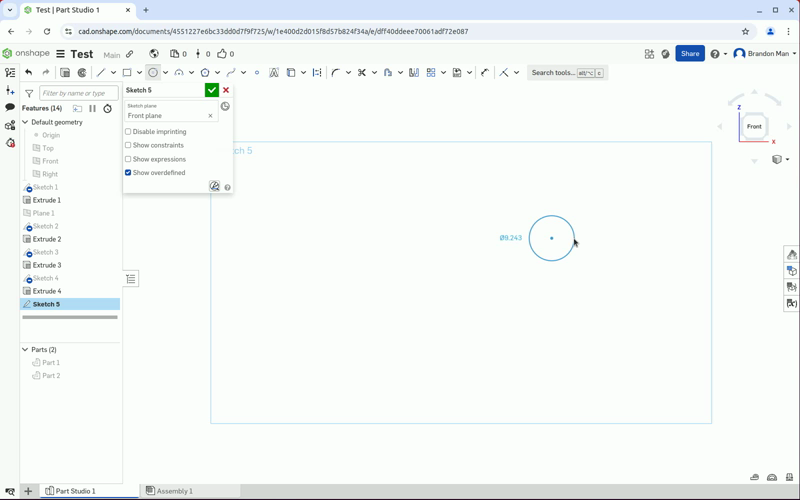
key(c)
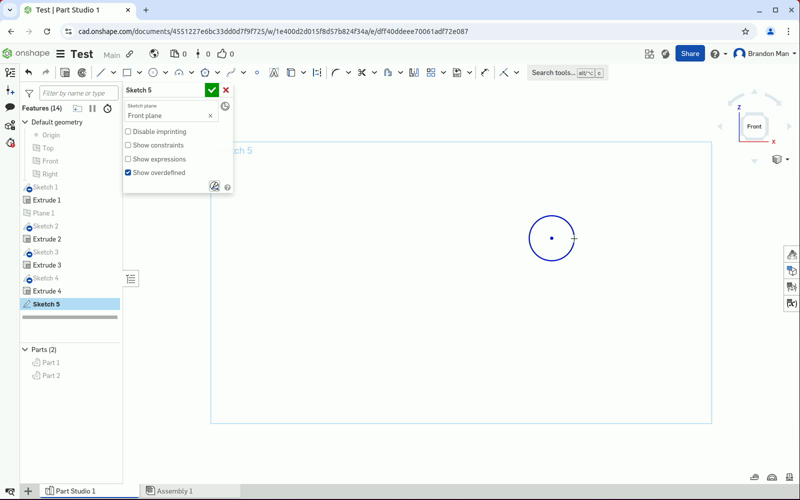
key_down(shift)
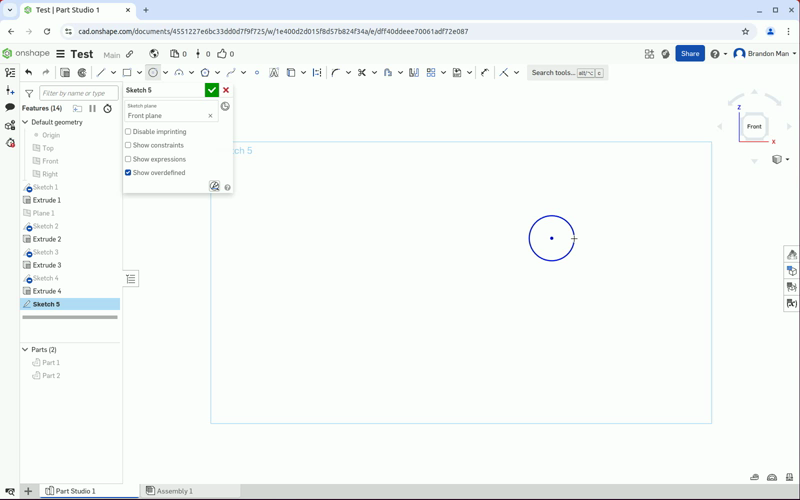
mouse_move(551, 238)
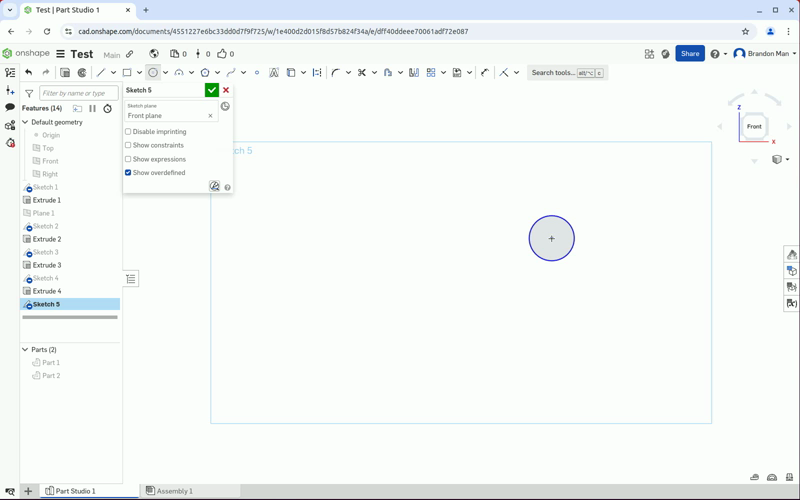
click(551, 238)
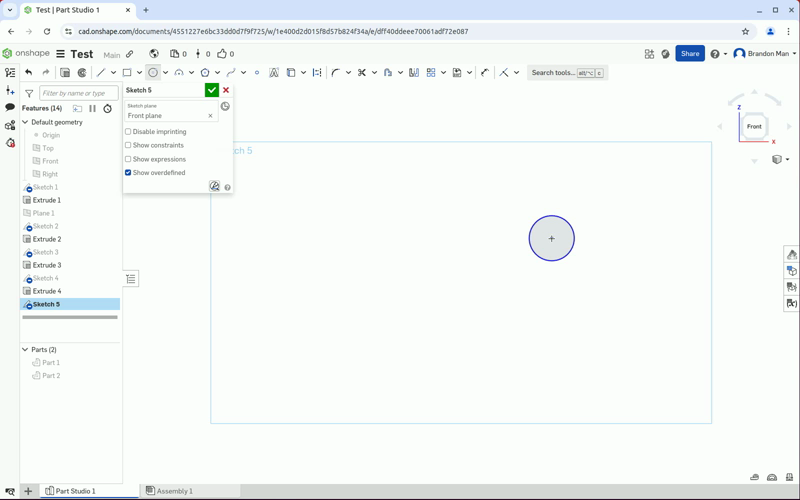
key_up(shift)
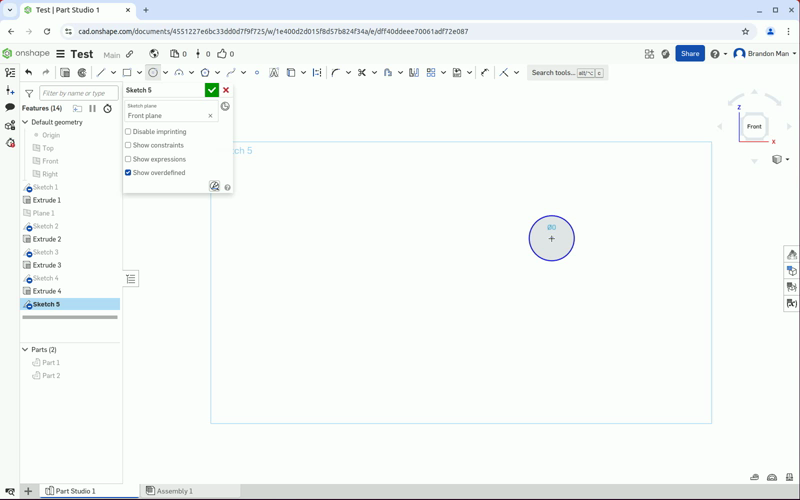
mouse_move(563, 238)
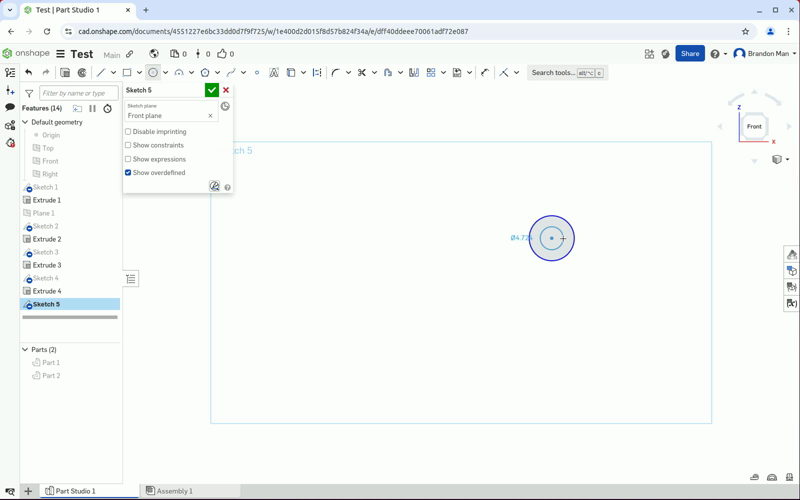
click(563, 238)
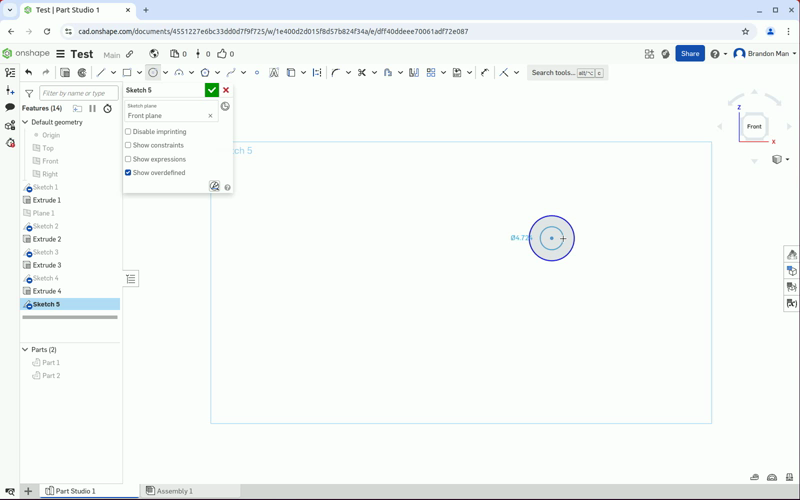
key(esc)
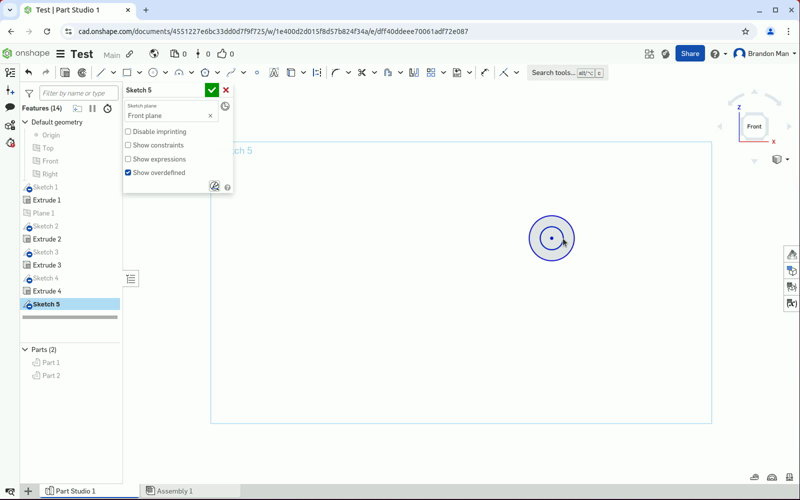
mouse_move(536, 232)
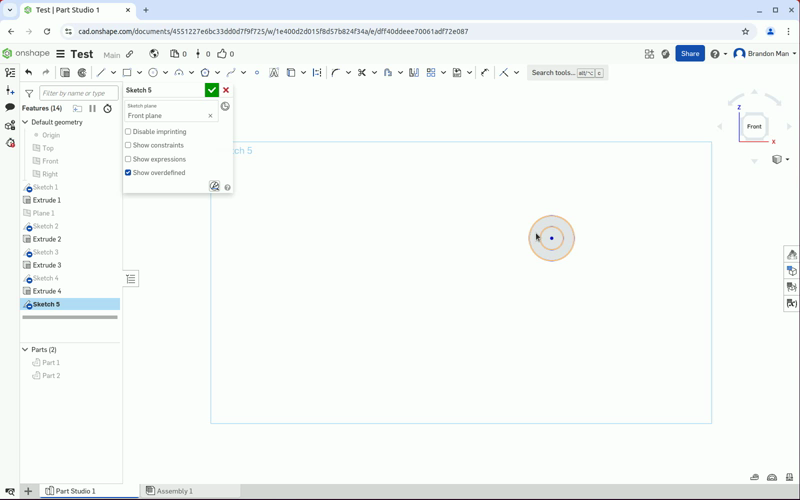
scroll(6)
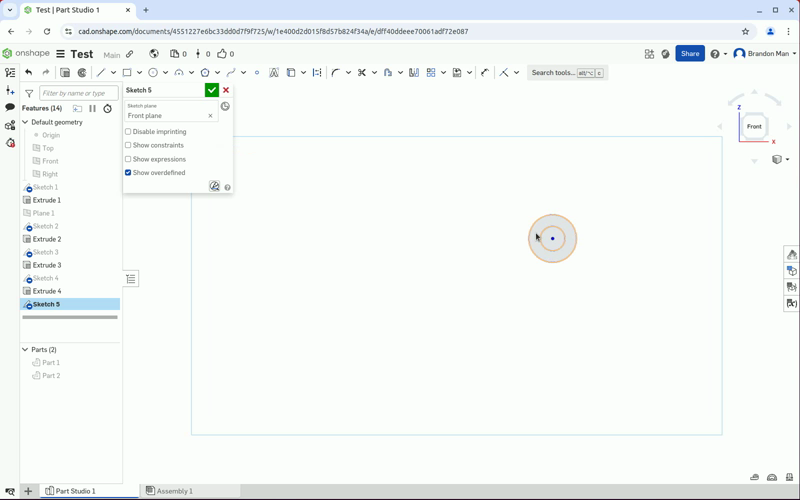
scroll(6)
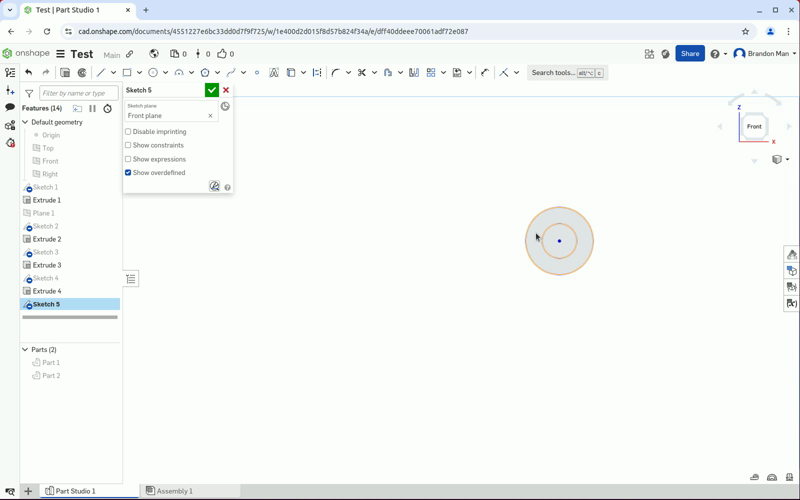
scroll(6)
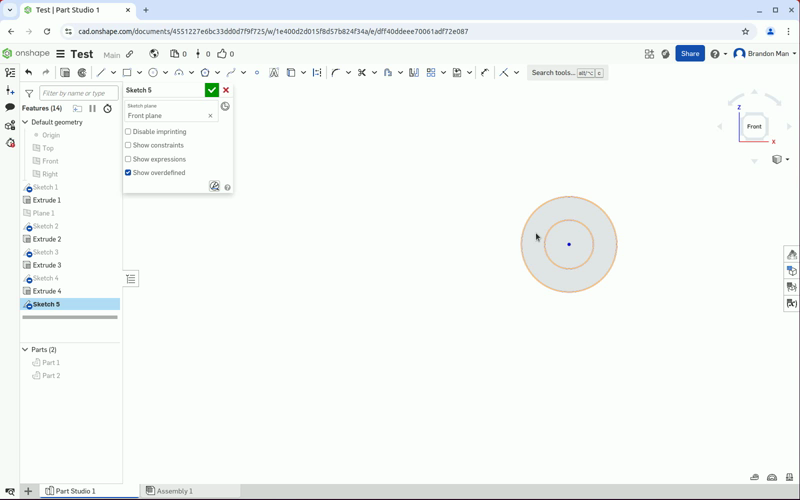
scroll(6)
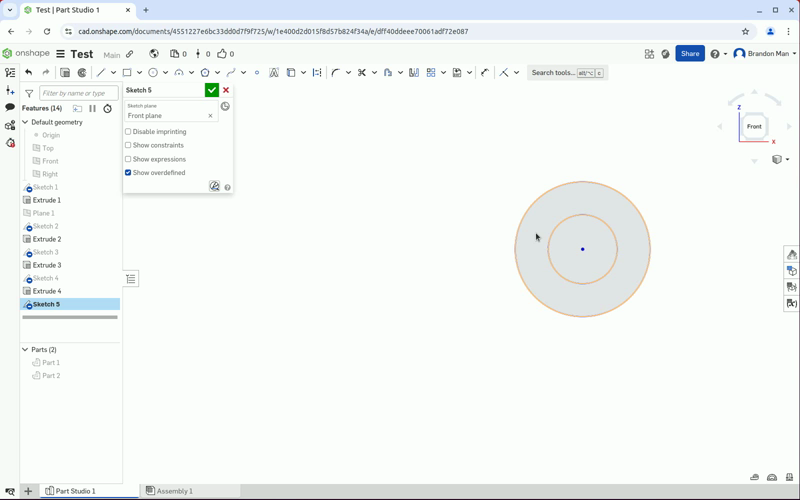
scroll(6)
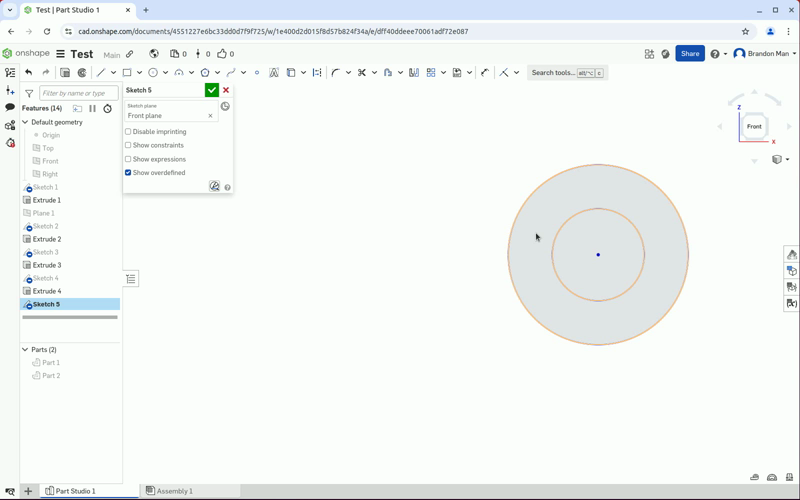
scroll(6)
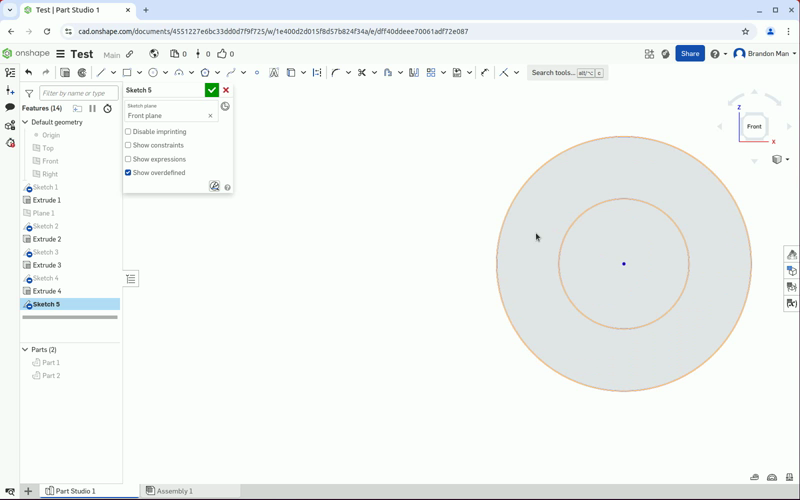
scroll(6)
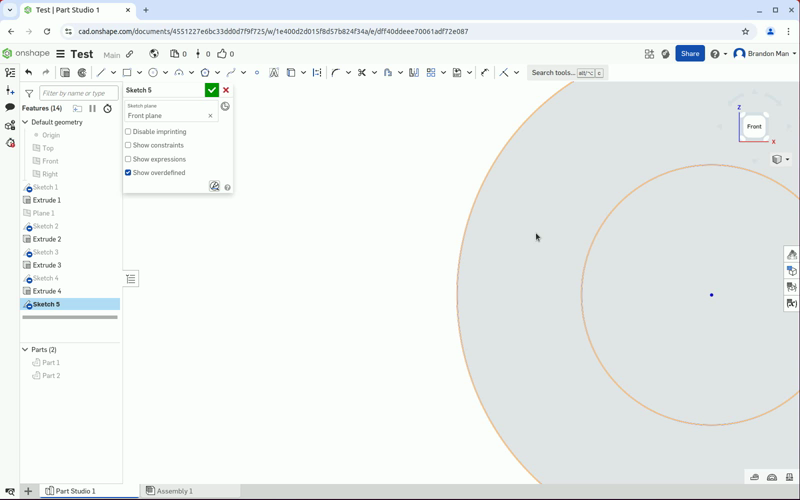
click(536, 232)
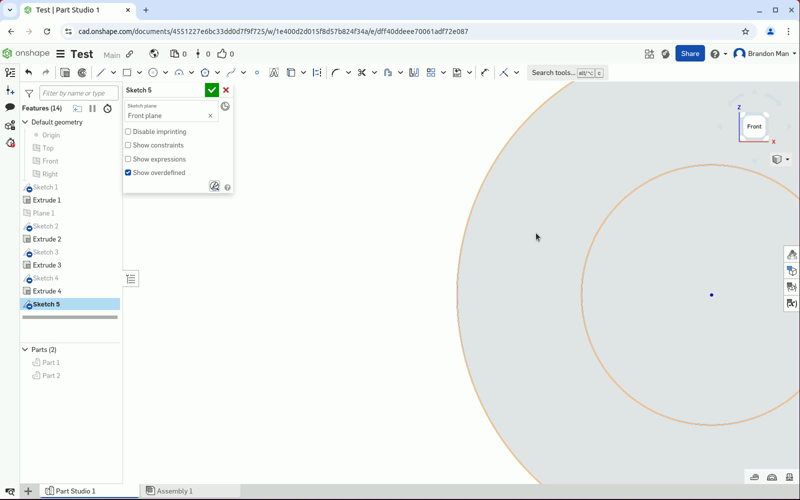
scroll(-6)
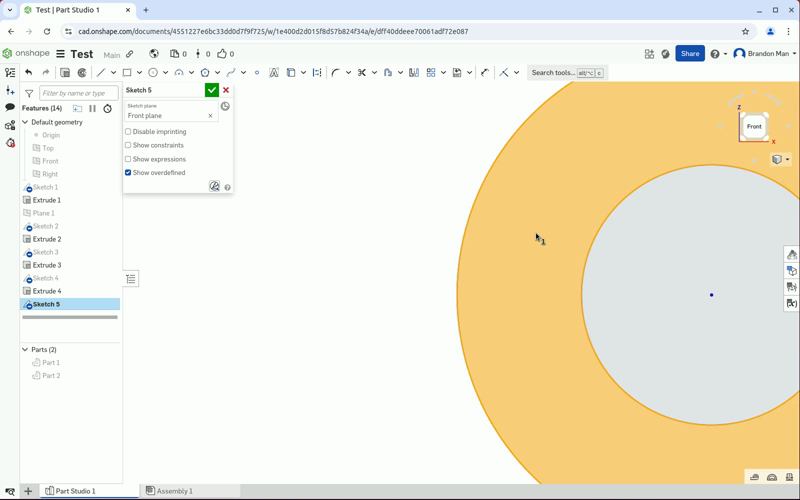
scroll(-6)
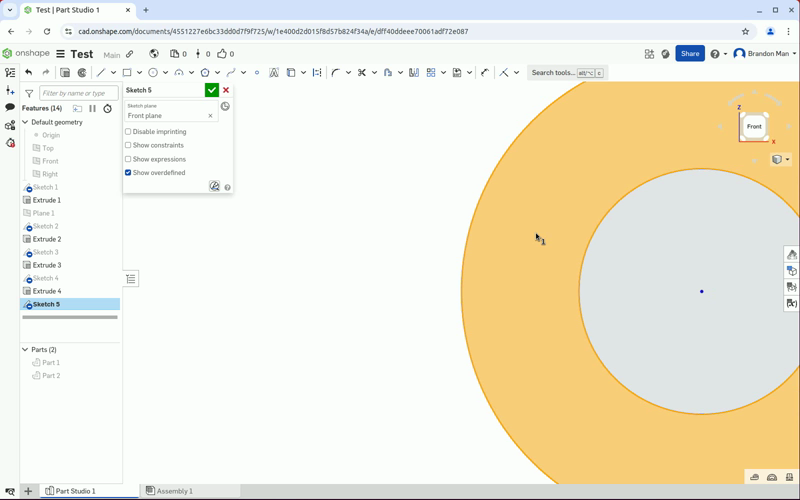
scroll(-6)
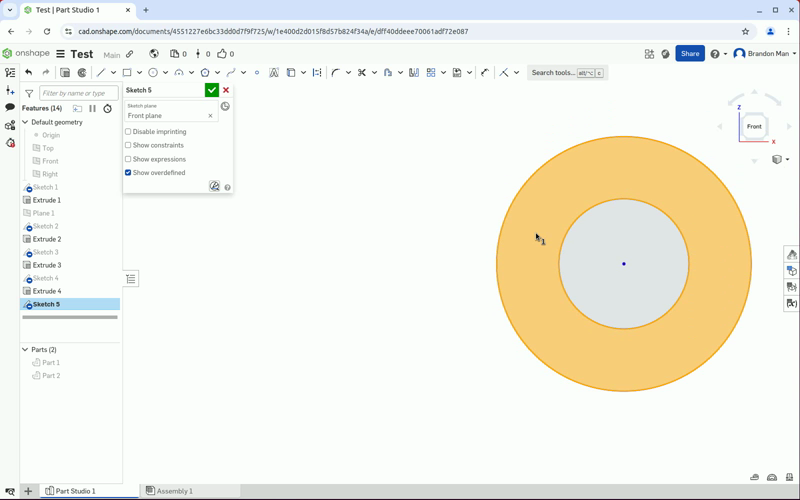
scroll(-6)
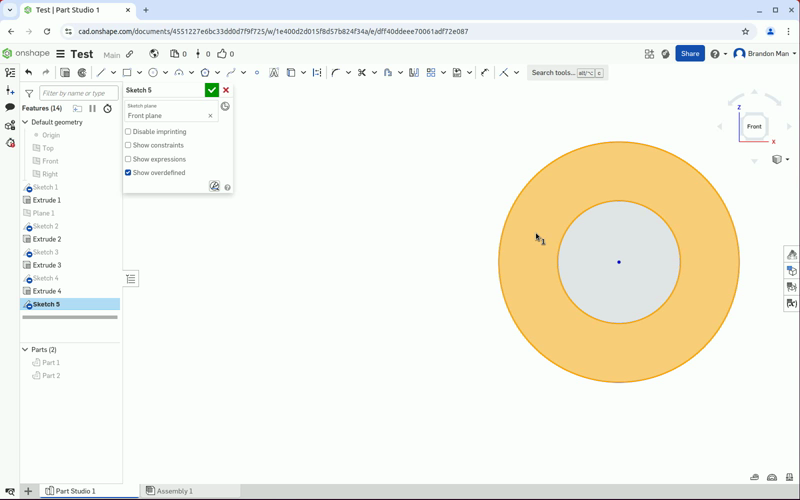
scroll(-6)
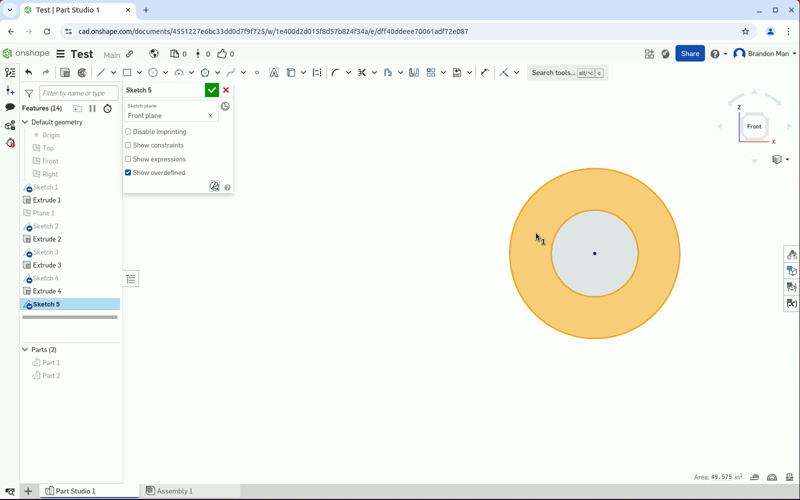
scroll(-6)
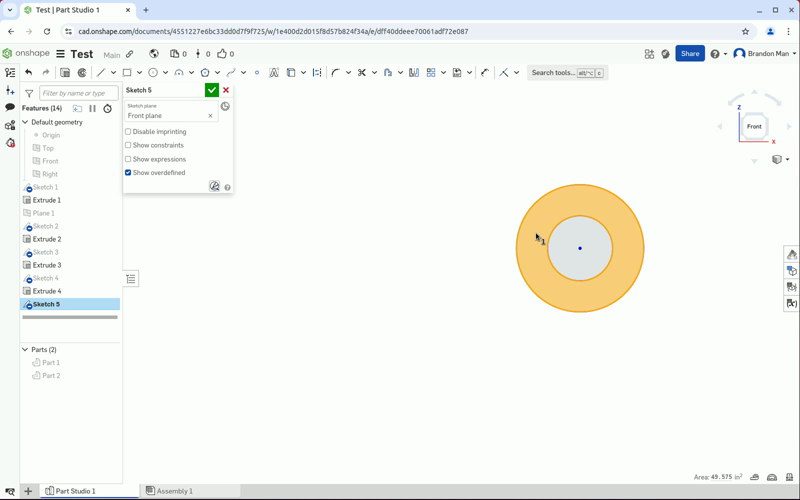
scroll(-6)
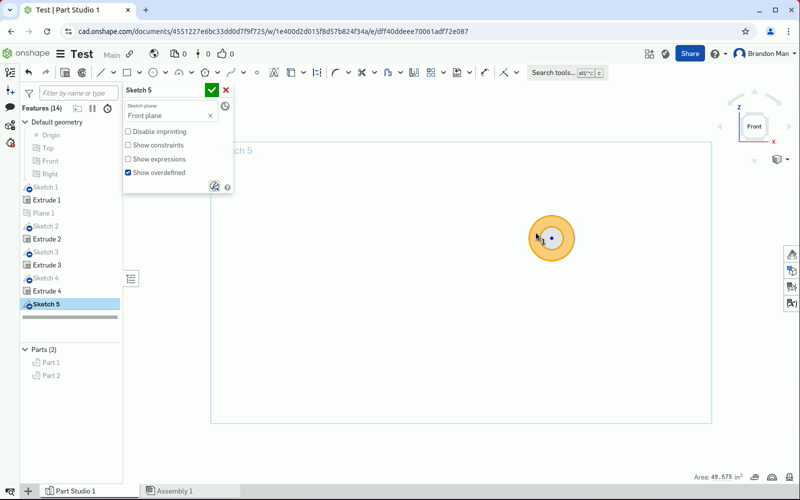
mouse_move(73, 352)
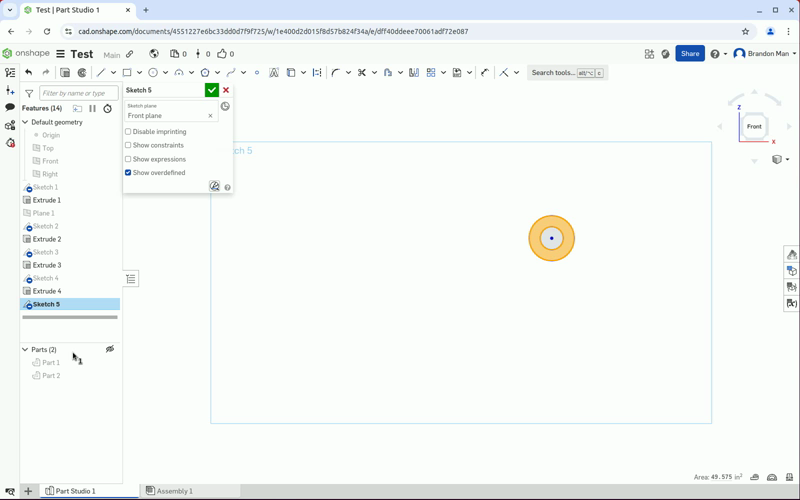
key(shift+y)
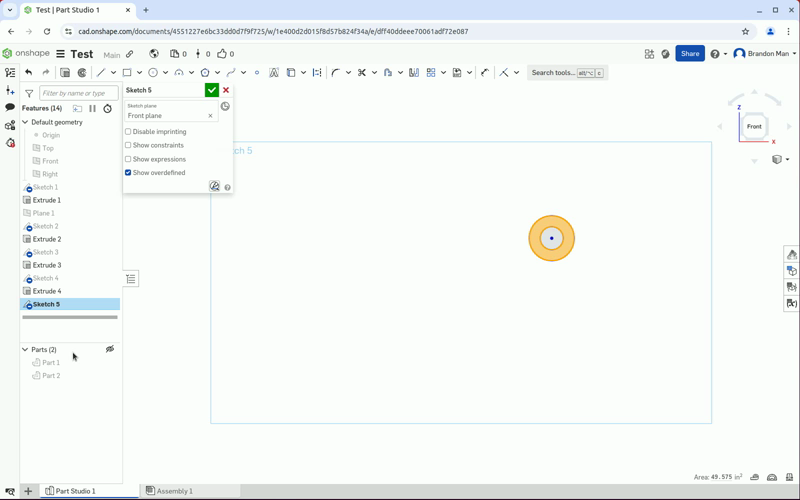
key(shift+e)
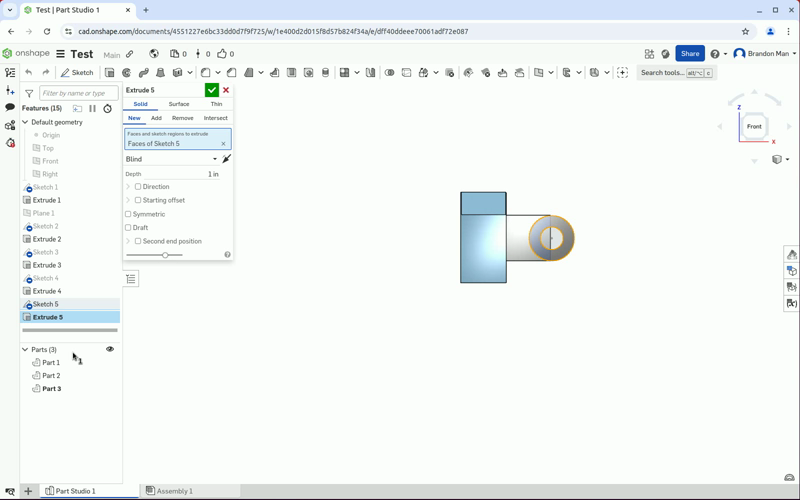
mouse_move(143, 106)
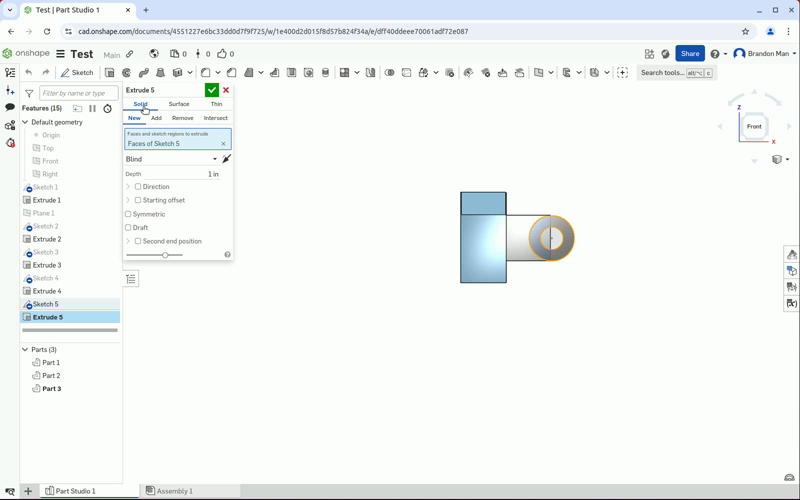
click(143, 106)
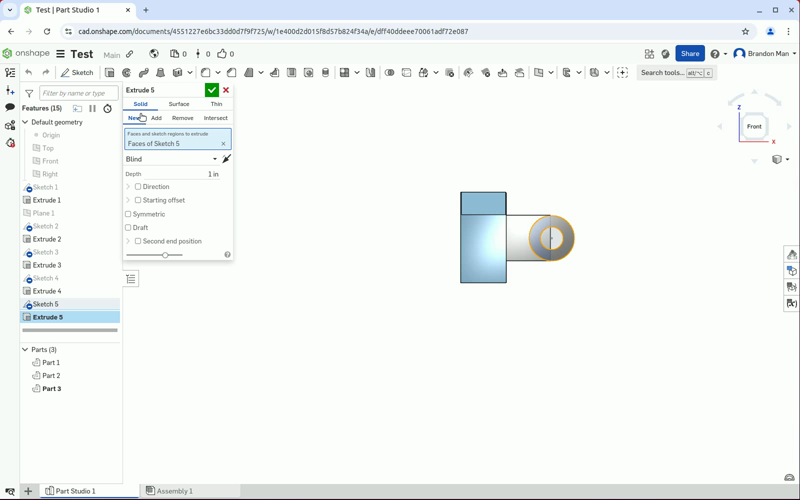
mouse_move(137, 120)
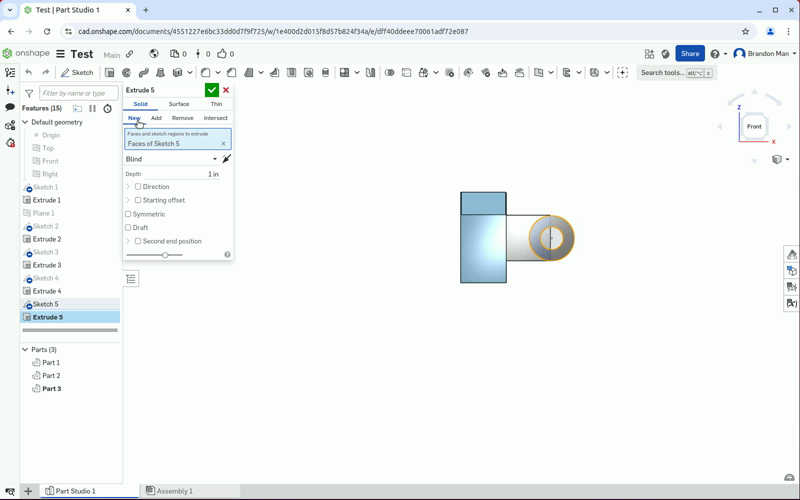
click(137, 120)
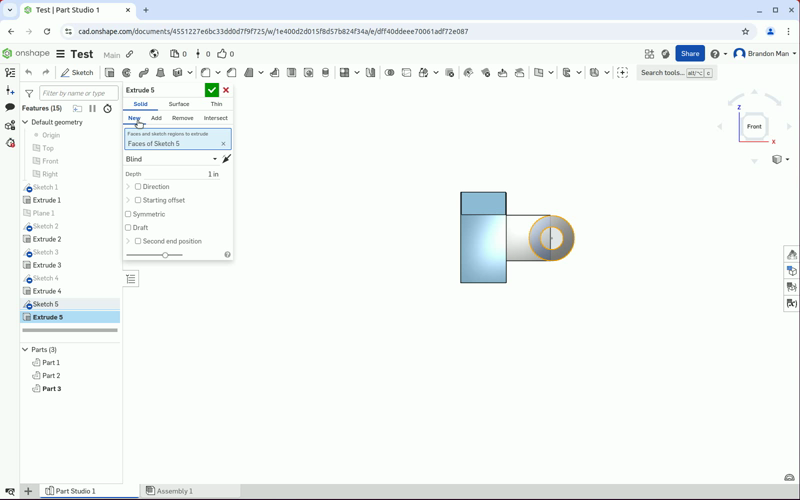
key(tab, 4)
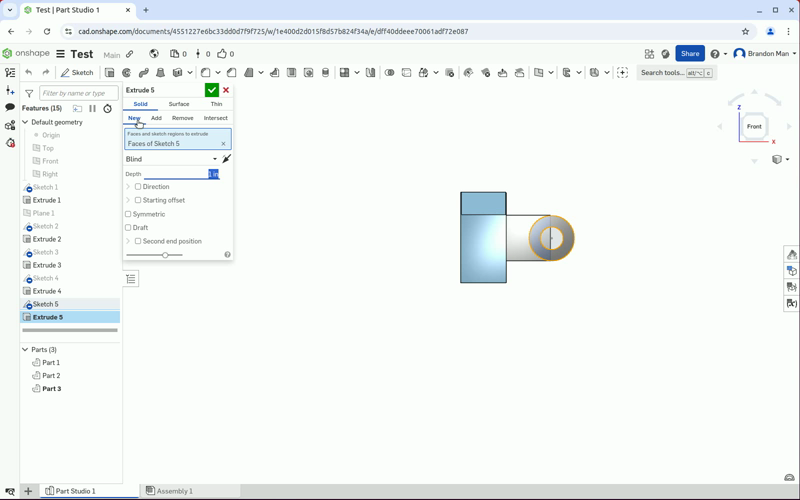
text(-18.535)
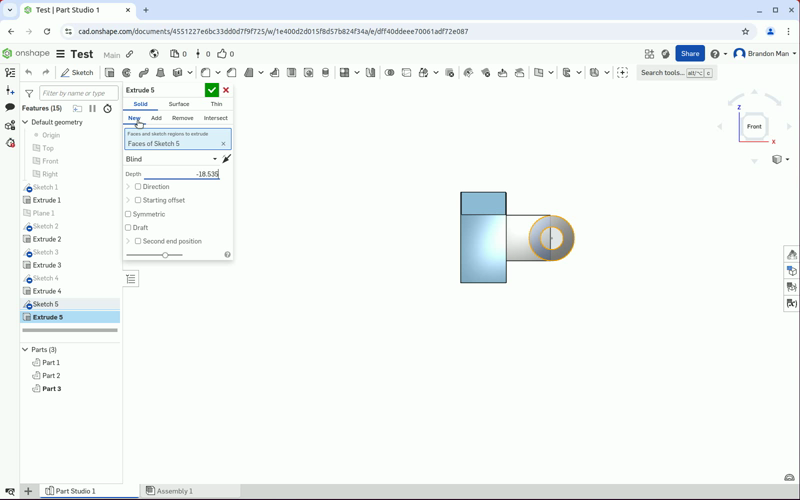
key(enter)
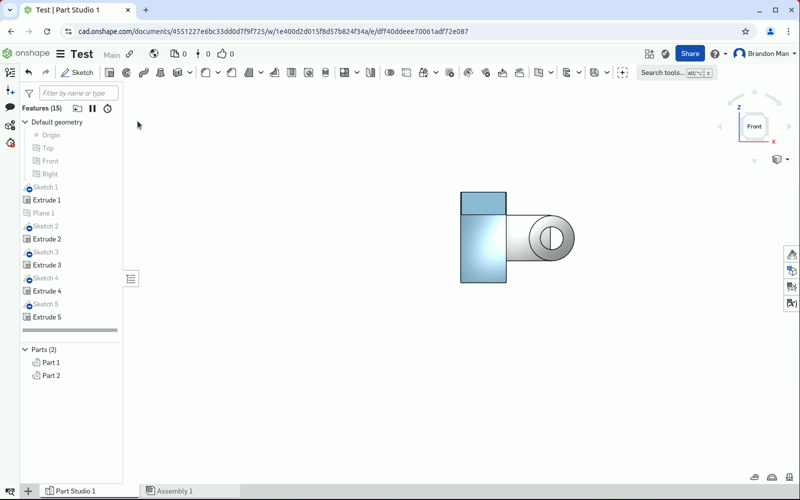
key(shift+h)
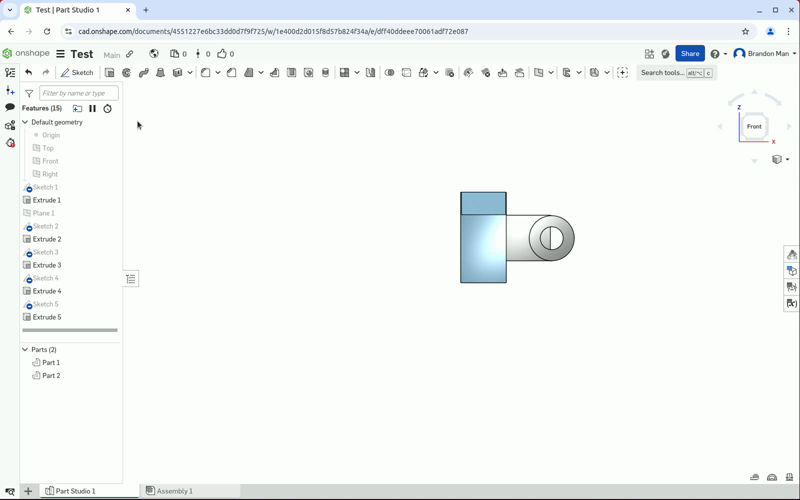
key(shift+h)
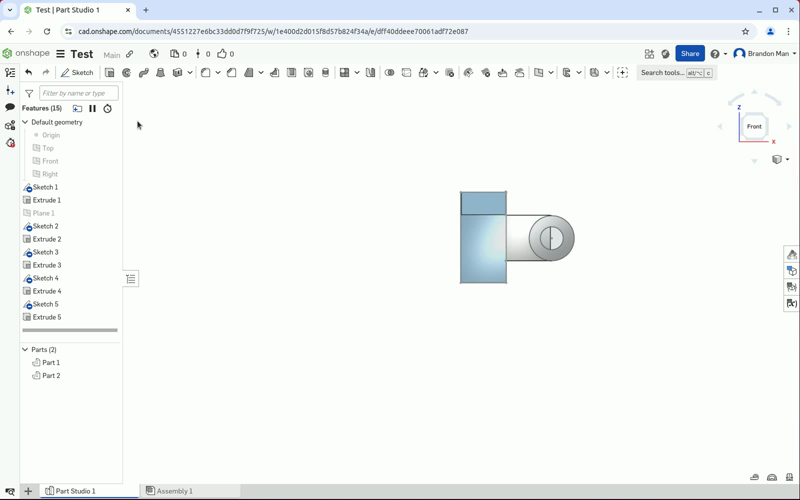
key(shift+7)
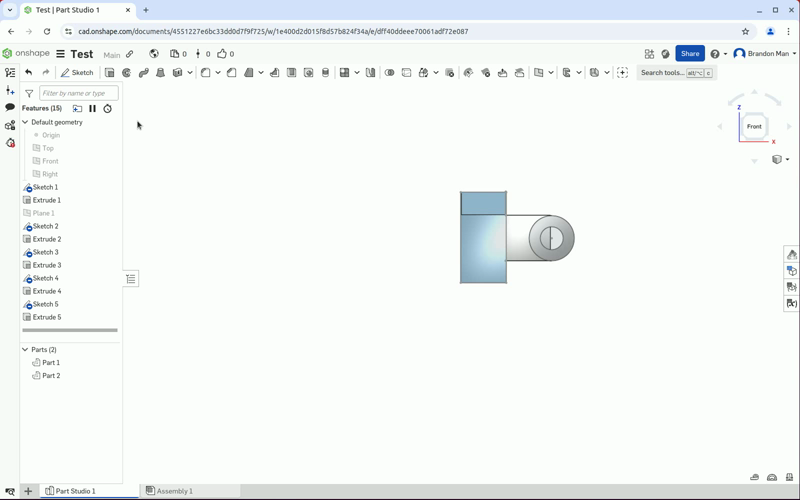
key(left, 2)
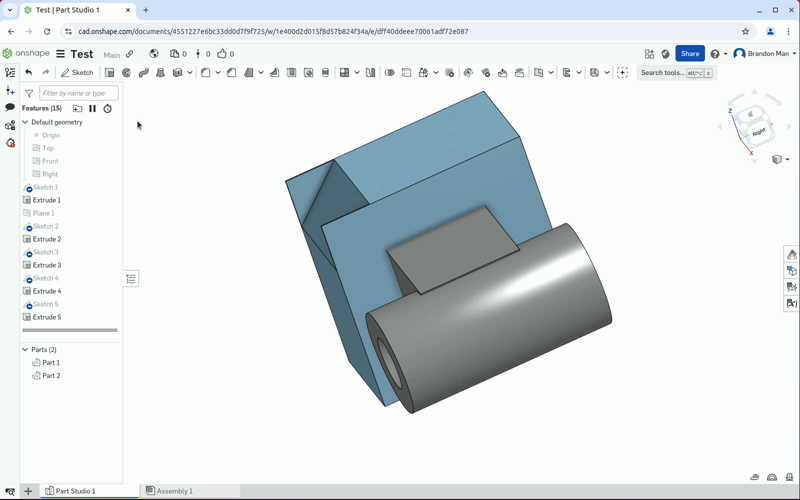
key(down, 2)
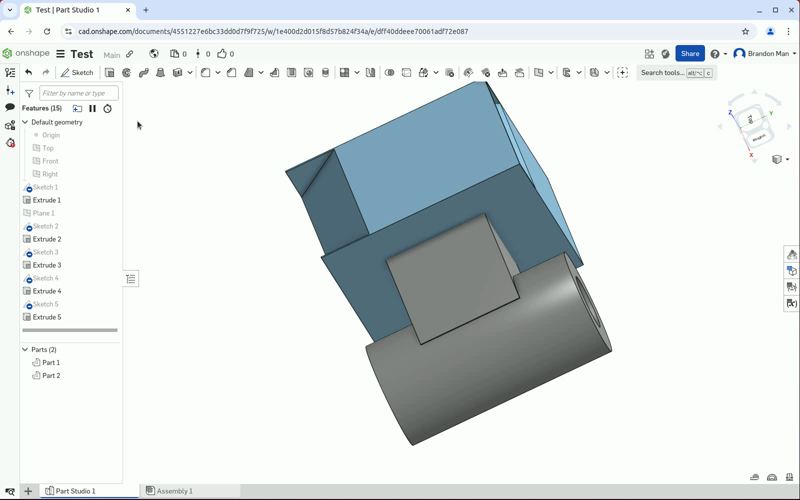
key(up, 2)
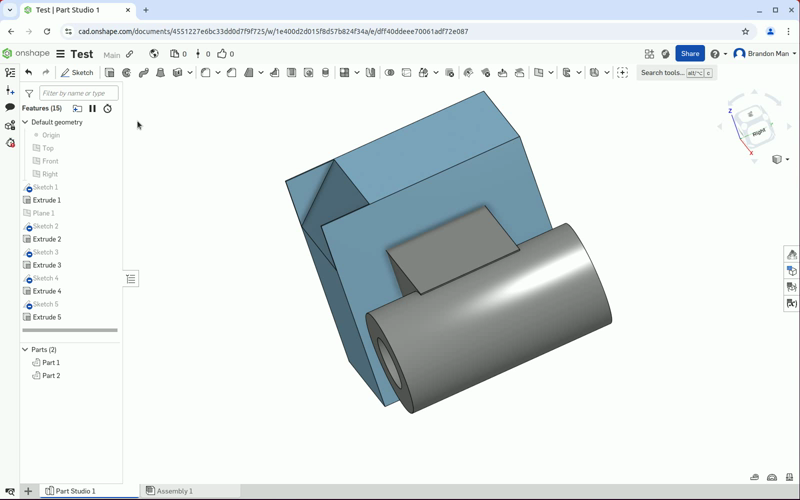
key(right, 2)
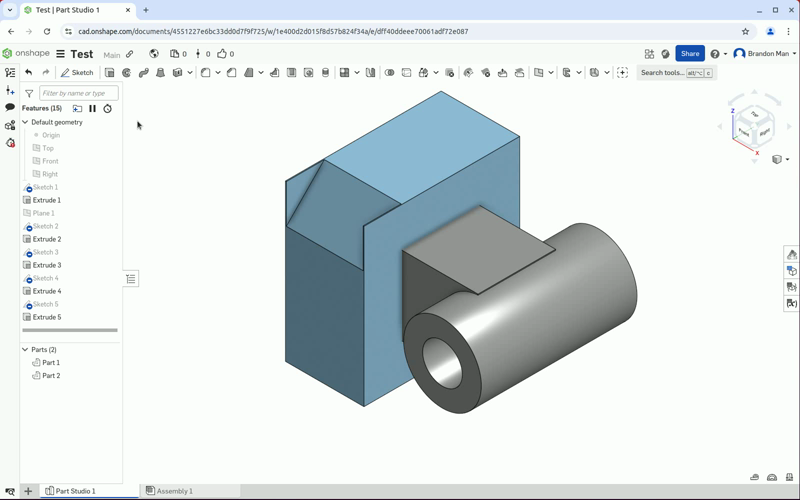
mouse_move(73, 189)
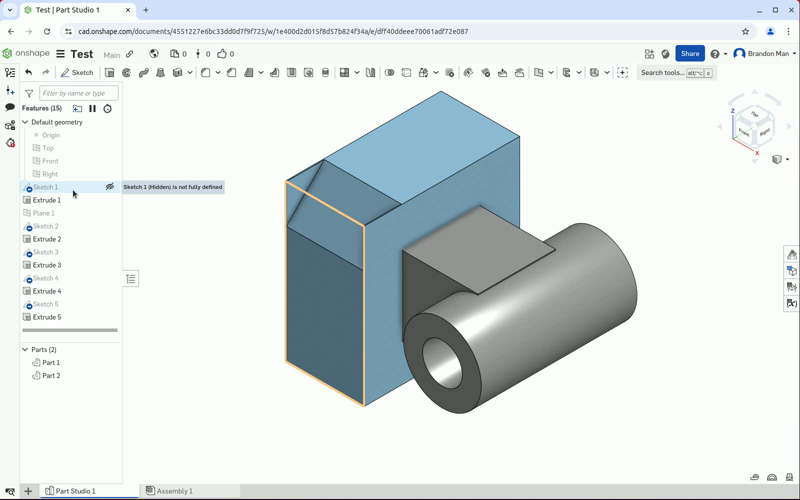
click(73, 189)